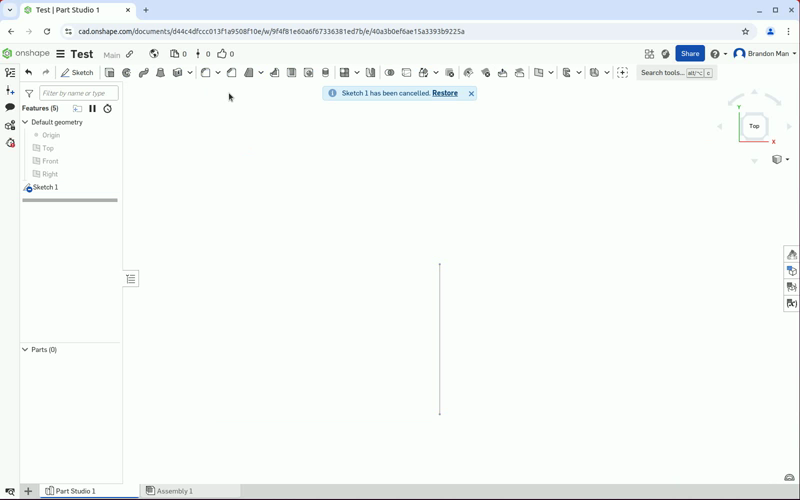
key(shift+h)
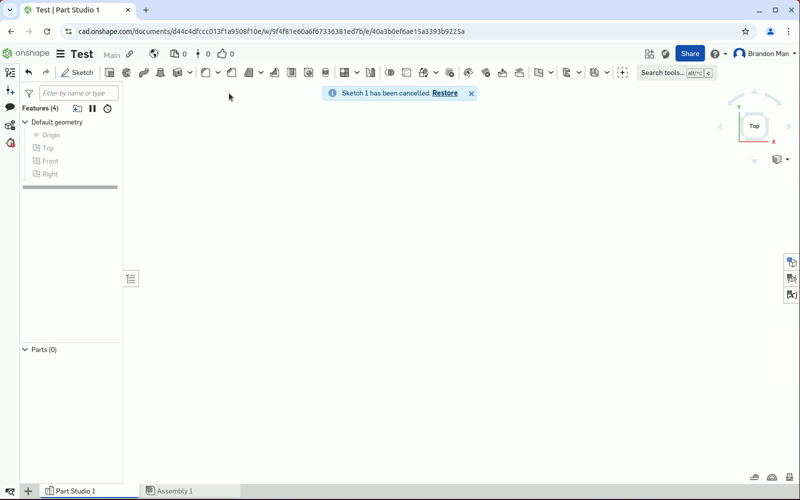
mouse_move(73, 352)
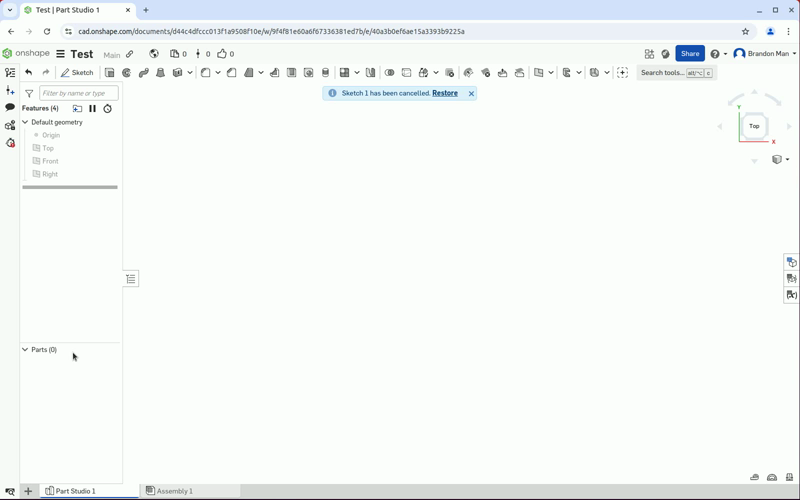
key(y)
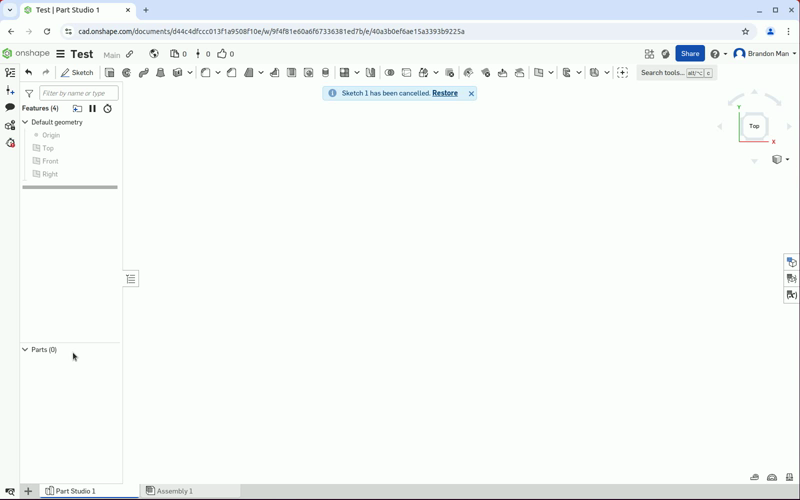
key(shift+p)
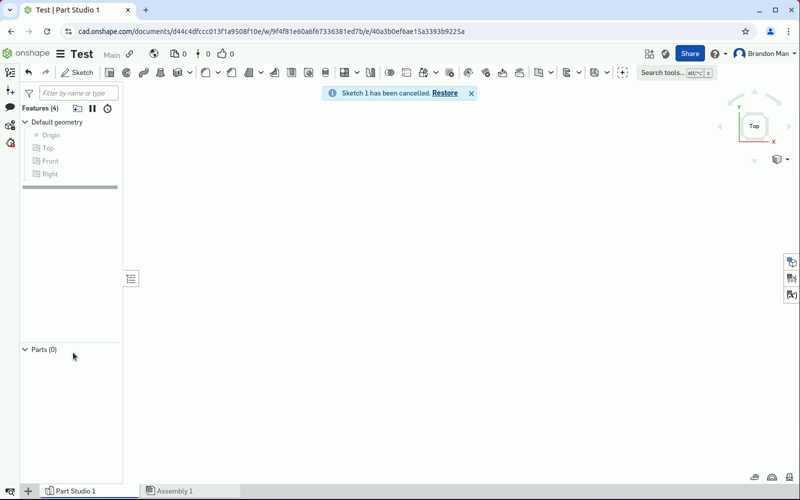
key(space)
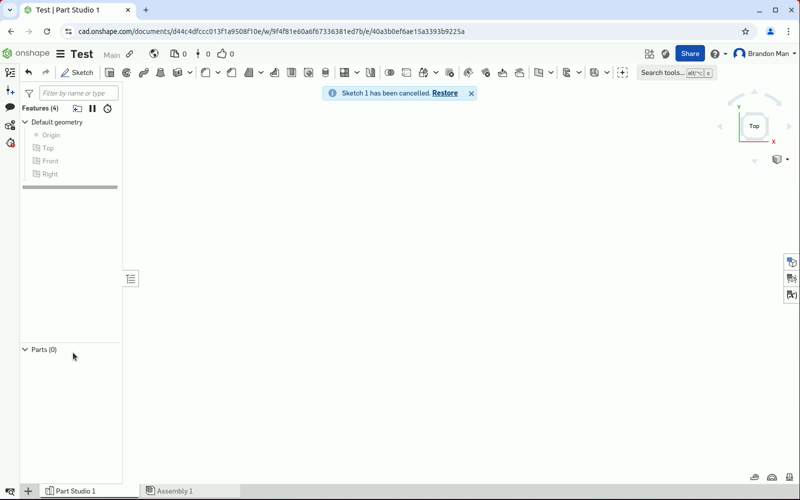
key_down(shift)
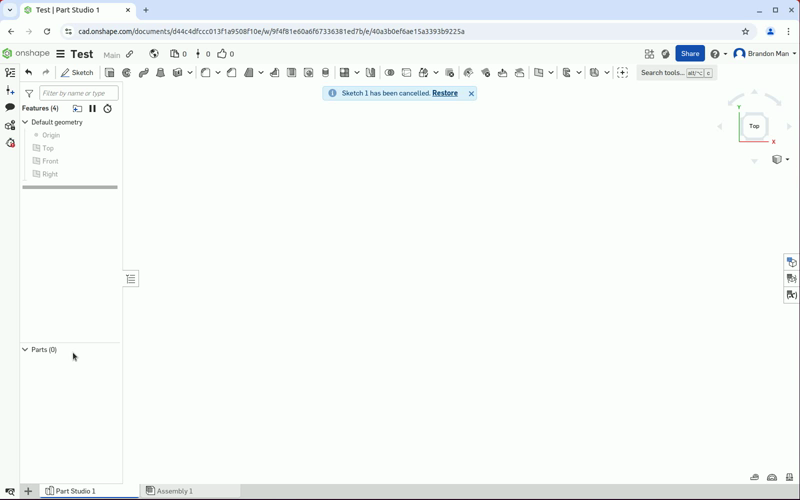
key(up)
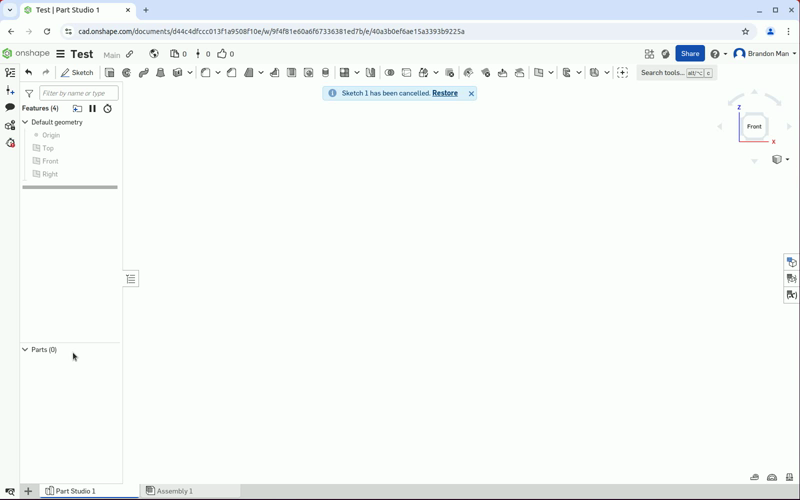
key_up(shift)
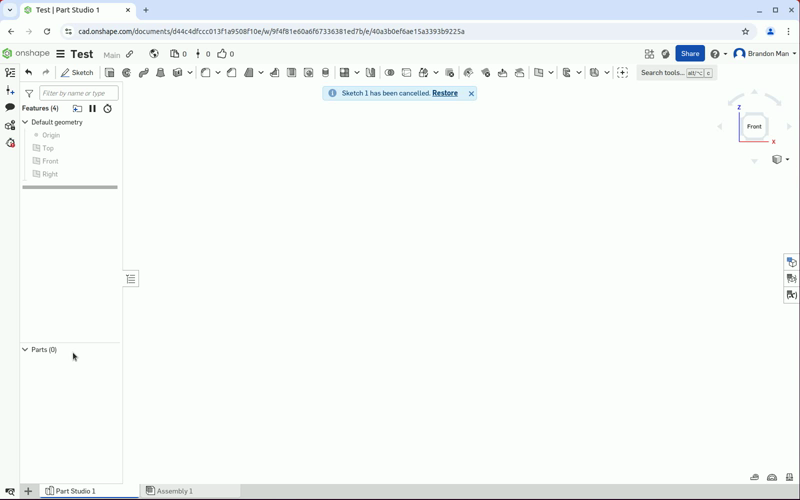
mouse_move(73, 352)
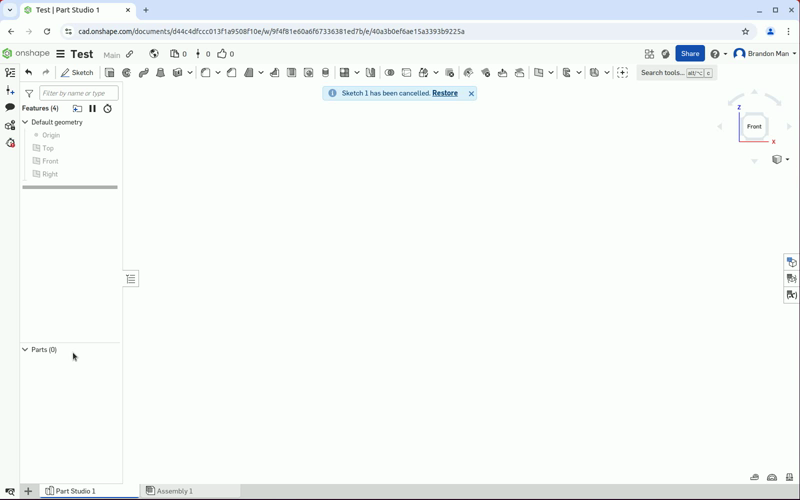
key(shift+y)
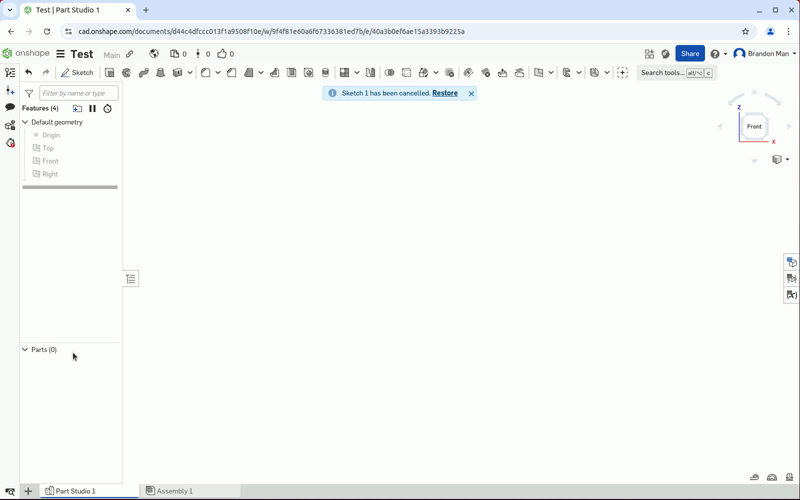
key(shift+s)
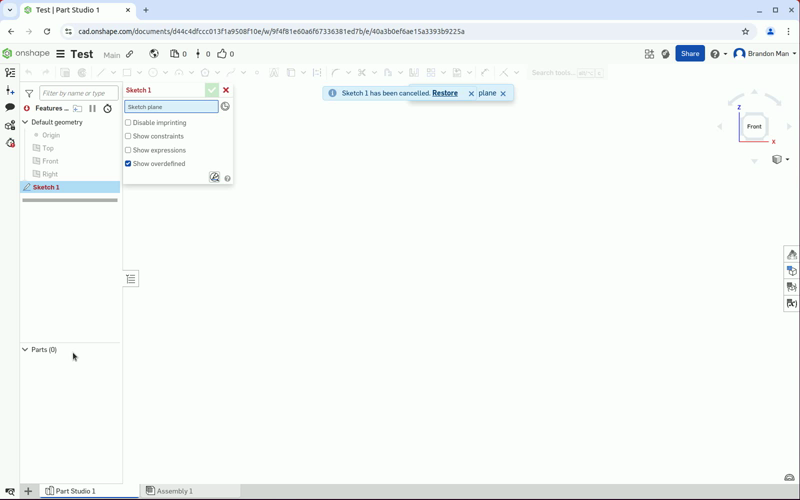
mouse_move(73, 163)
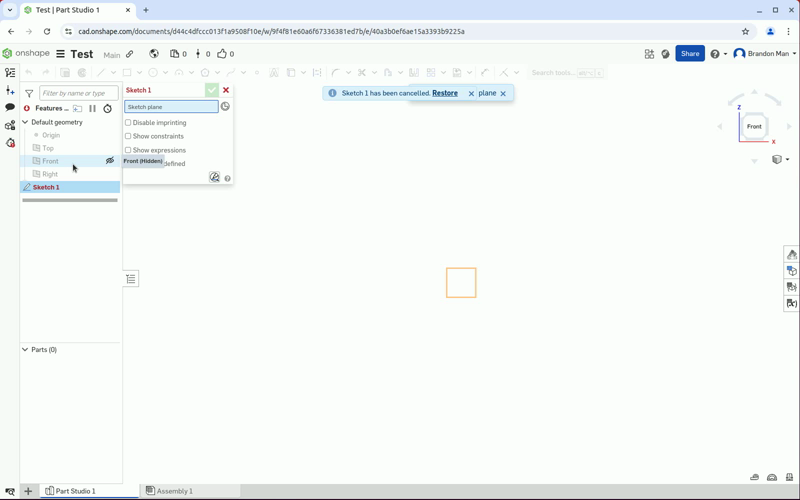
click(73, 163)
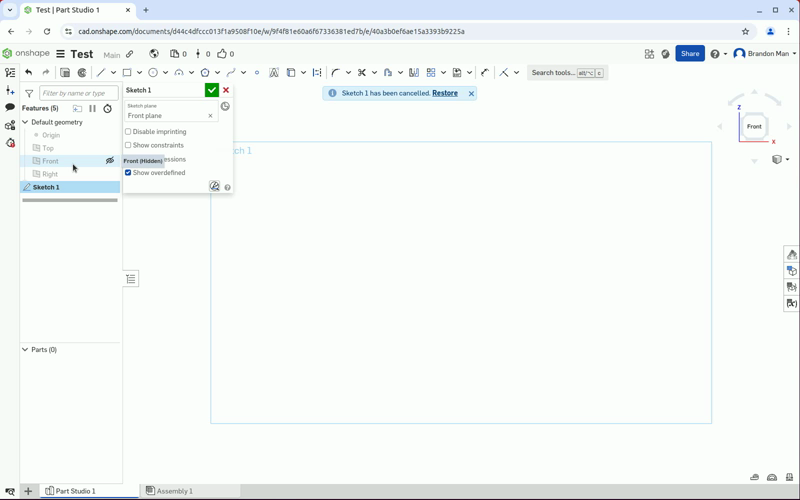
mouse_move(73, 352)
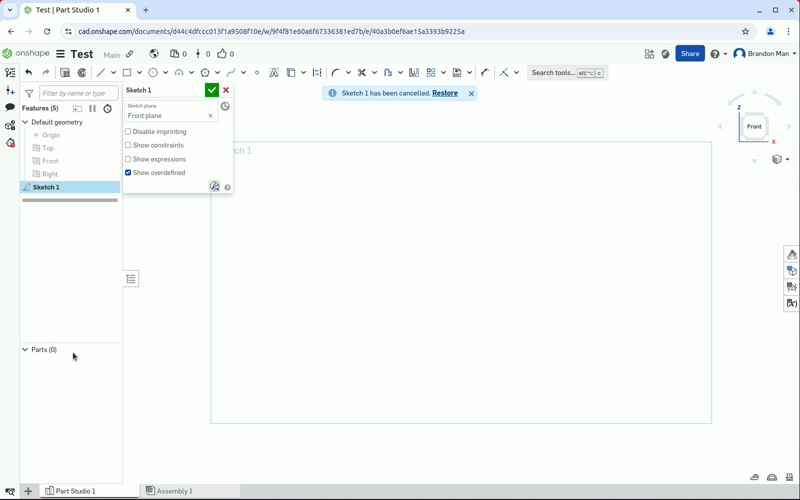
key(y)
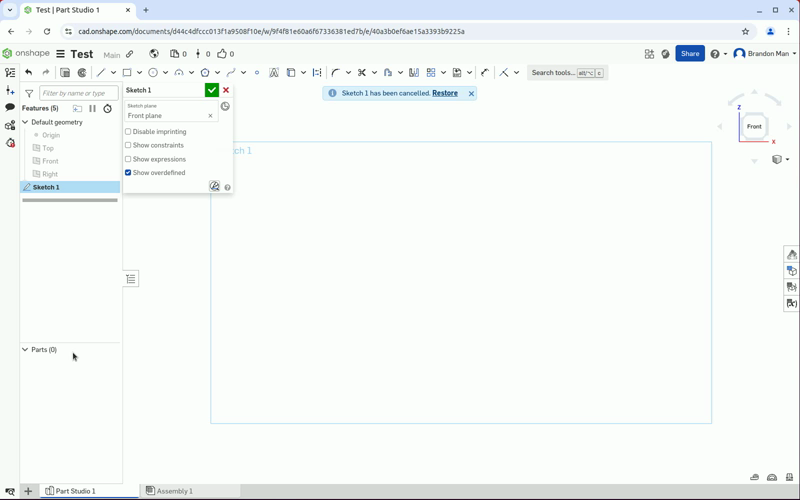
key(l)
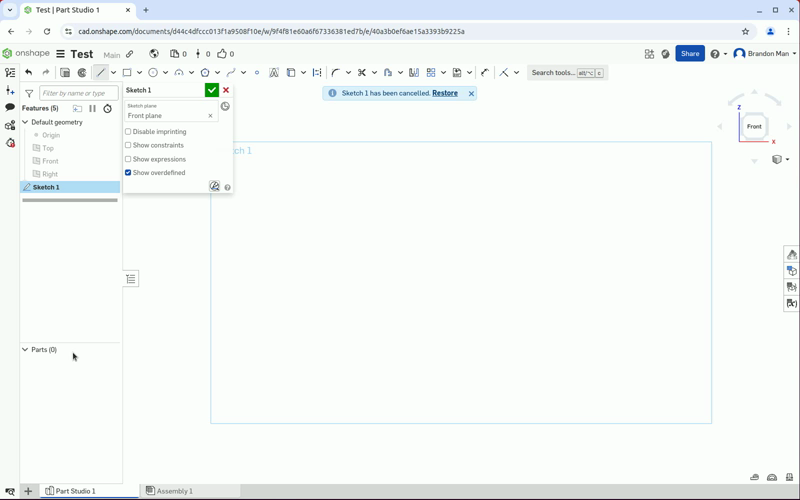
key_down(shift)
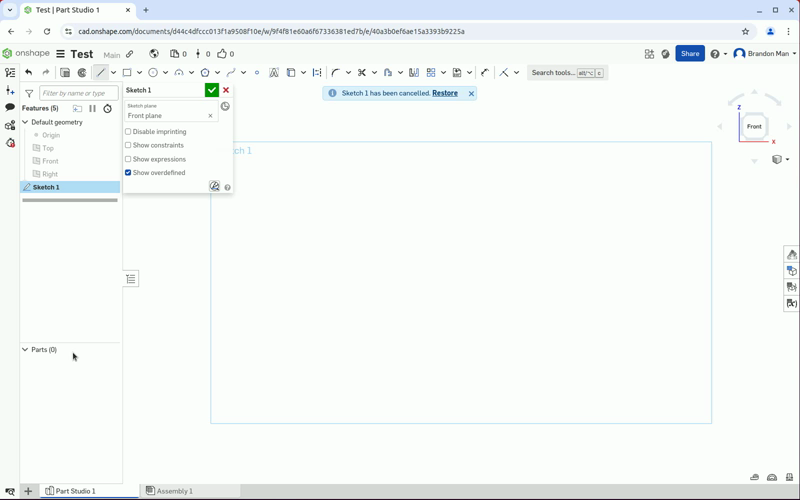
mouse_move(348, 395)
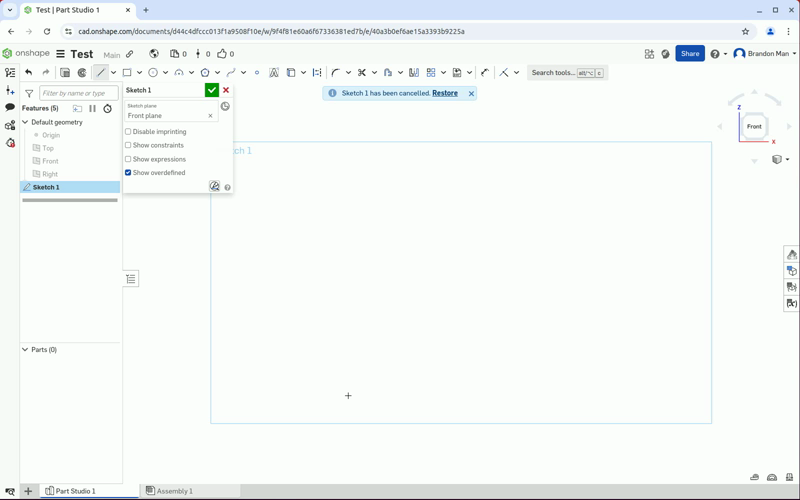
click(348, 395)
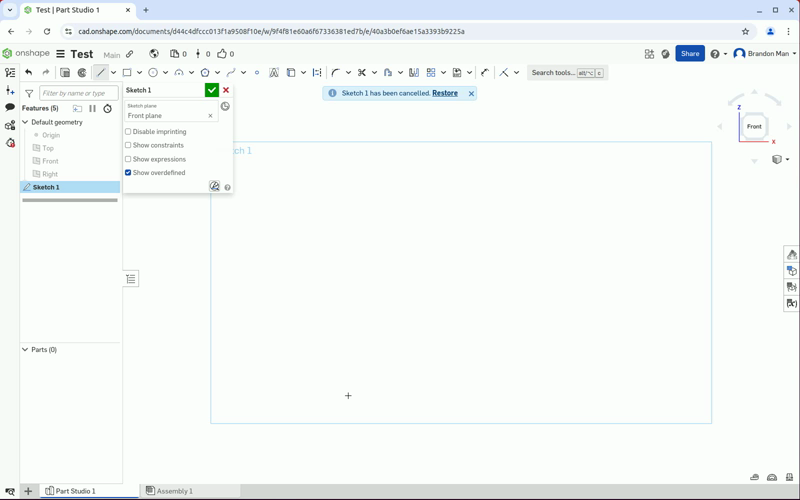
key_up(shift)
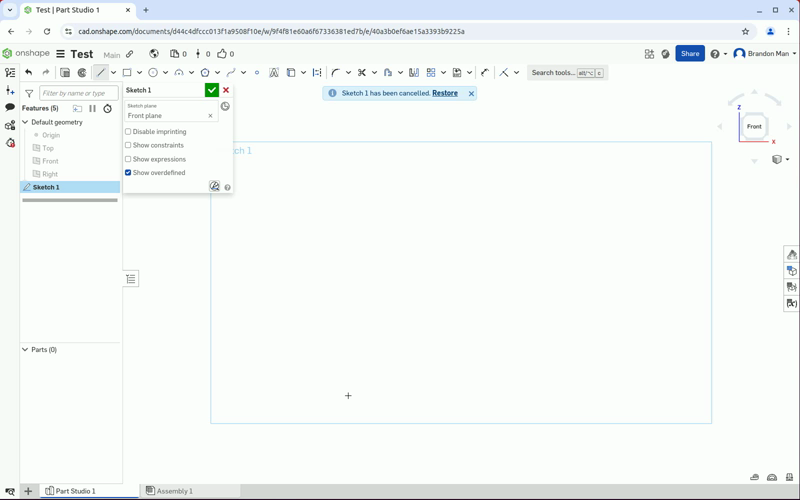
key_down(shift)
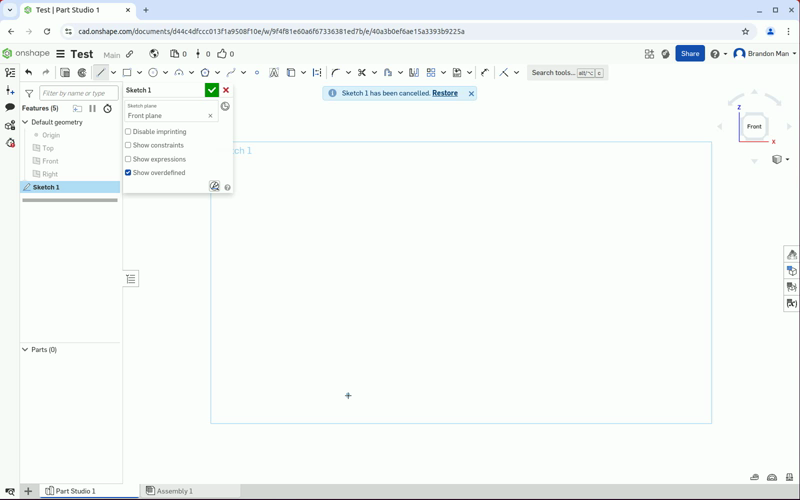
mouse_move(572, 395)
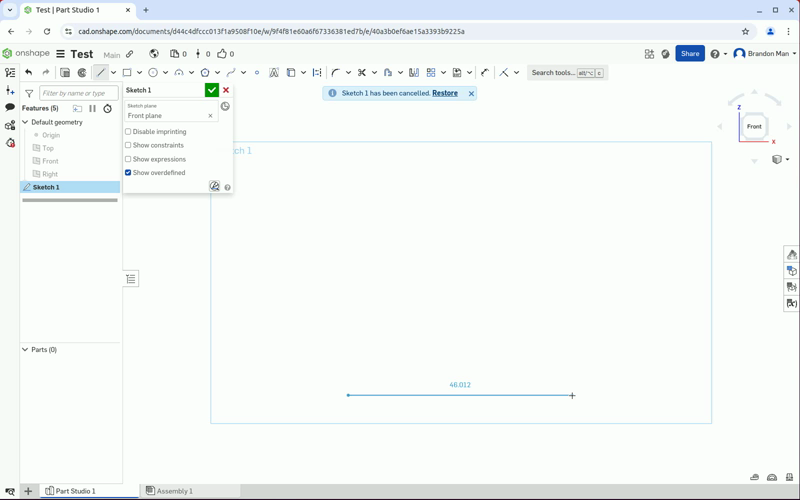
click(572, 395)
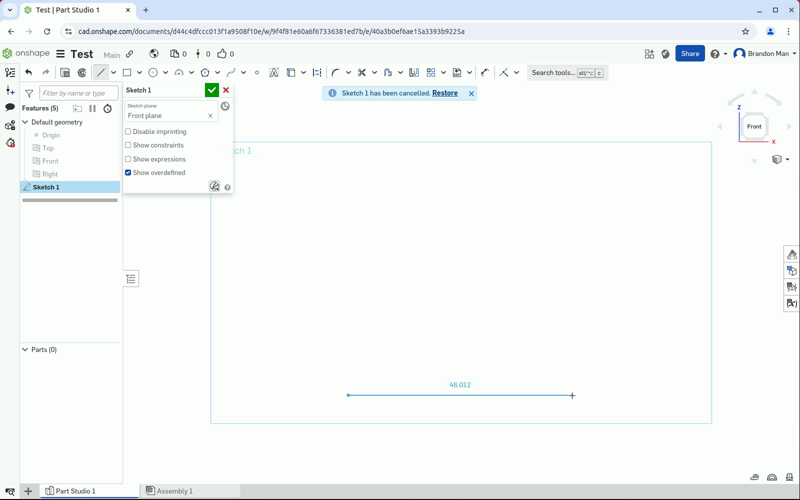
key_up(shift)
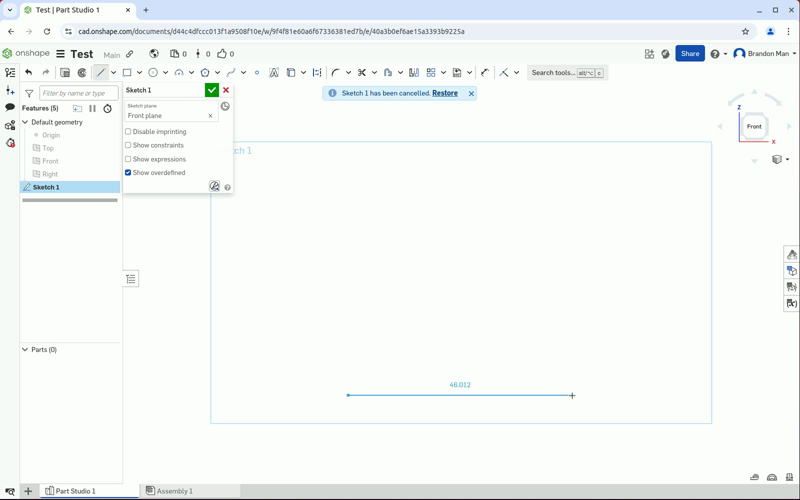
key_down(shift)
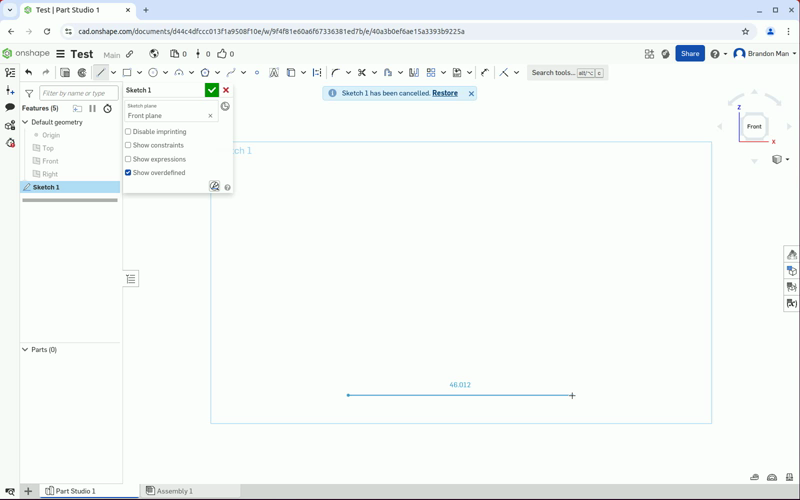
mouse_move(572, 171)
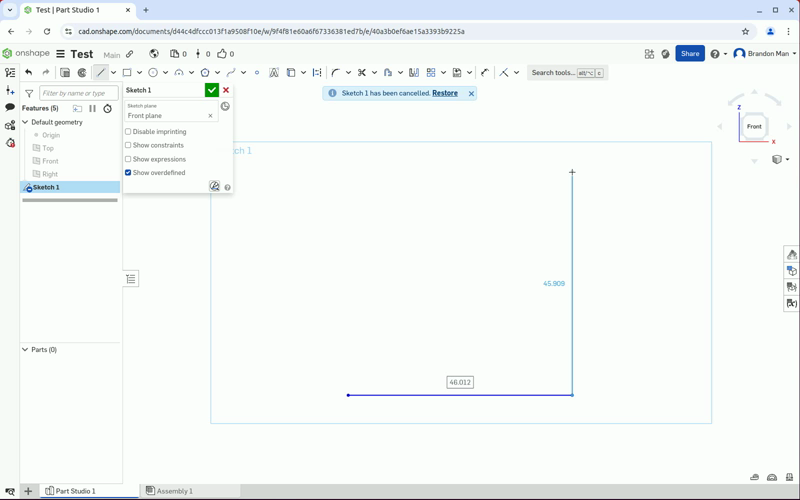
click(572, 171)
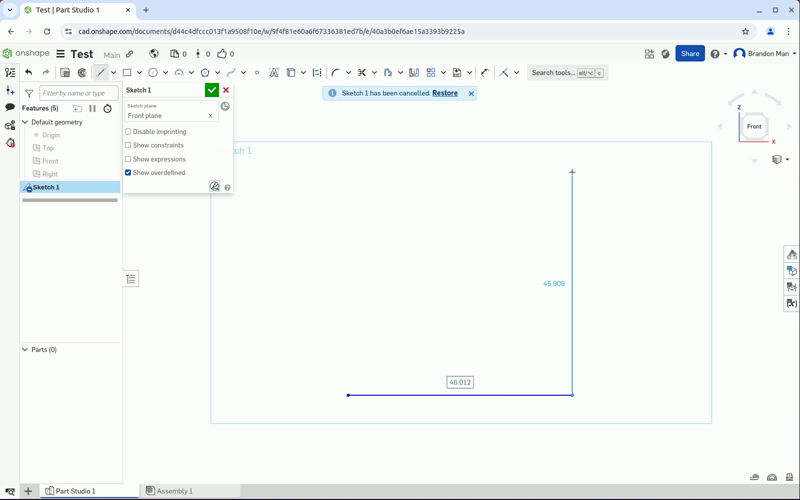
key_up(shift)
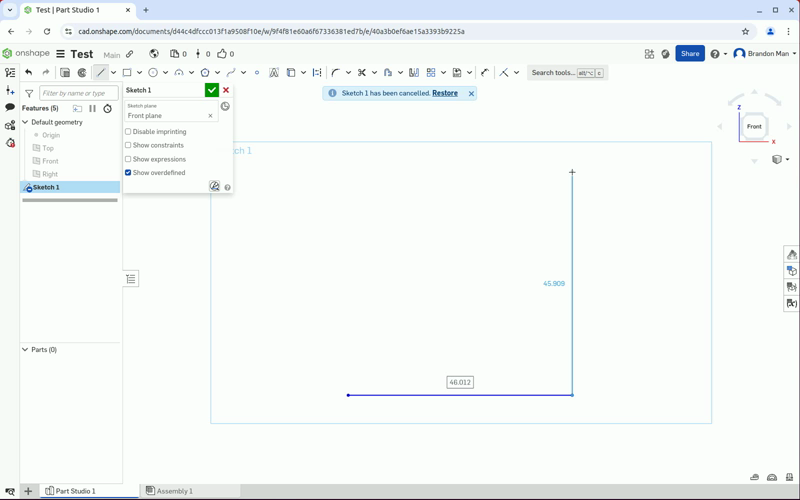
key_down(shift)
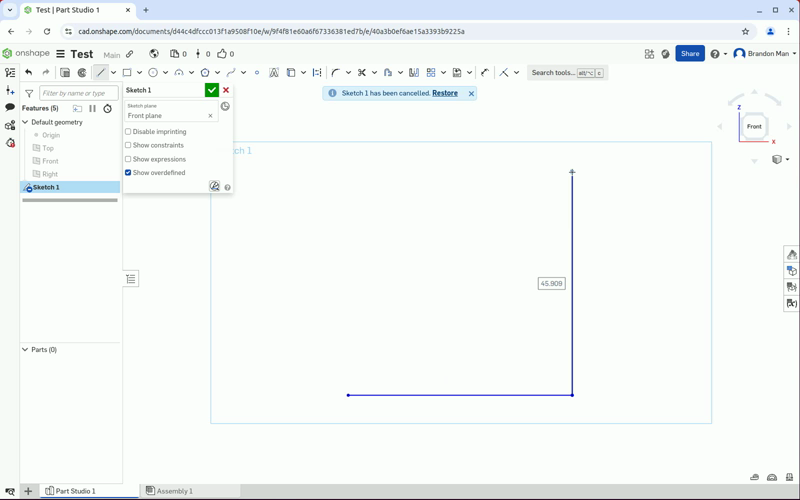
mouse_move(496, 171)
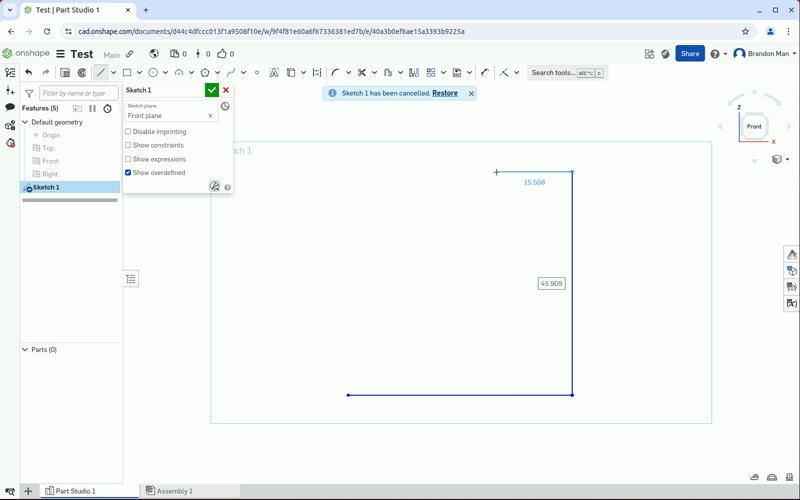
click(496, 171)
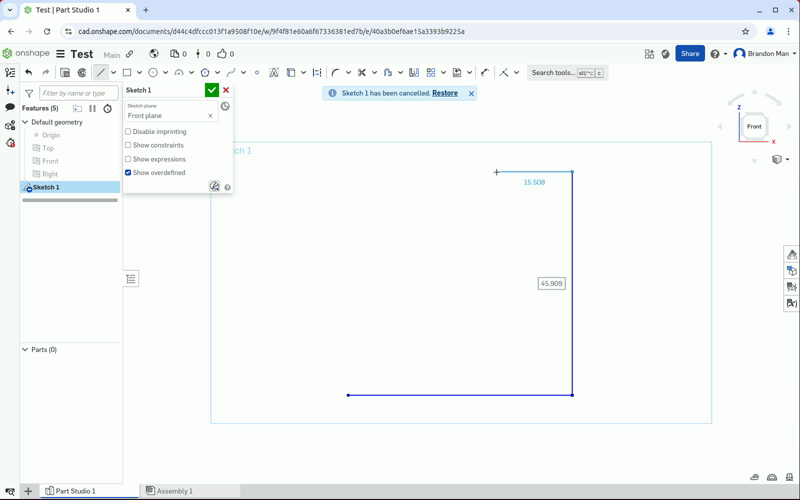
key_up(shift)
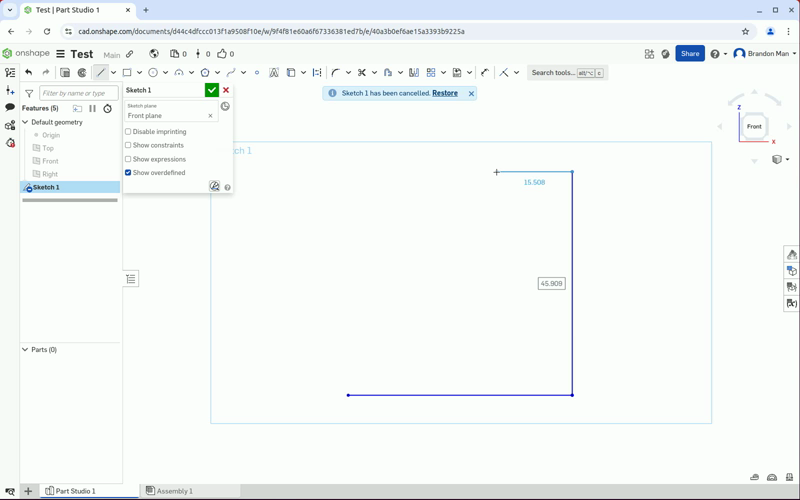
key_down(shift)
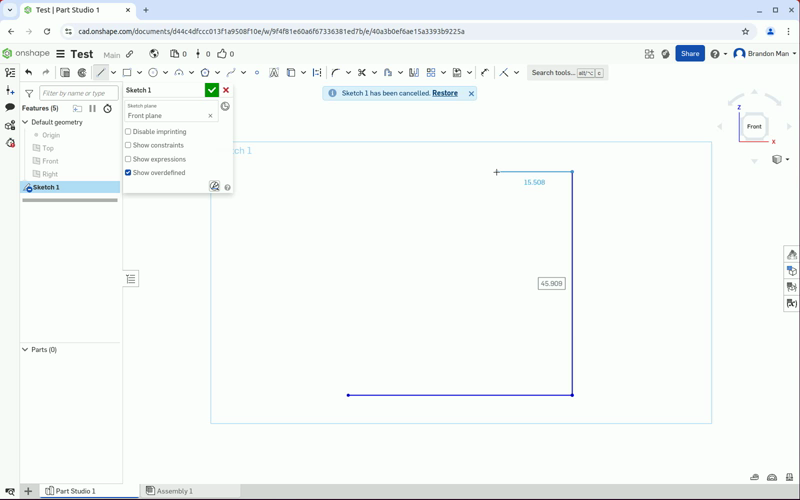
mouse_move(496, 357)
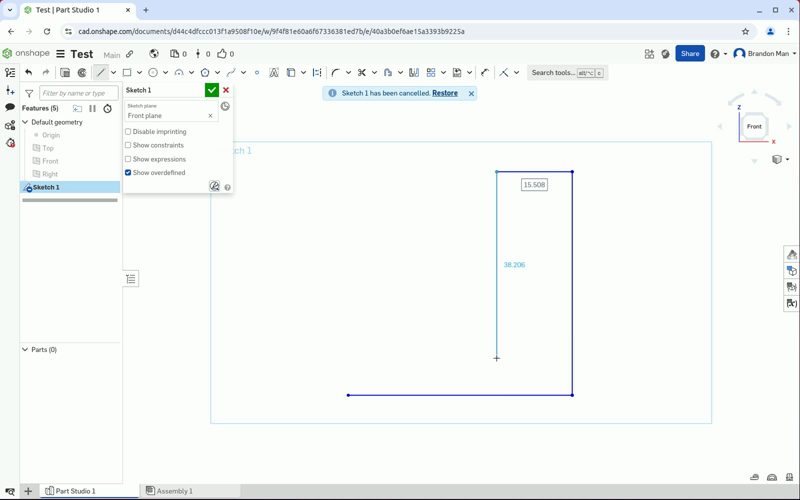
click(496, 357)
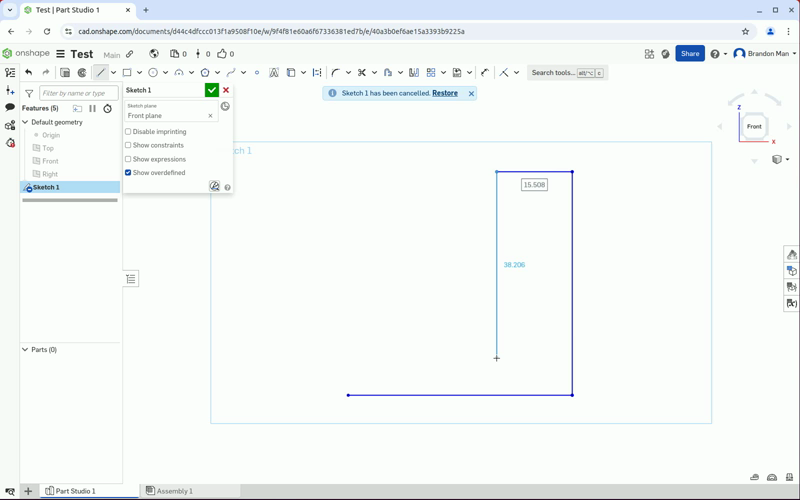
key_up(shift)
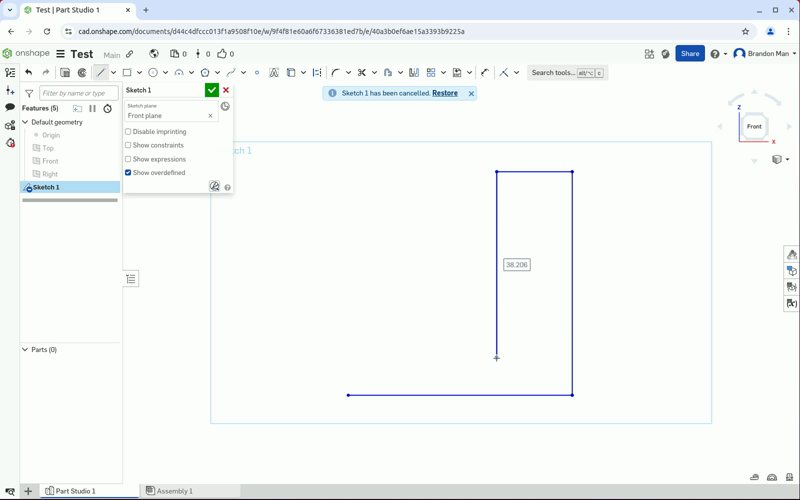
key_down(shift)
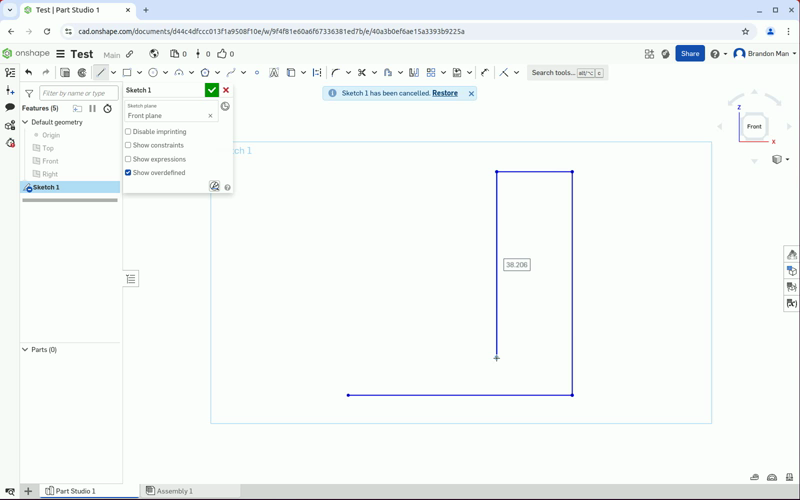
mouse_move(526, 357)
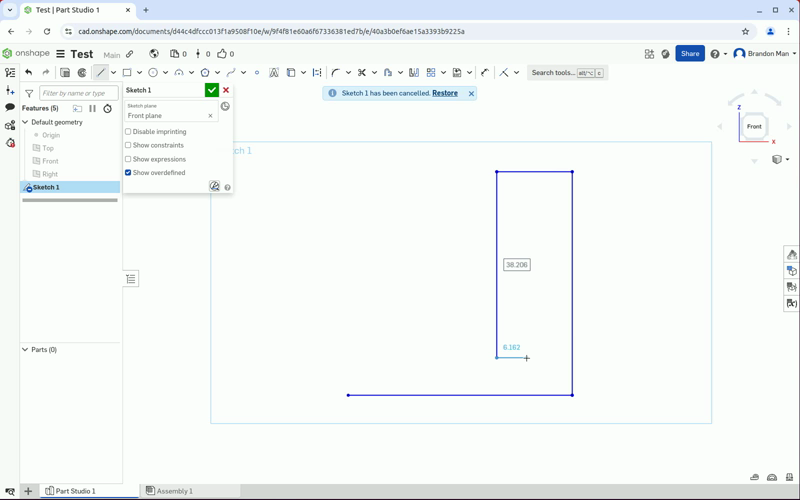
mouse_move(461, 357)
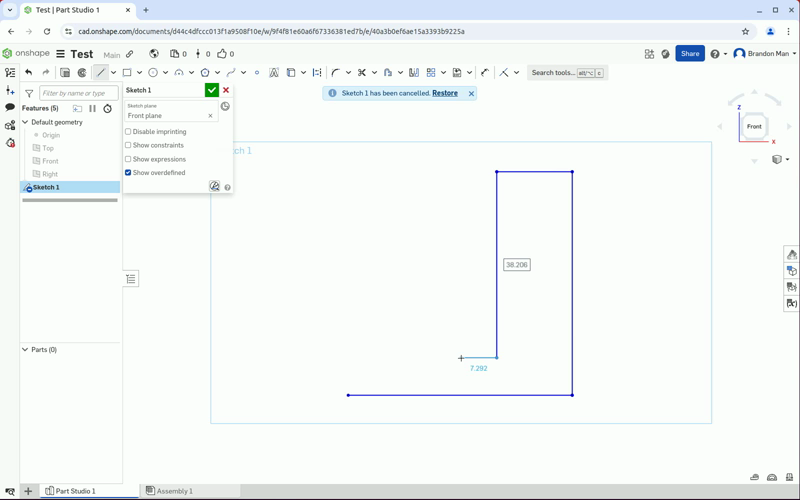
click(461, 357)
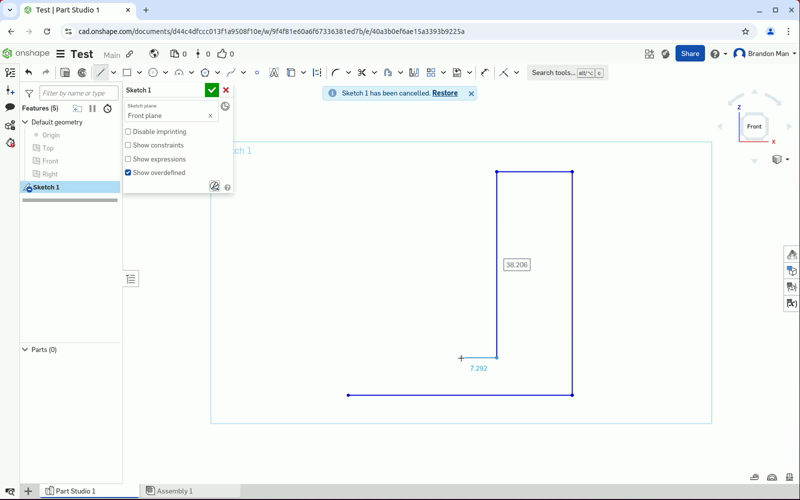
key_up(shift)
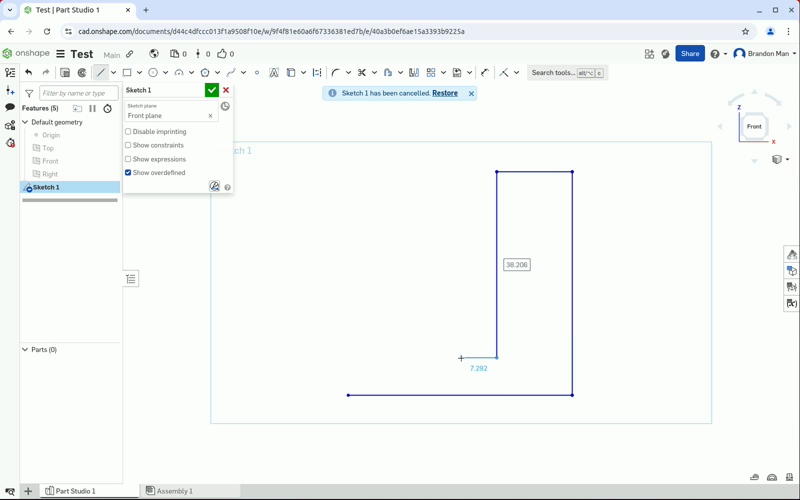
key_down(shift)
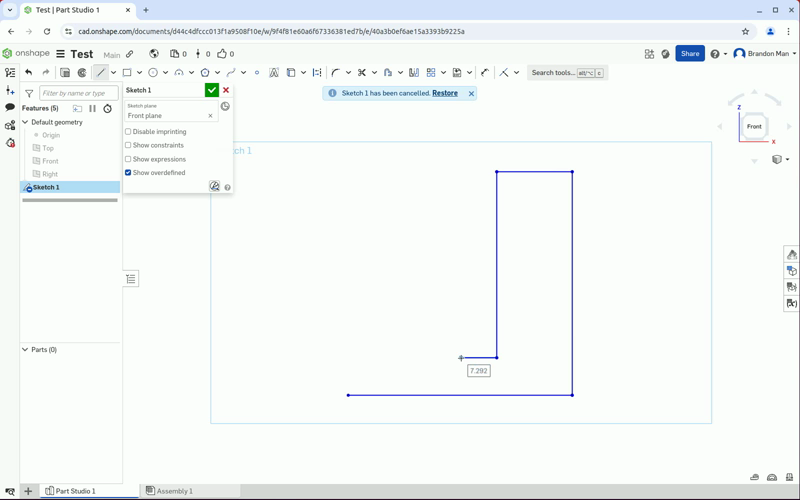
mouse_move(386, 171)
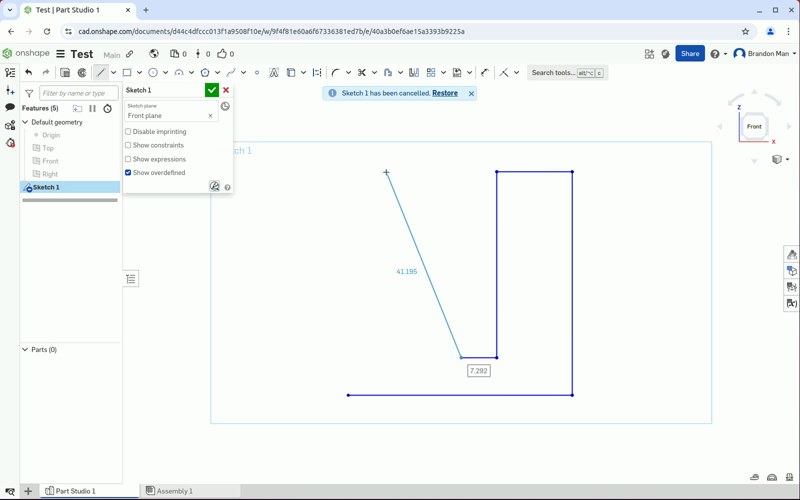
click(386, 171)
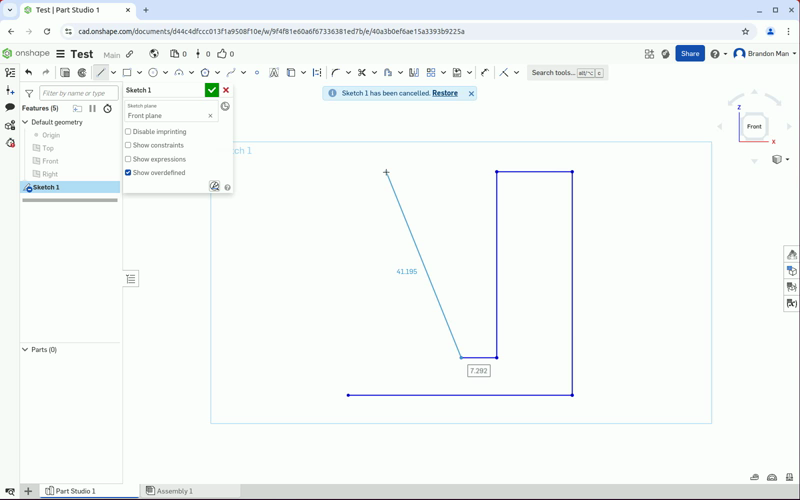
key_up(shift)
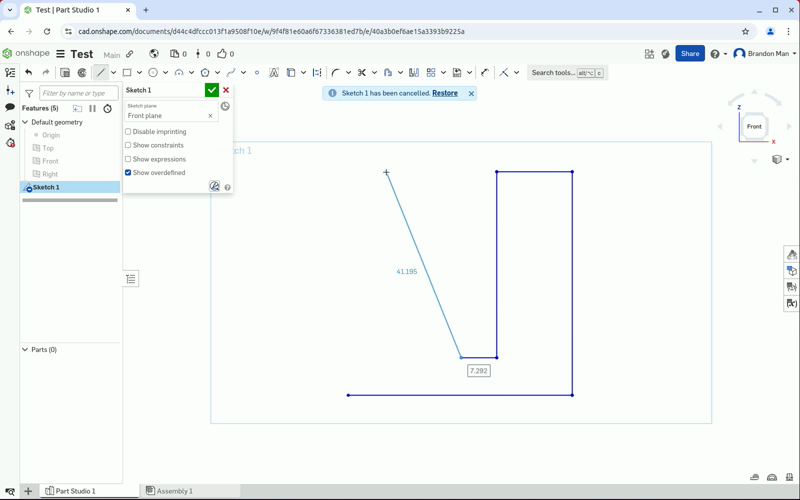
key_down(shift)
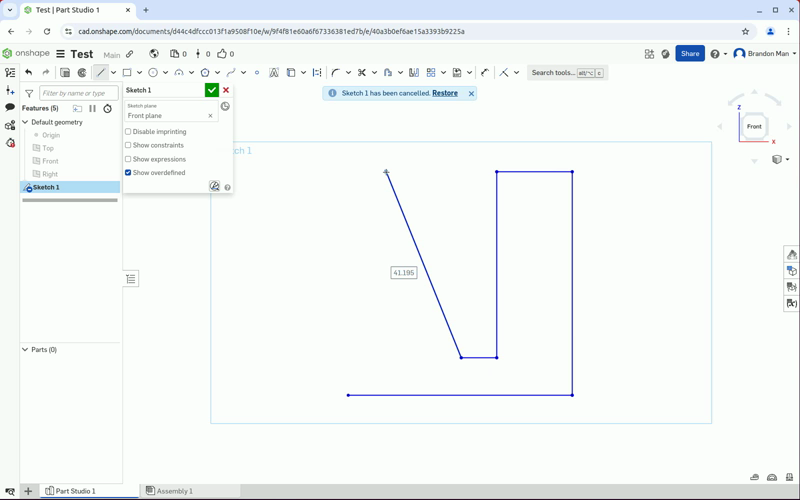
mouse_move(416, 171)
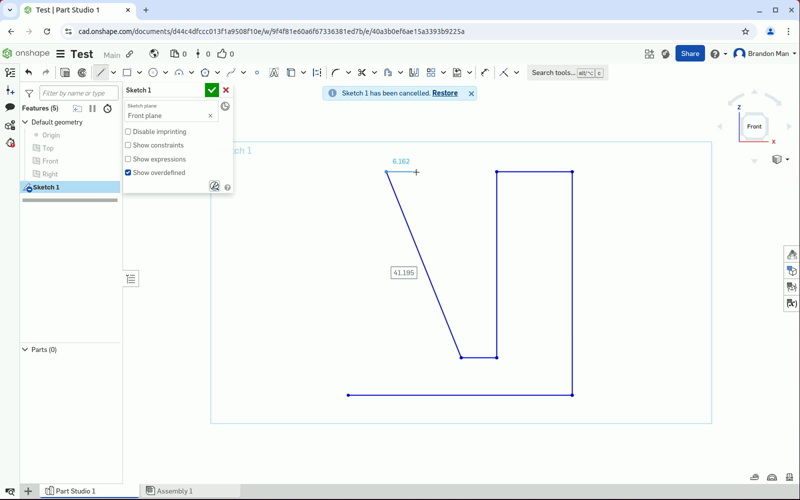
mouse_move(348, 171)
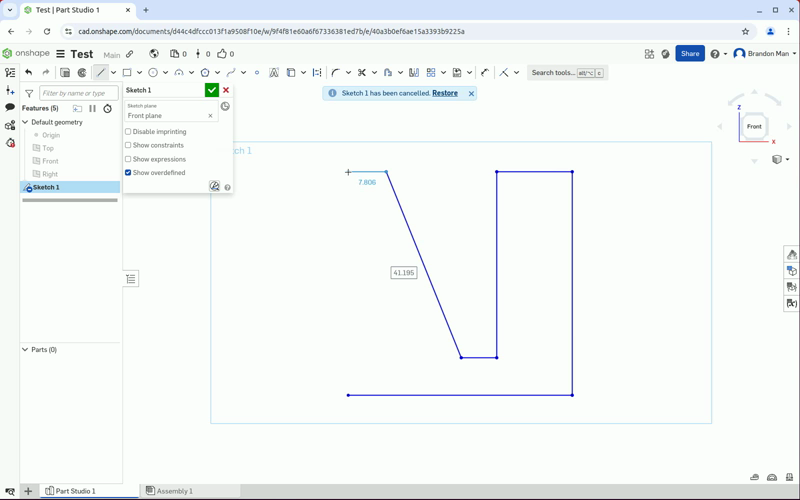
click(348, 171)
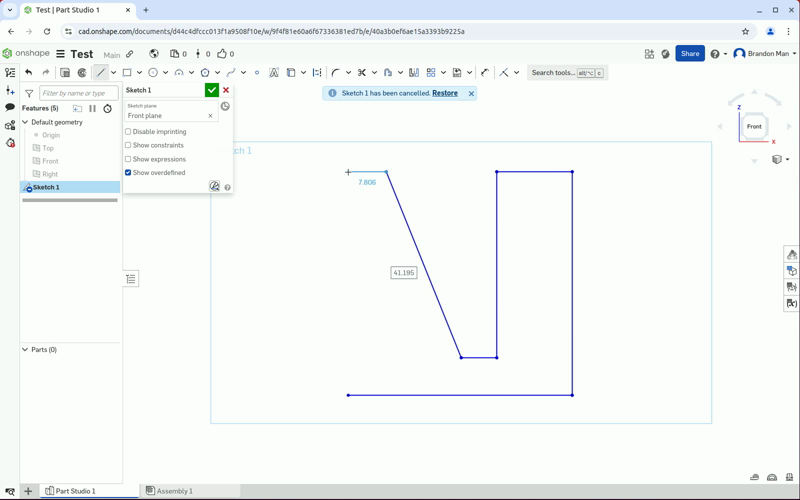
key_up(shift)
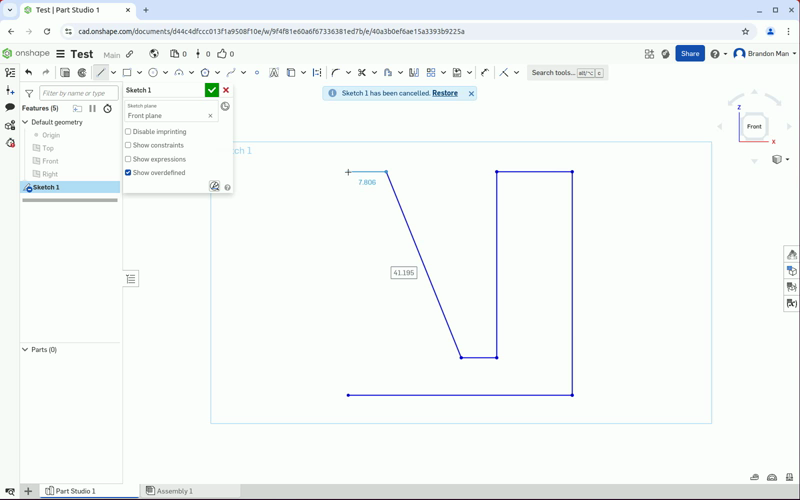
key_down(shift)
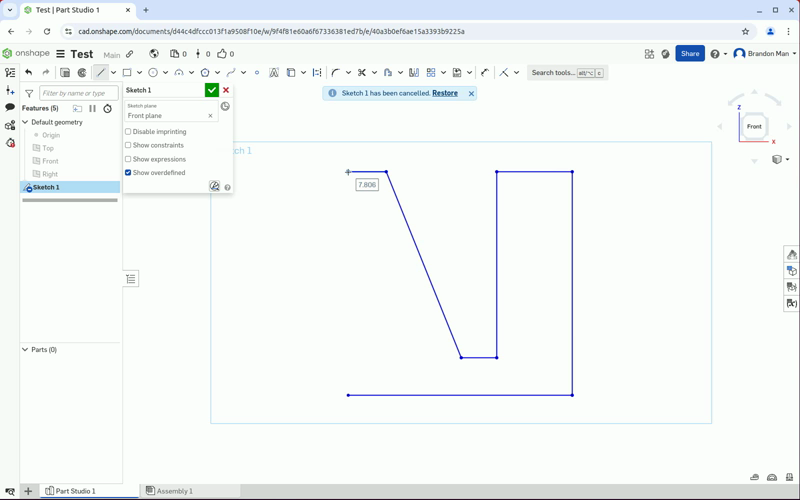
mouse_move(348, 395)
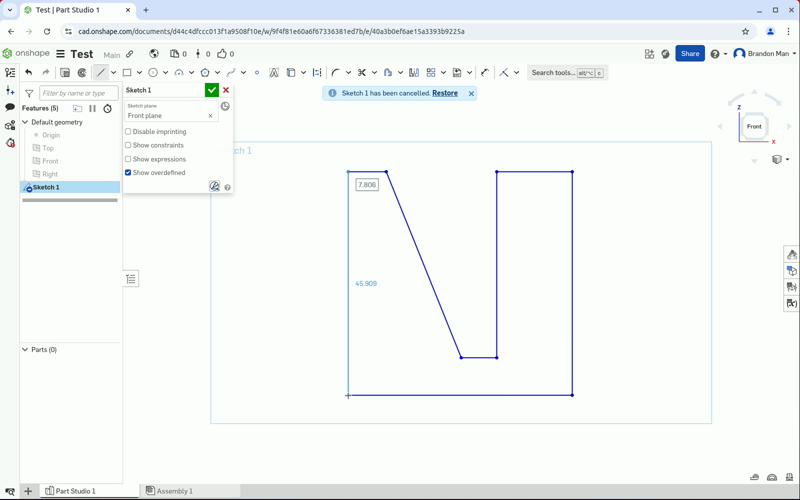
key_up(shift)
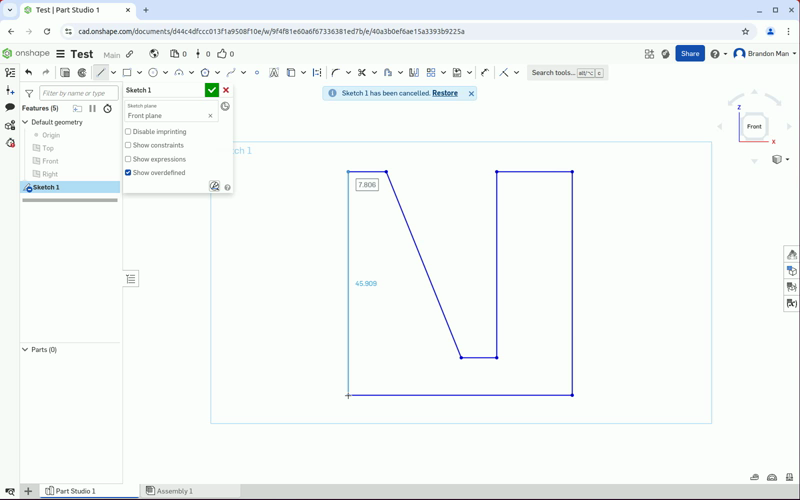
click(348, 395)
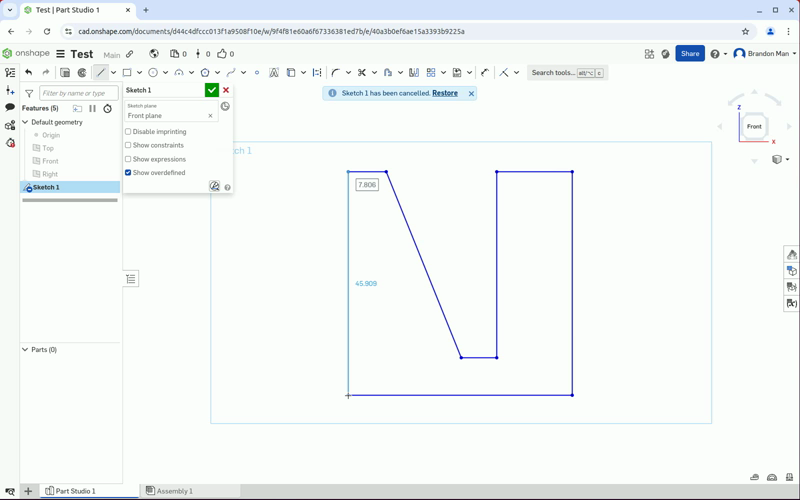
key(esc)
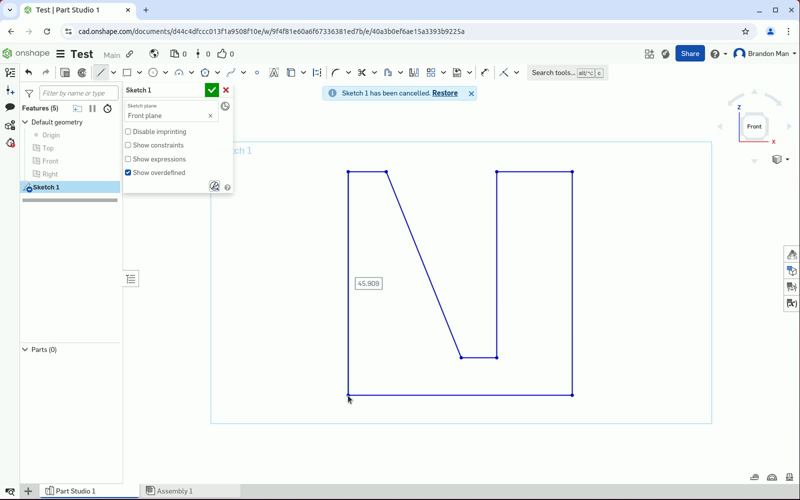
mouse_move(393, 303)
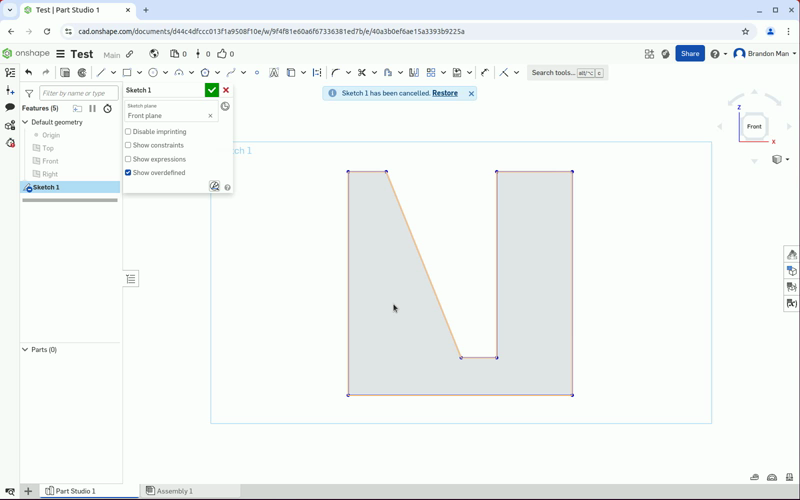
click(393, 303)
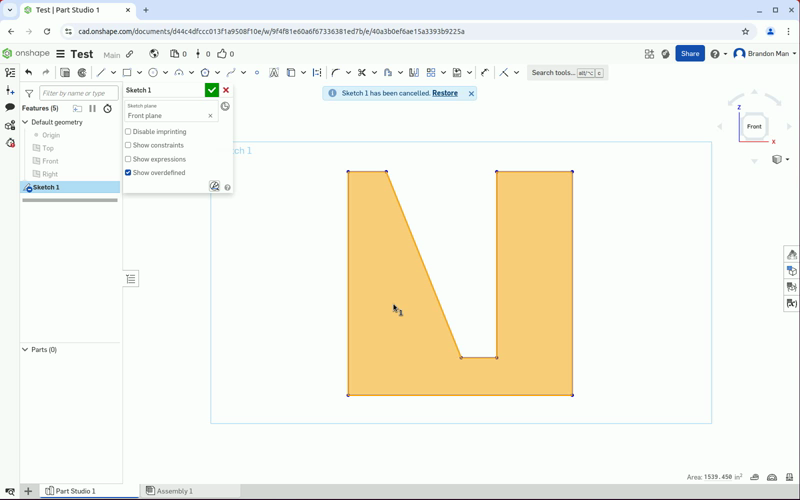
mouse_move(73, 352)
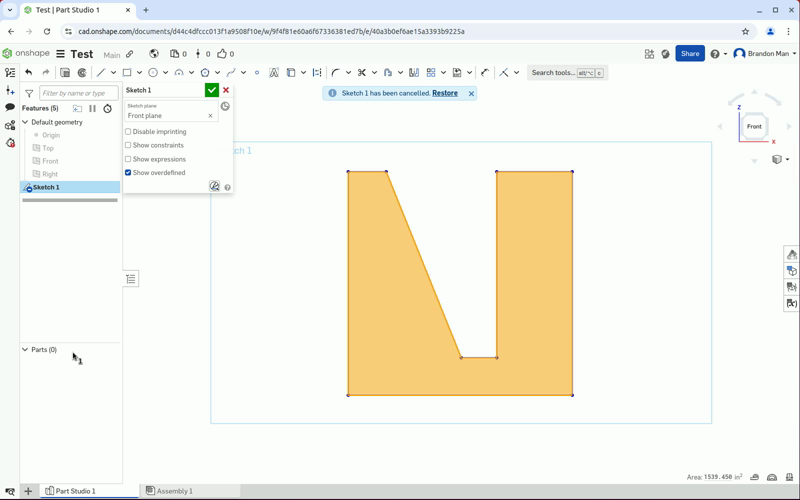
key(shift+y)
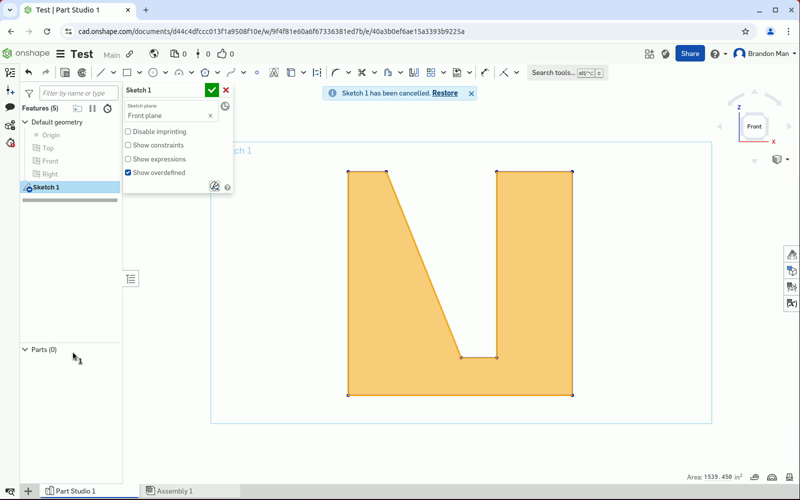
key(shift+e)
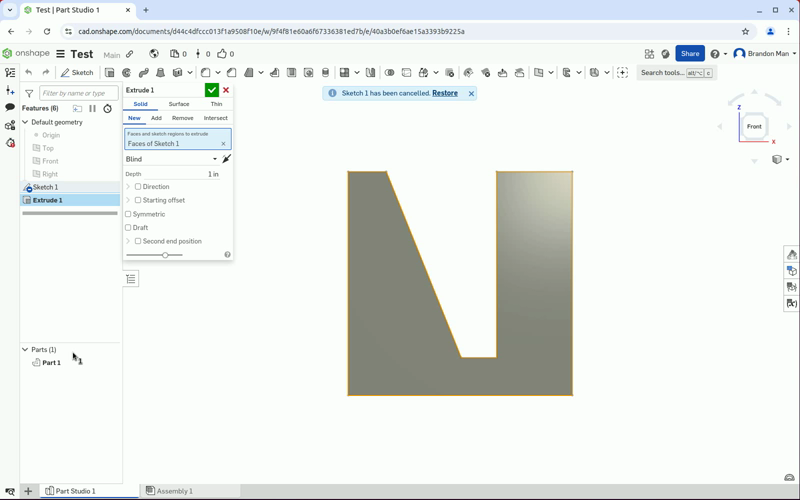
mouse_move(143, 106)
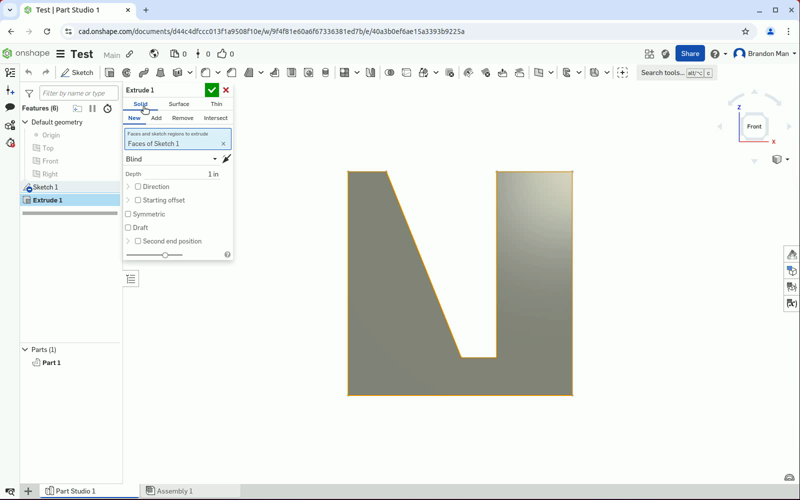
click(143, 106)
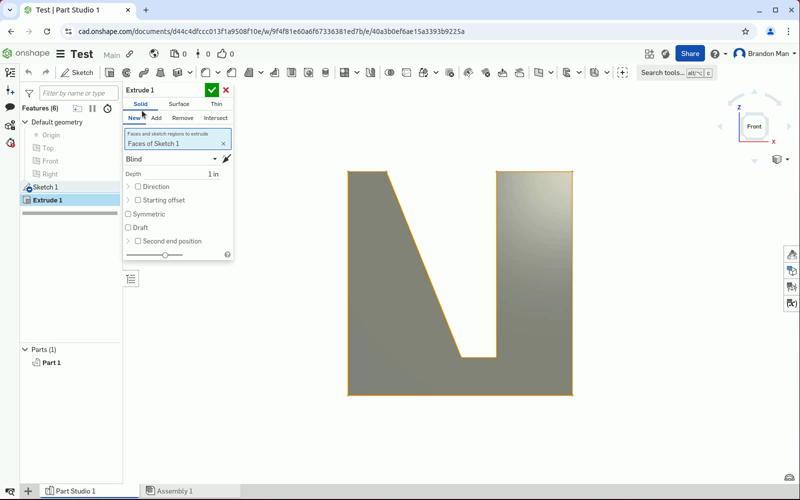
mouse_move(137, 120)
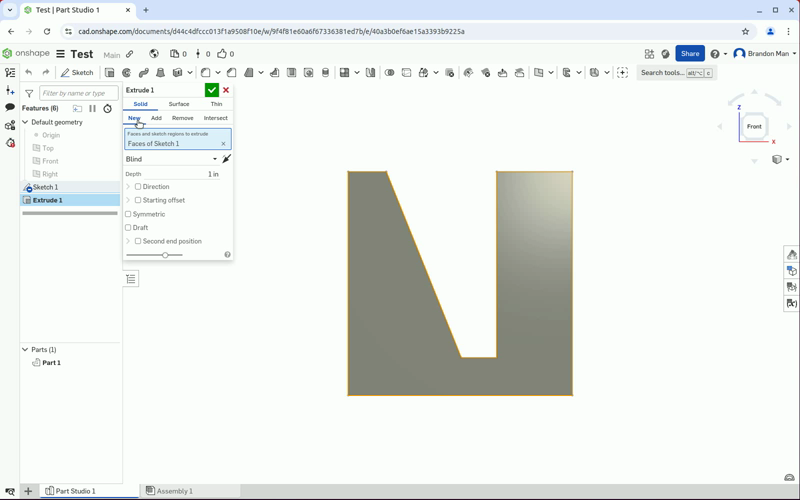
click(137, 120)
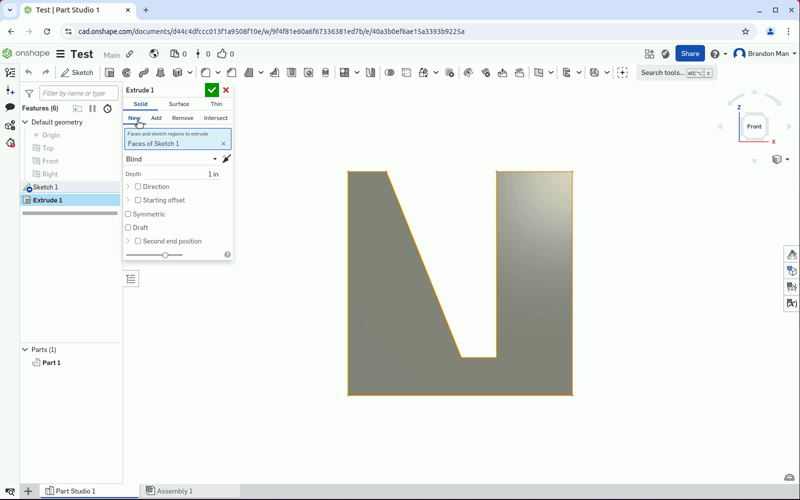
key(tab, 4)
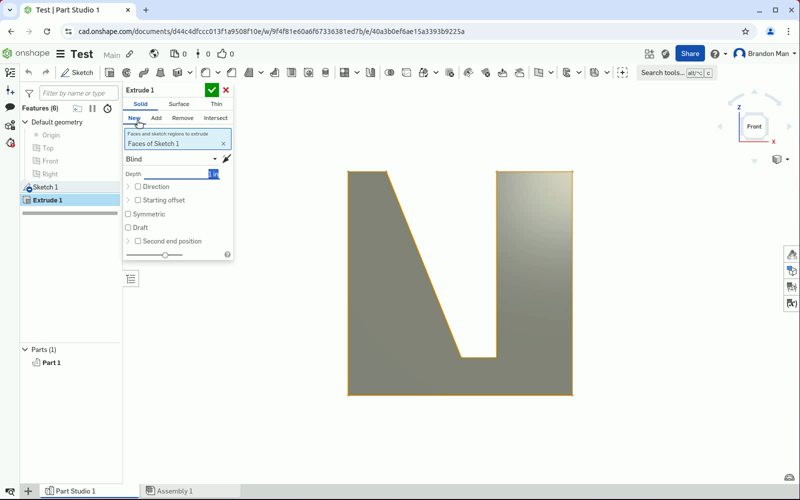
text(46.216)
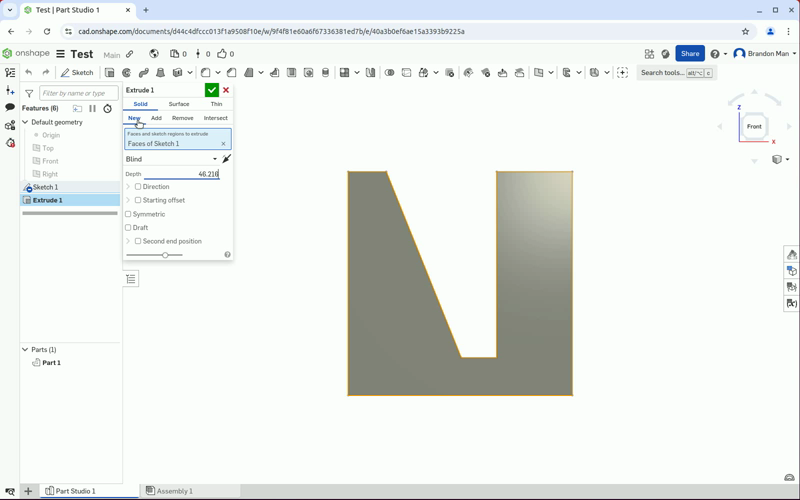
key(tab, 3)
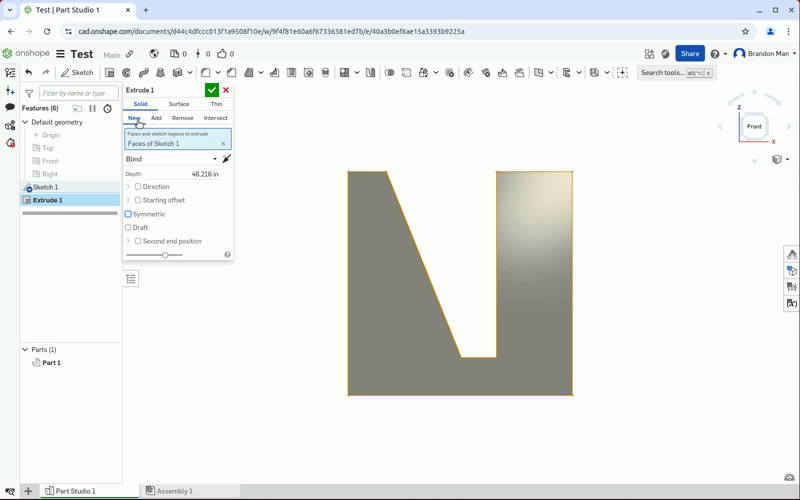
key(space)
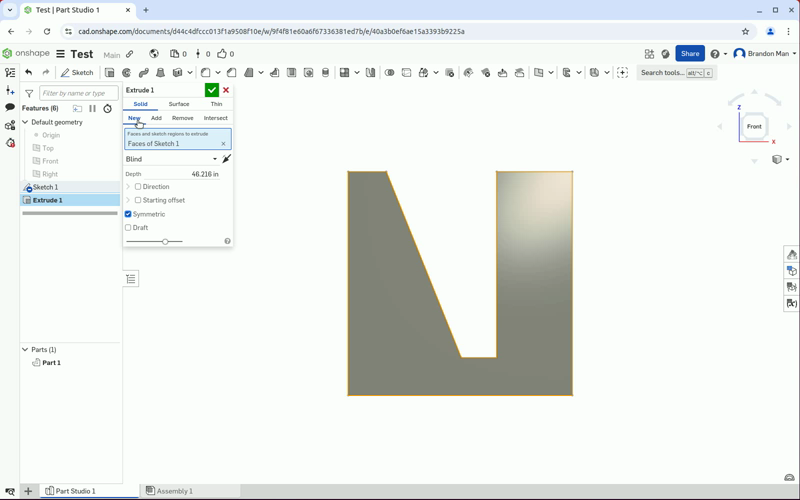
key(enter)
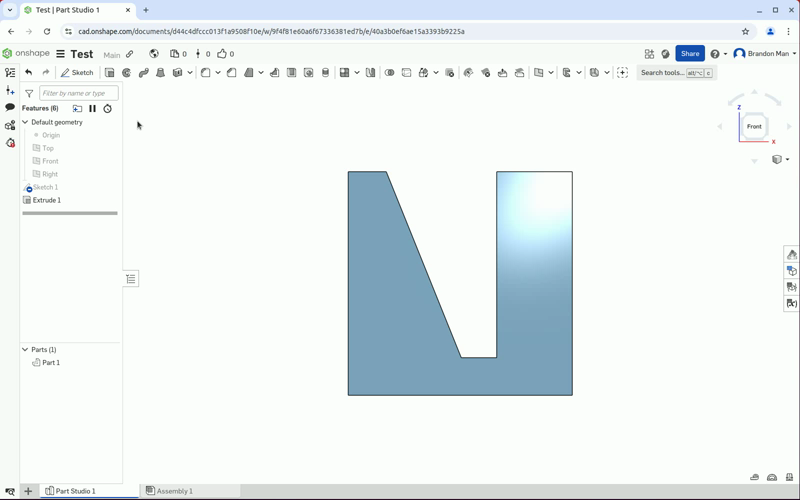
key(shift+h)
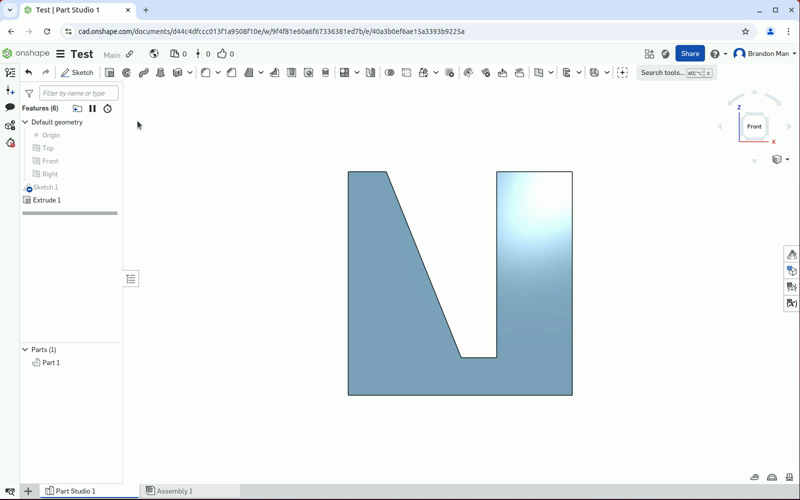
key(shift+h)
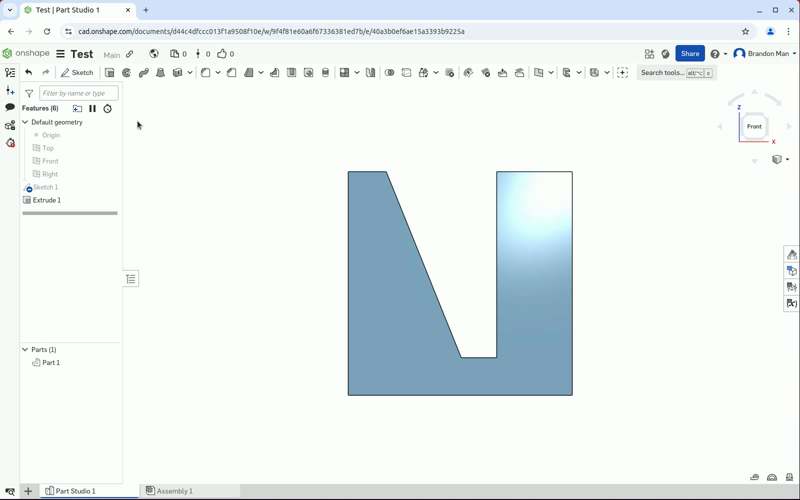
mouse_move(73, 189)
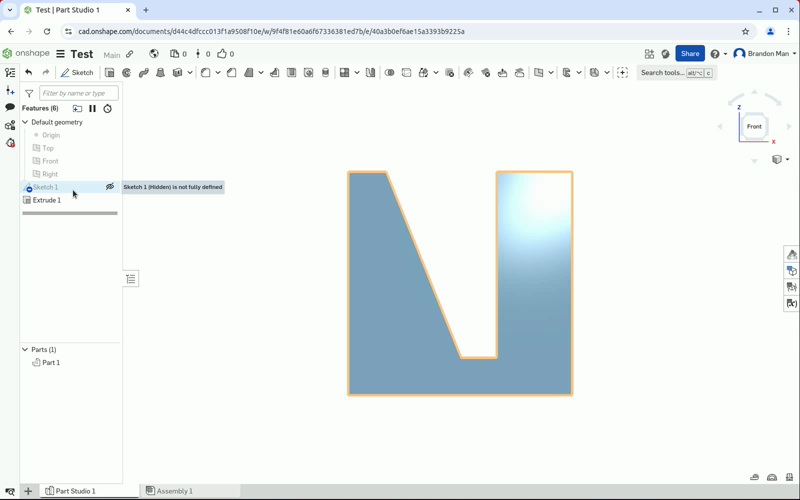
click(73, 189)
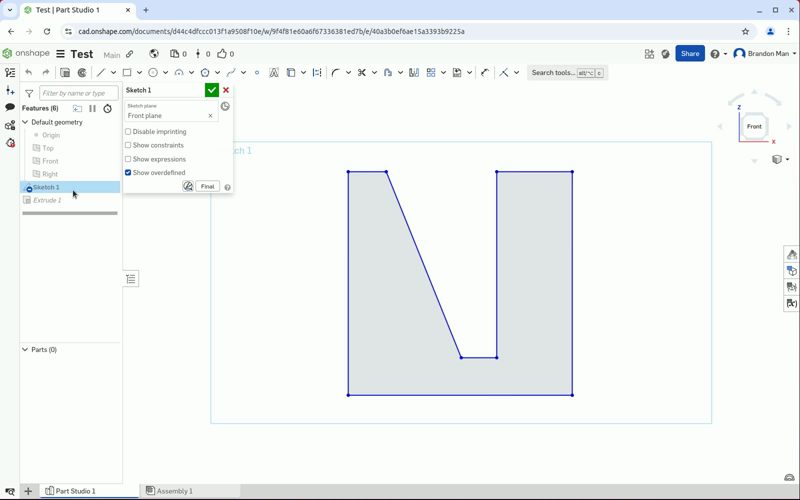
mouse_move(229, 92)
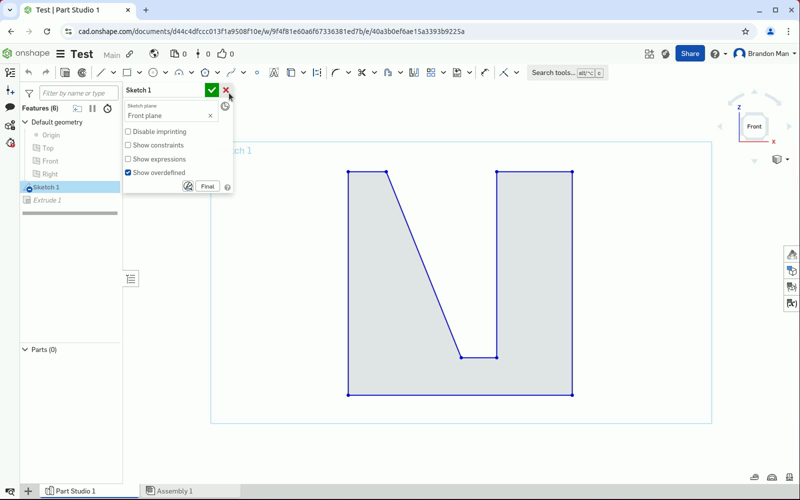
click(229, 92)
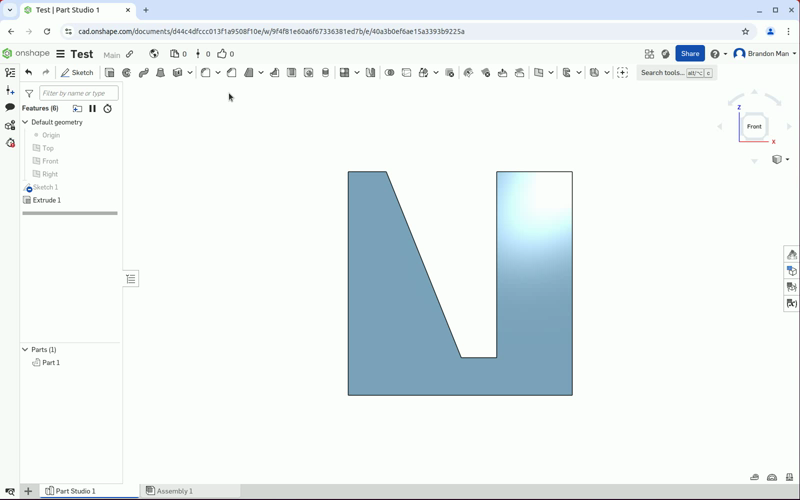
mouse_move(73, 352)
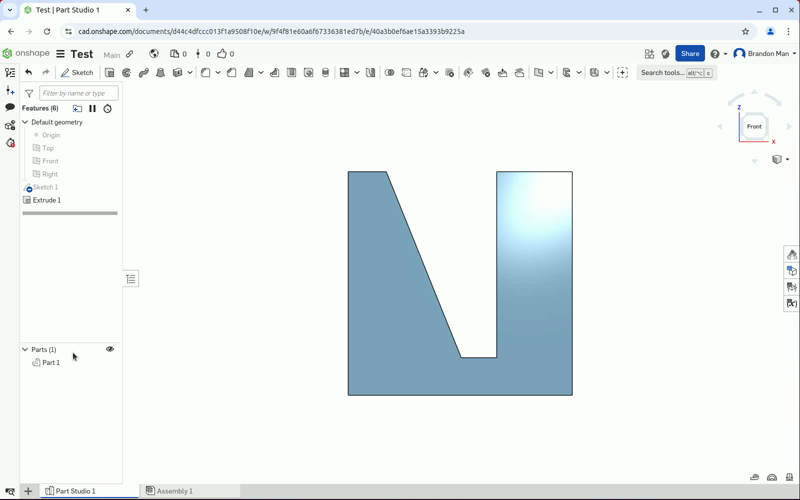
key(y)
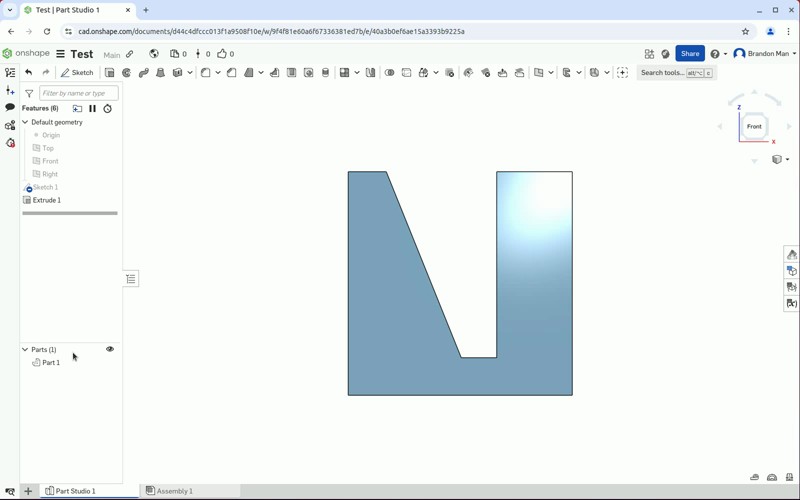
key(shift+p)
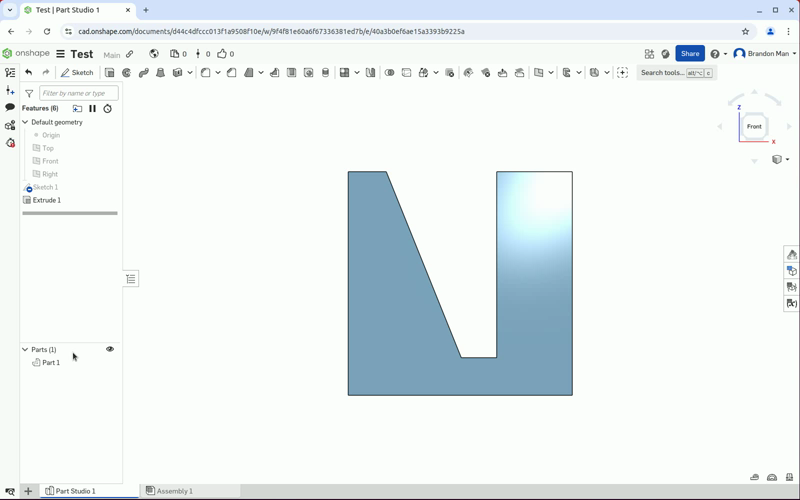
key(space)
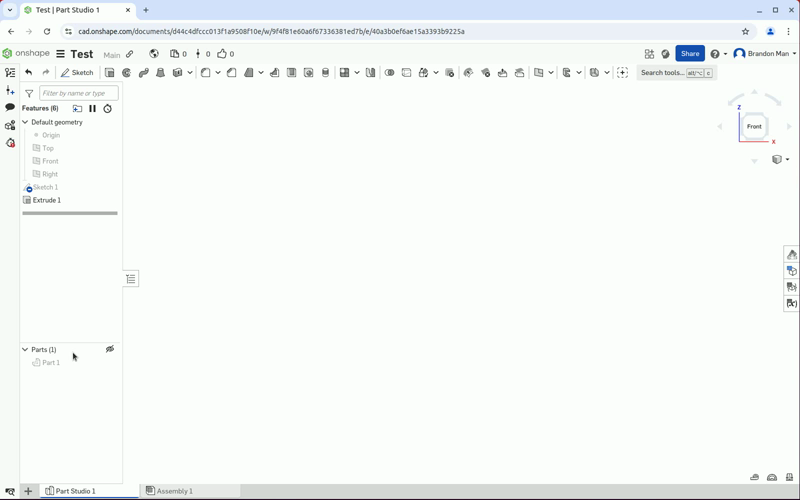
key_down(shift)
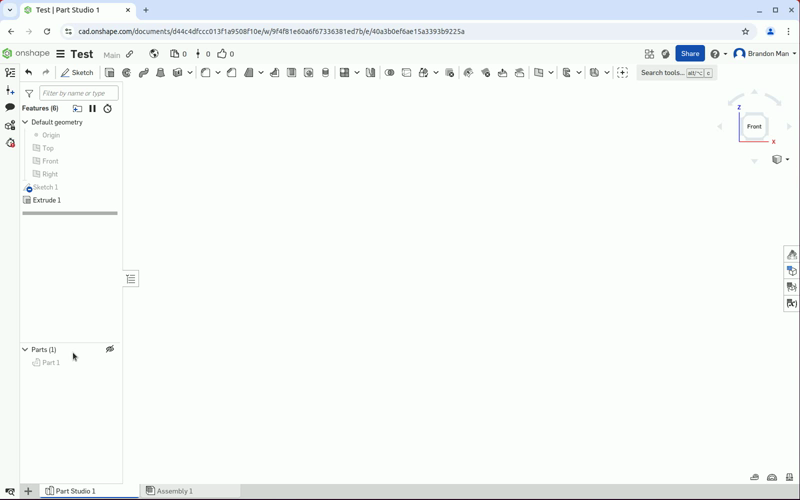
key(left)
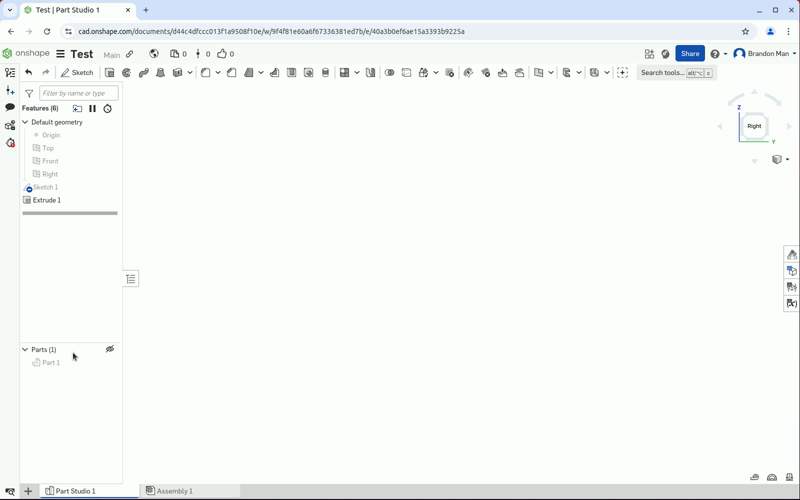
key_up(shift)
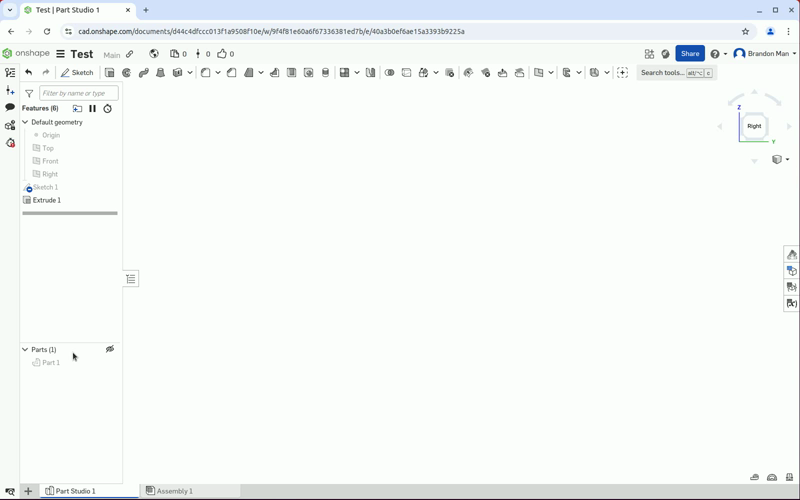
mouse_move(73, 352)
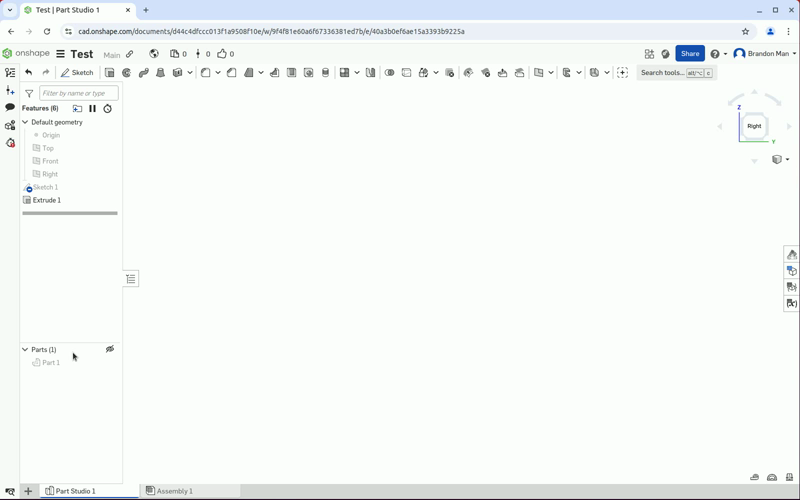
key(shift+y)
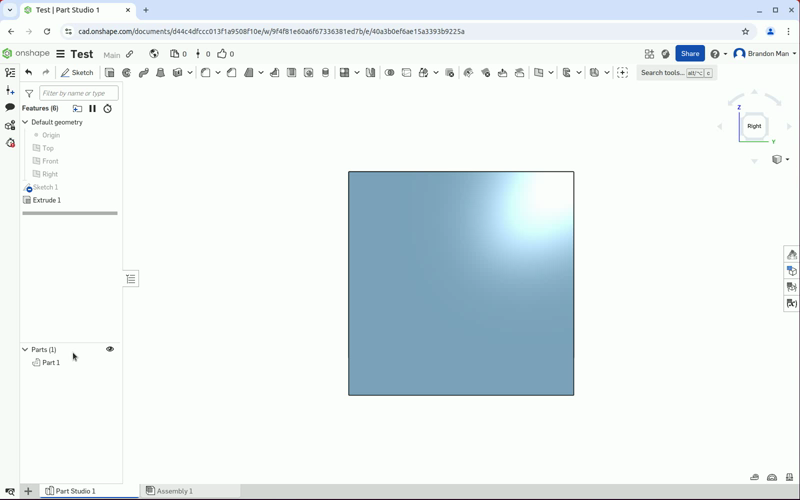
mouse_move(541, 75)
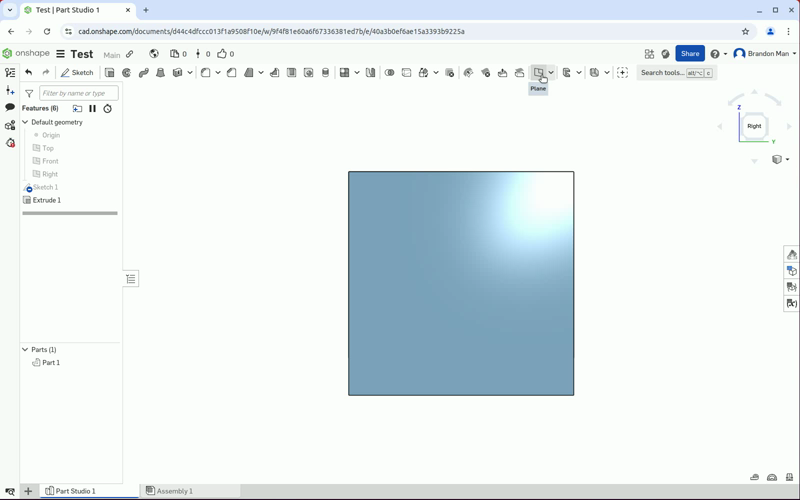
click(541, 75)
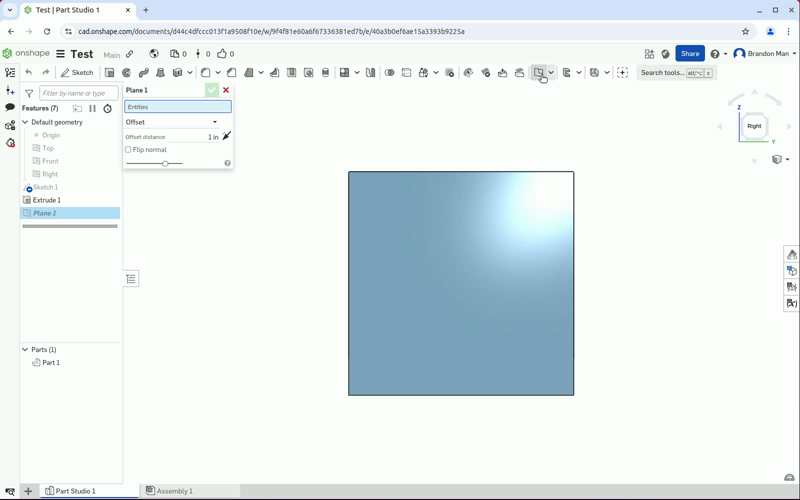
mouse_move(73, 176)
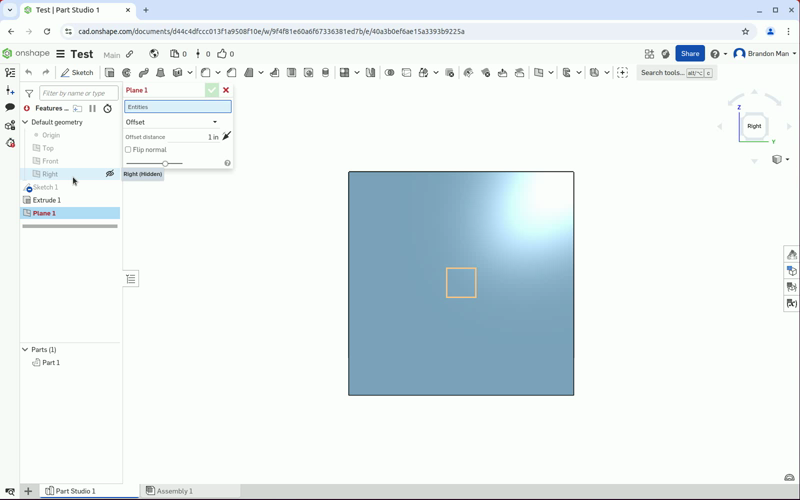
click(73, 176)
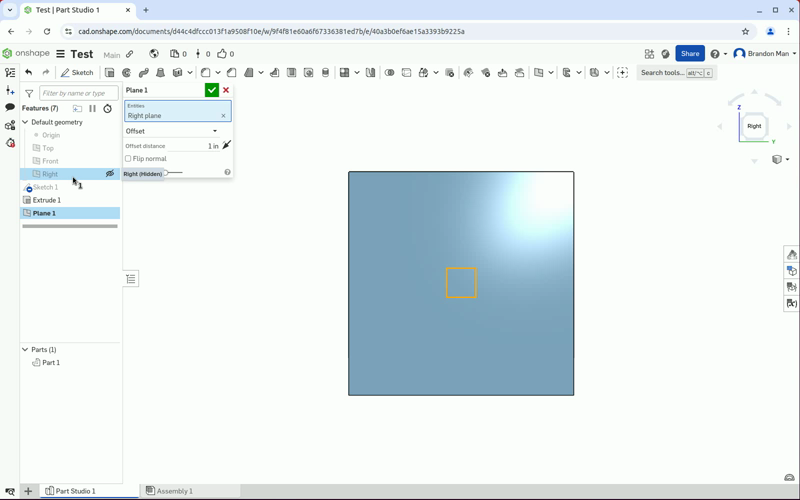
key(tab, 2)
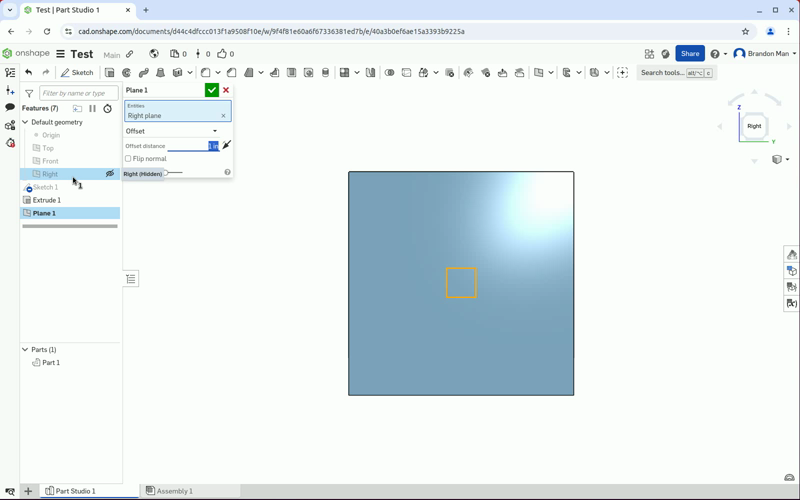
text(23.108)
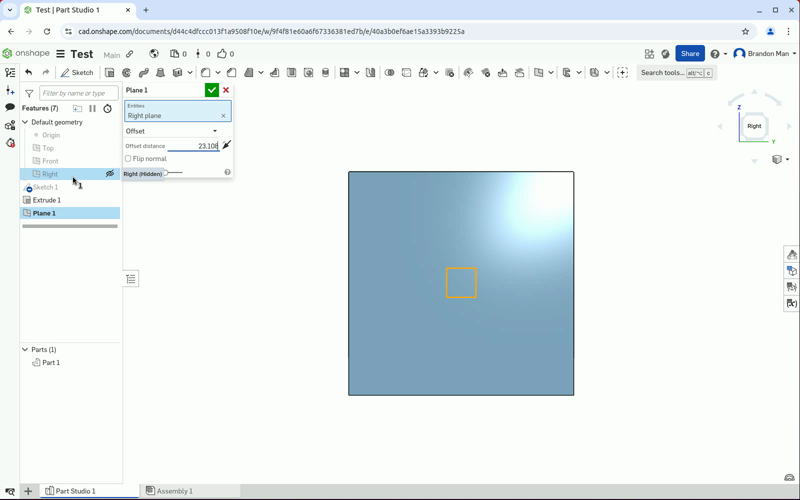
key(enter, 2)
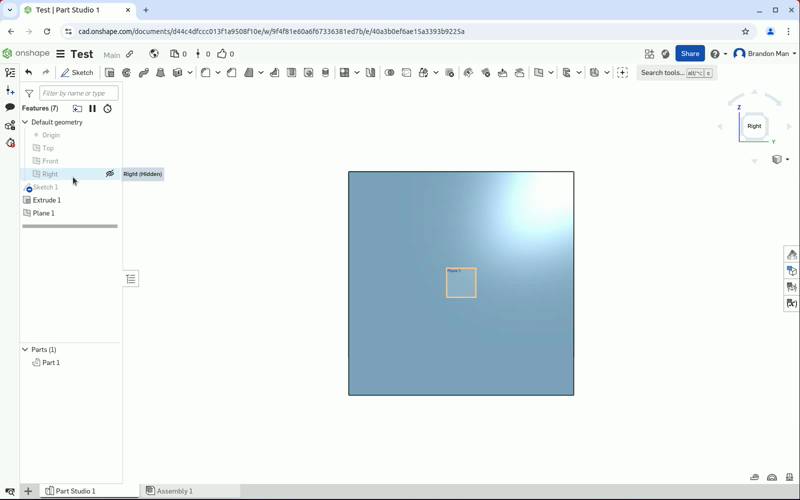
key(shift+s)
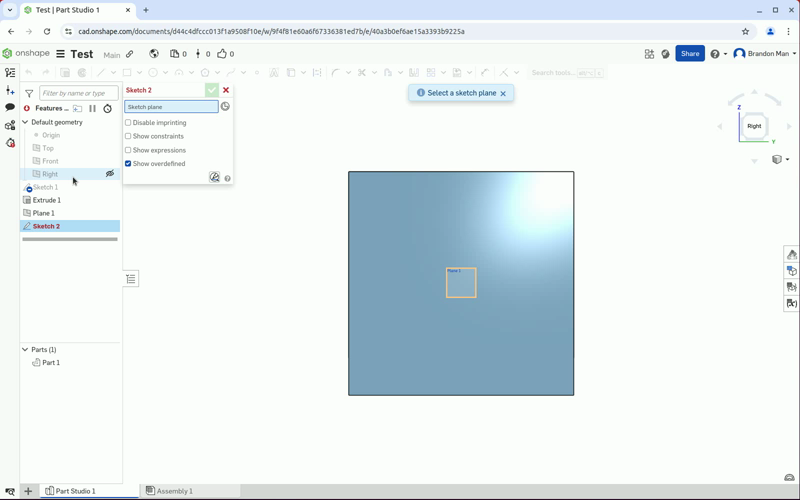
mouse_move(73, 215)
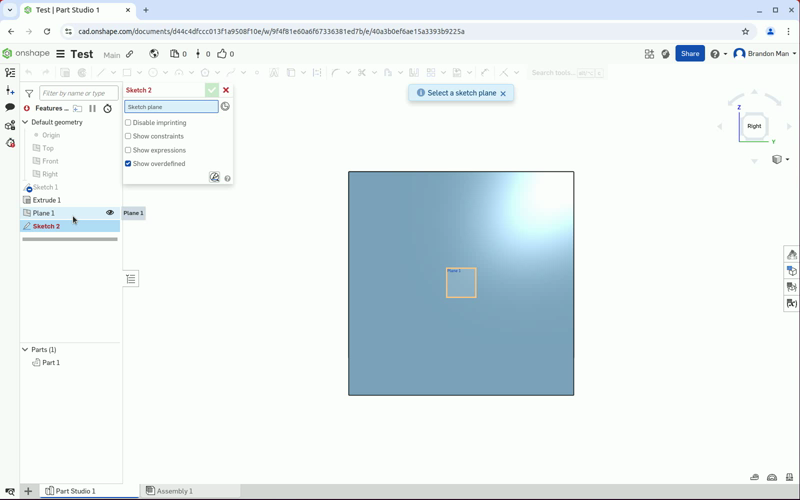
click(73, 215)
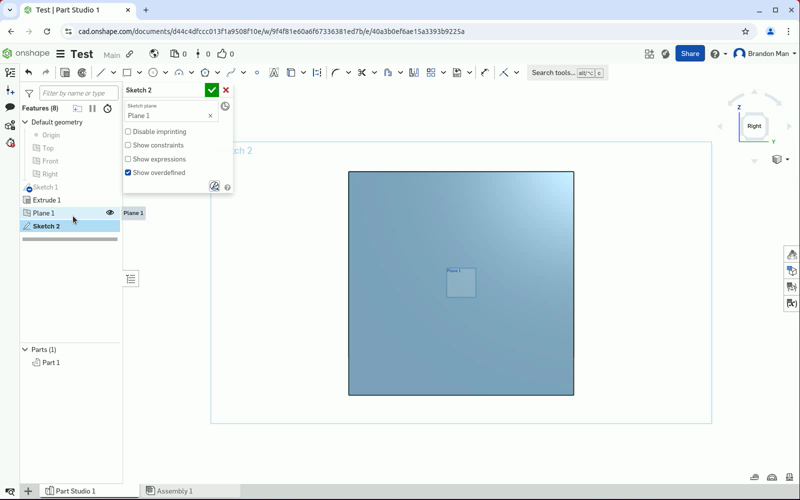
mouse_move(73, 352)
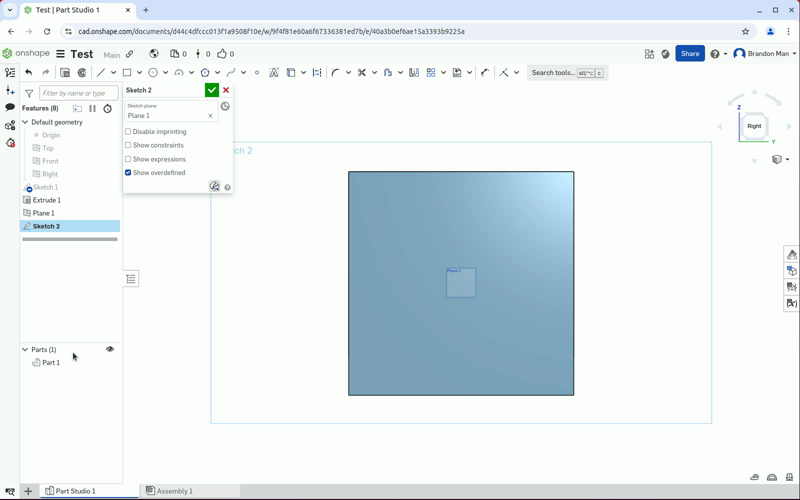
key(y)
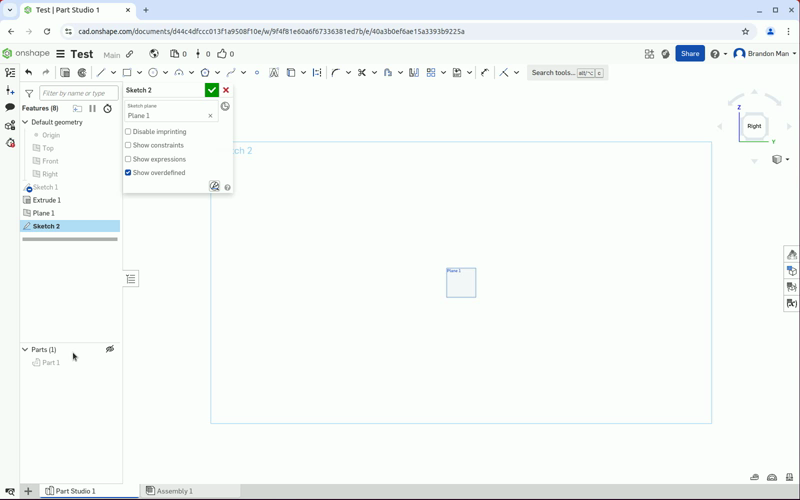
key(c)
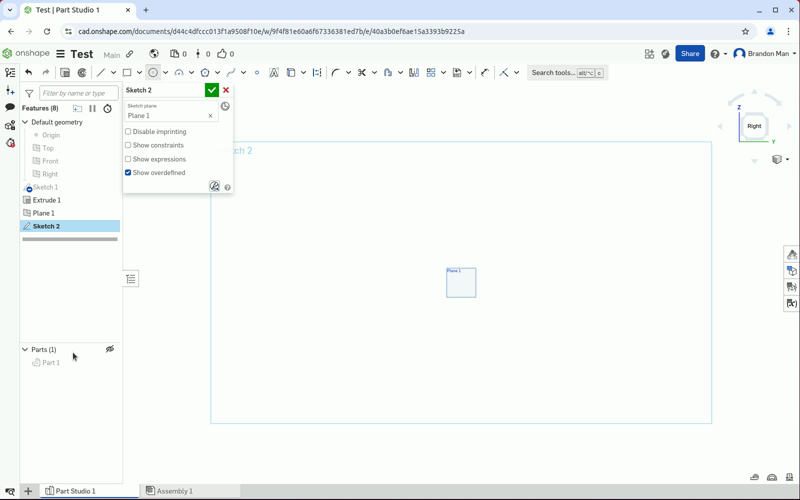
key_down(shift)
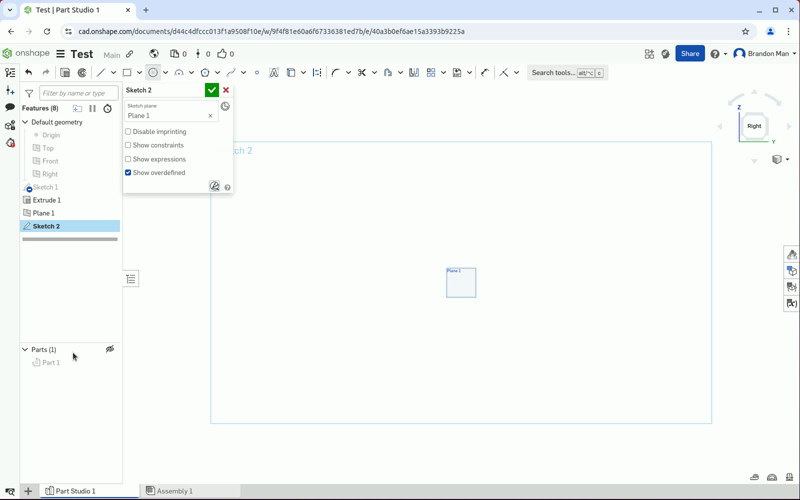
mouse_move(461, 282)
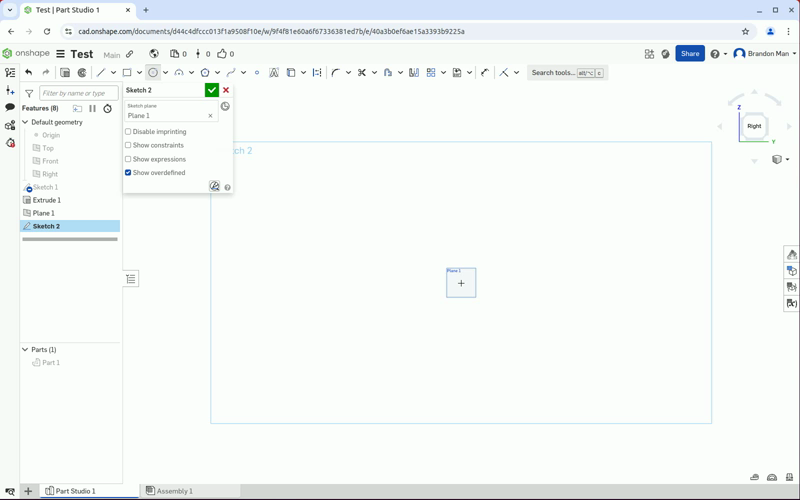
click(461, 282)
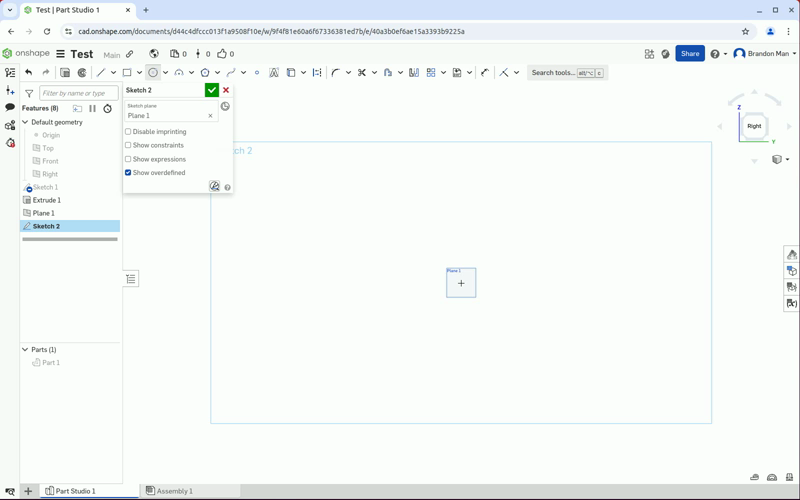
key_up(shift)
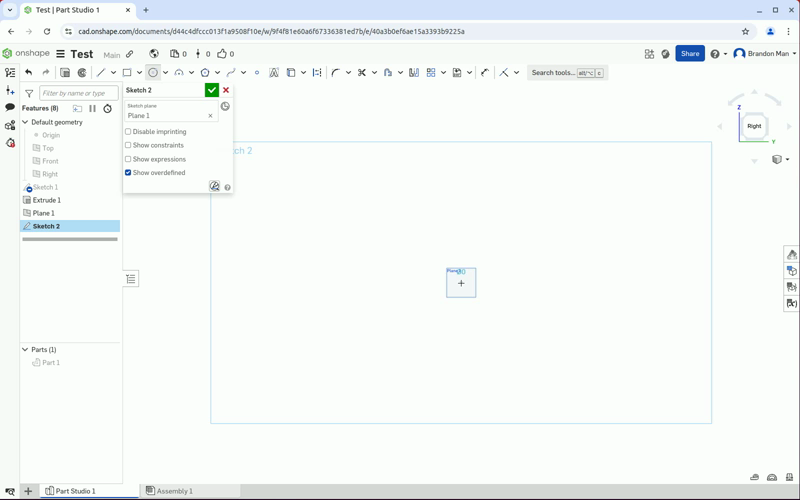
mouse_move(537, 282)
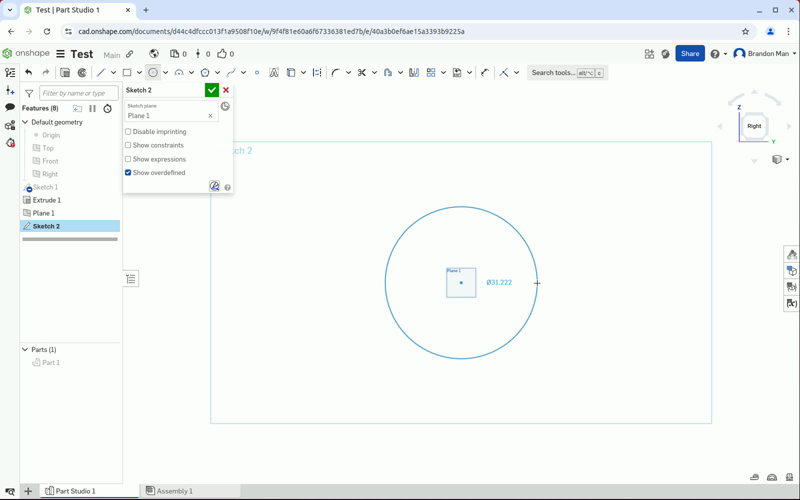
click(537, 282)
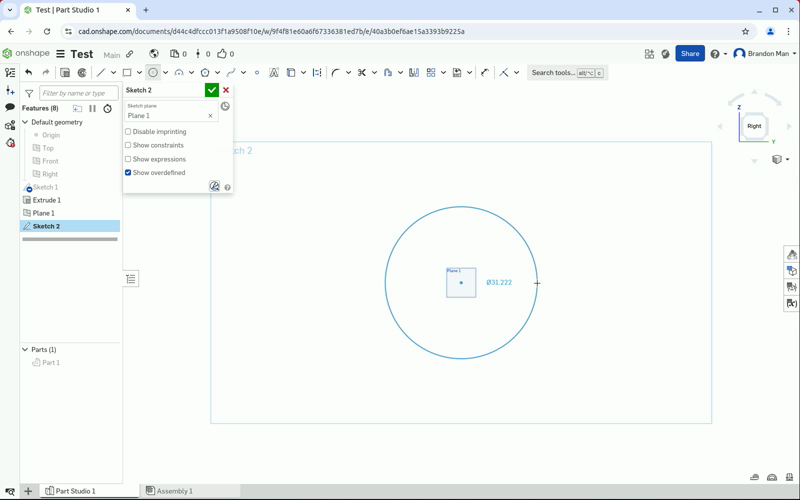
key(esc)
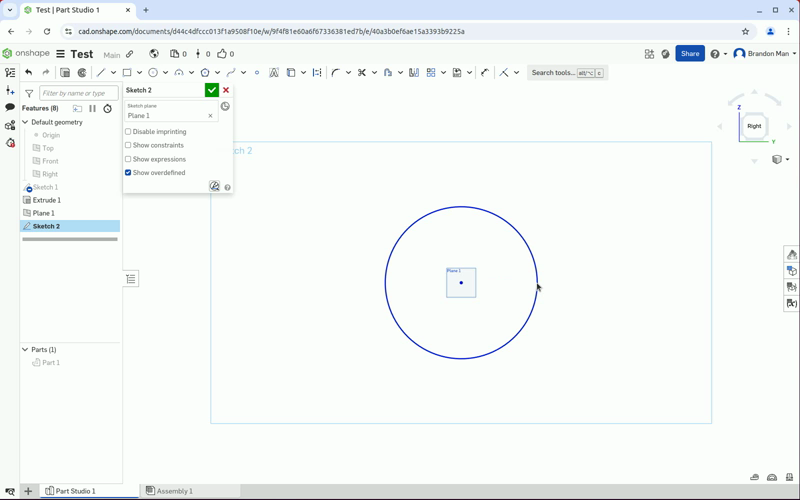
mouse_move(418, 322)
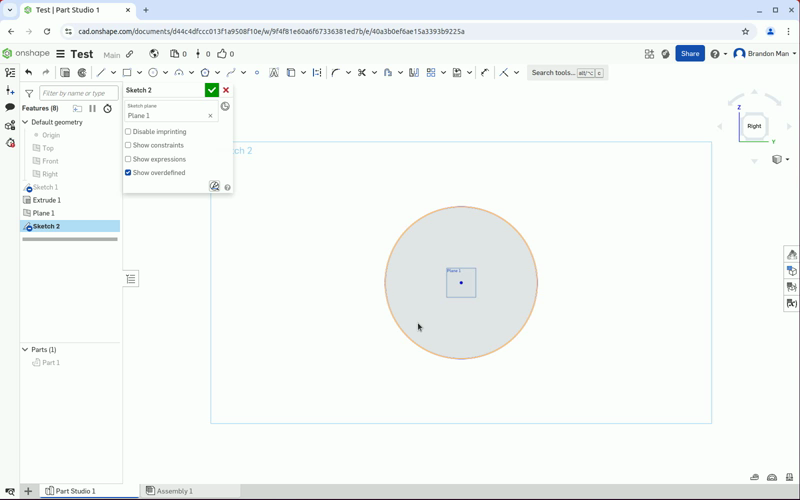
click(418, 322)
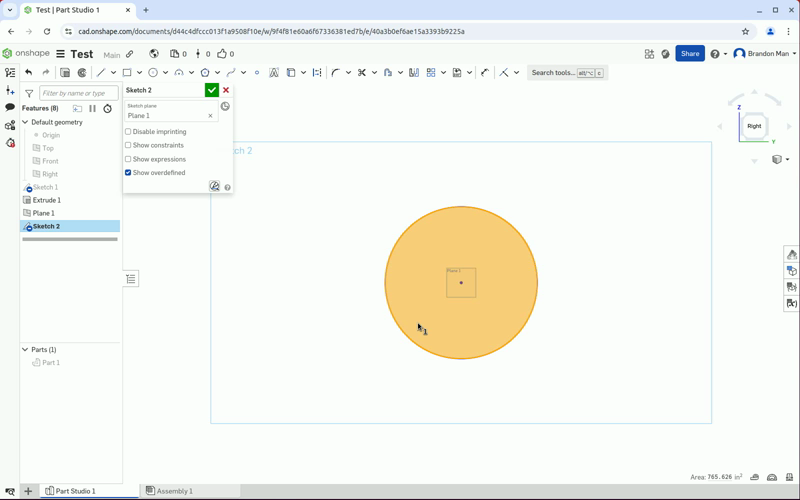
mouse_move(73, 352)
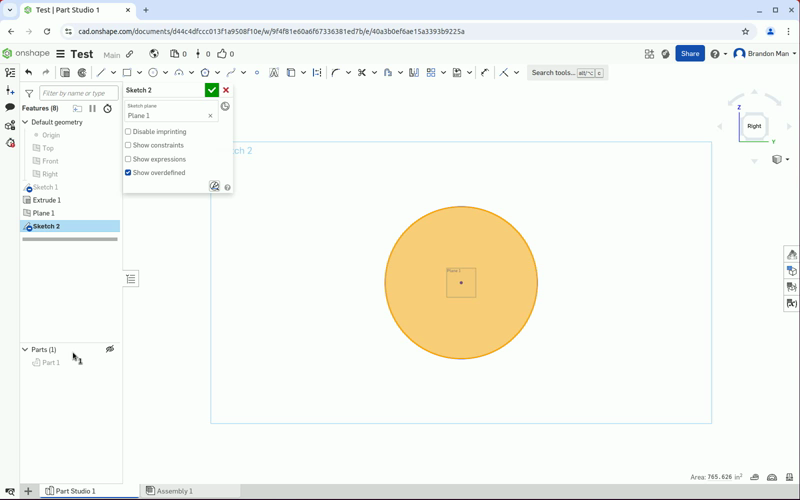
key(shift+y)
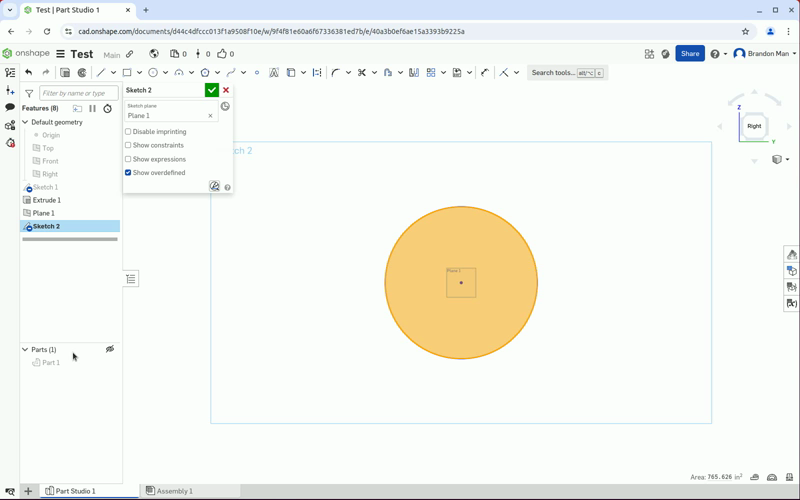
key(shift+e)
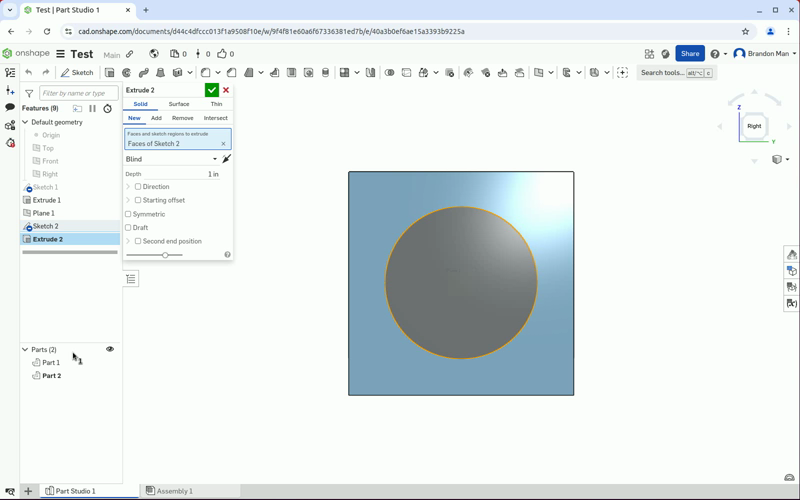
mouse_move(143, 106)
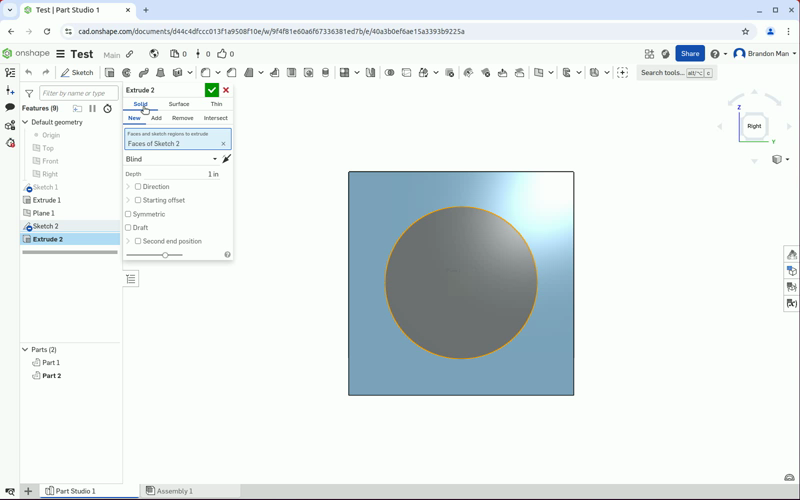
click(143, 106)
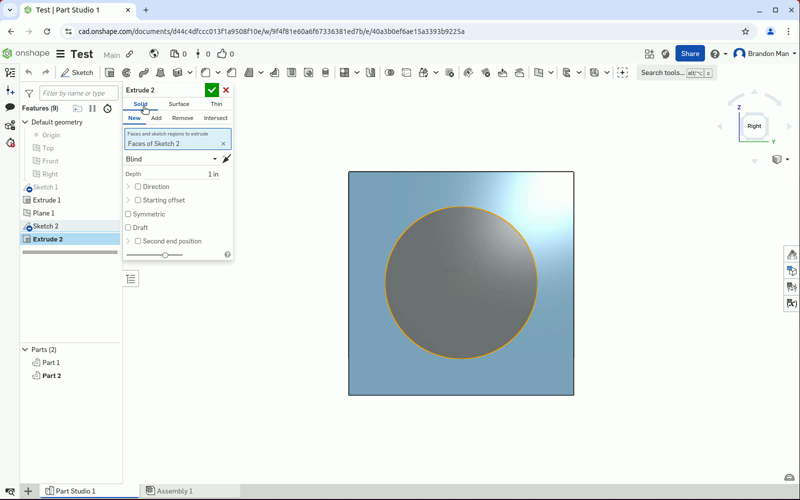
mouse_move(186, 120)
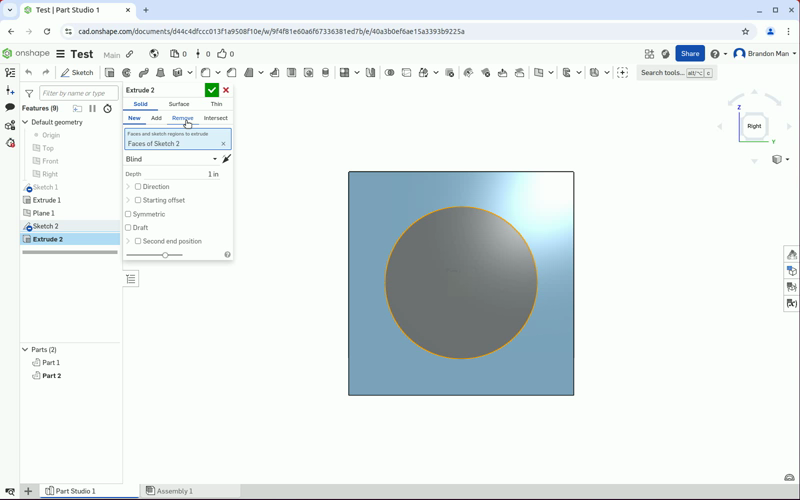
click(186, 120)
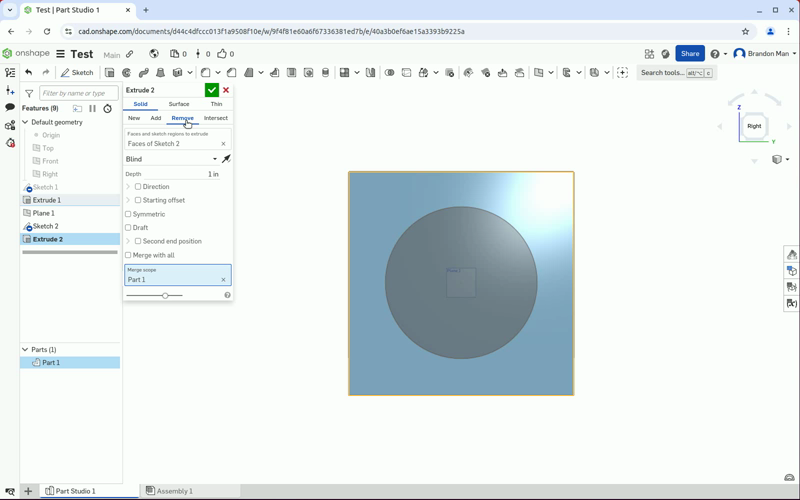
key(tab, 4)
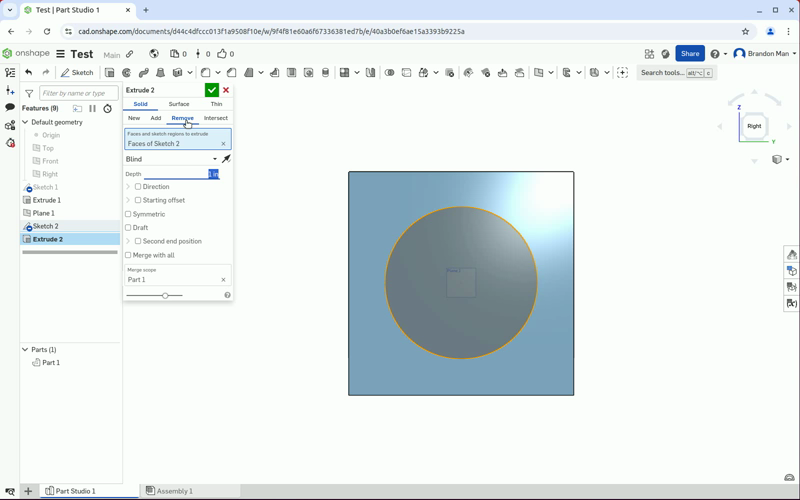
text(30.811)
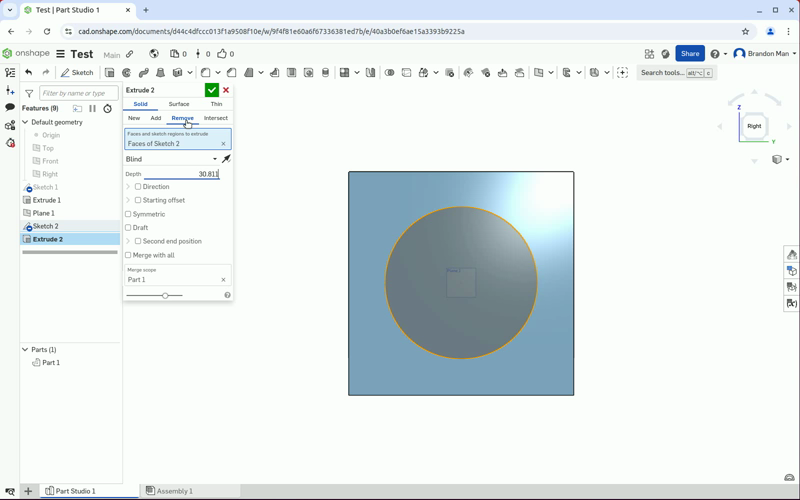
key(tab, 6)
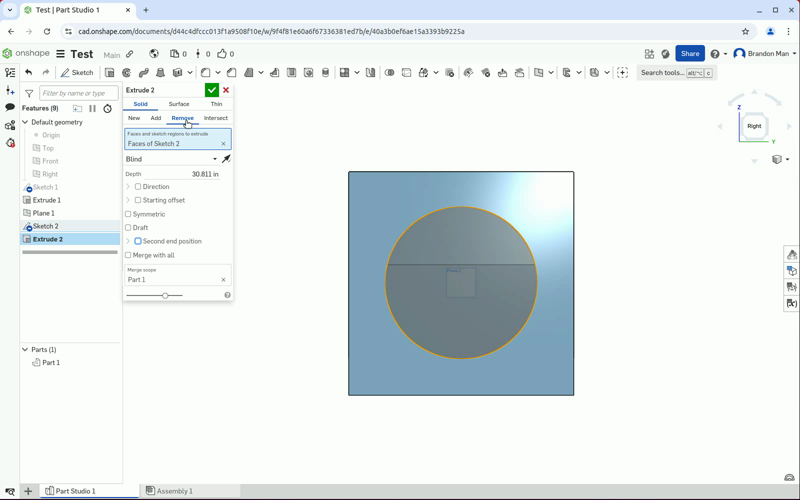
key(space)
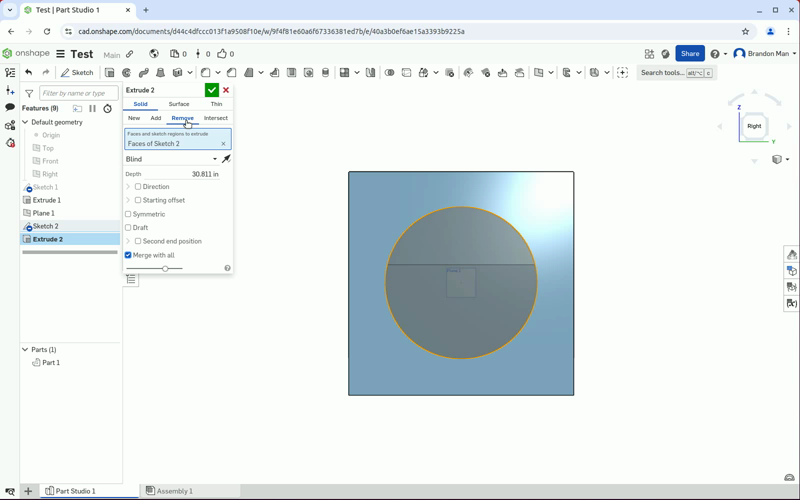
key(enter)
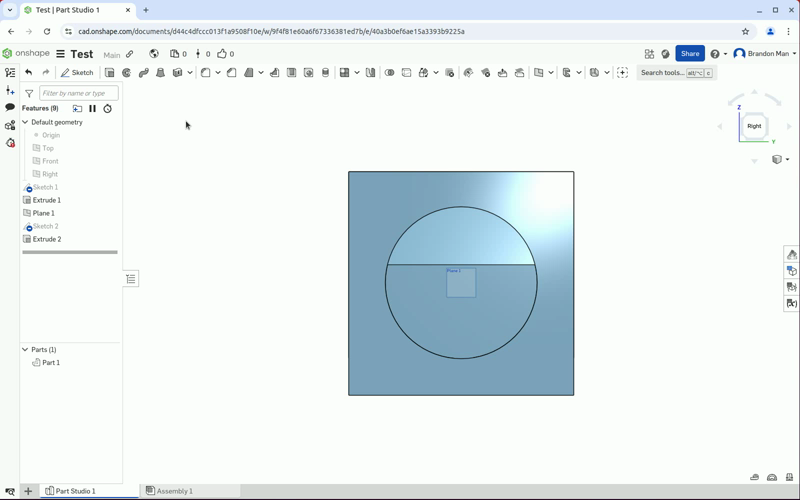
key(shift+h)
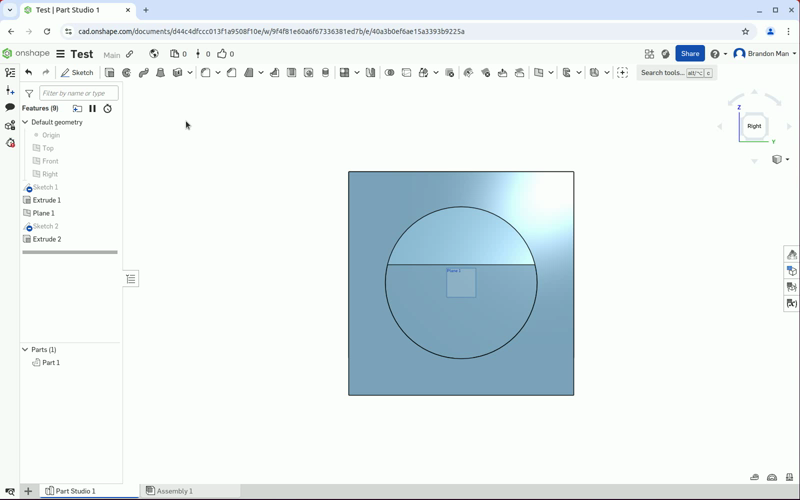
key(shift+h)
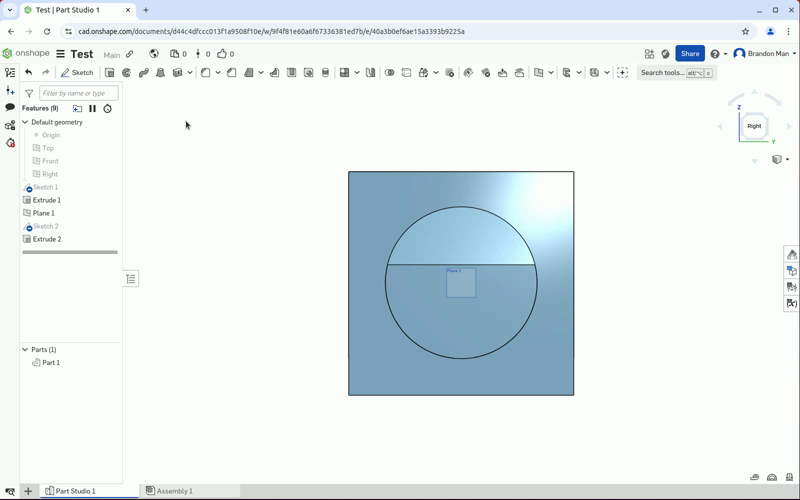
mouse_move(73, 189)
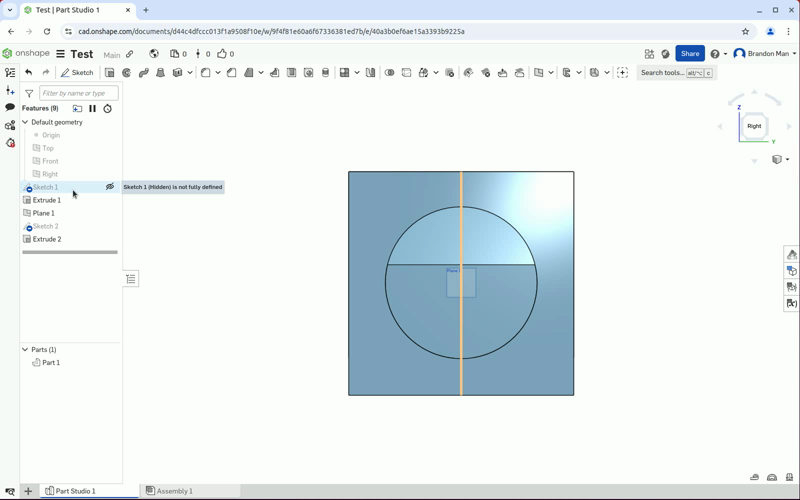
click(73, 189)
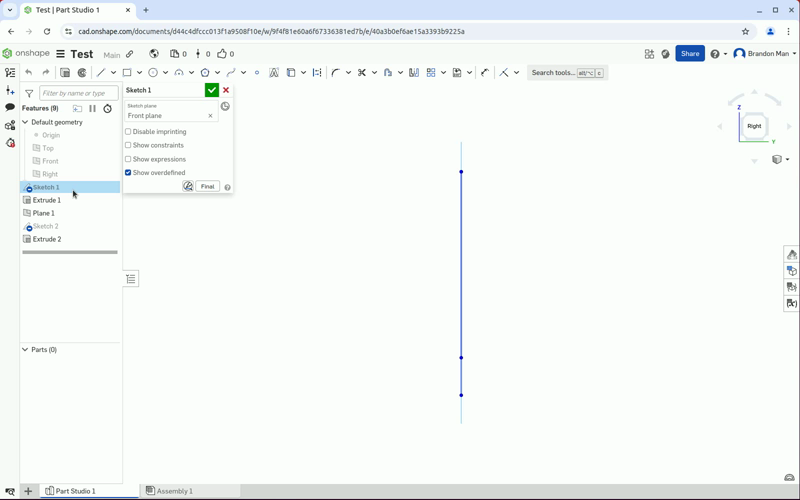
mouse_move(229, 92)
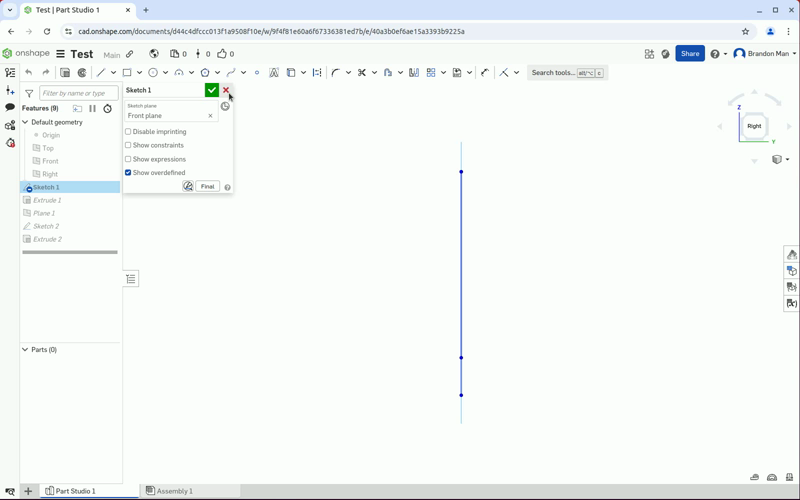
click(229, 92)
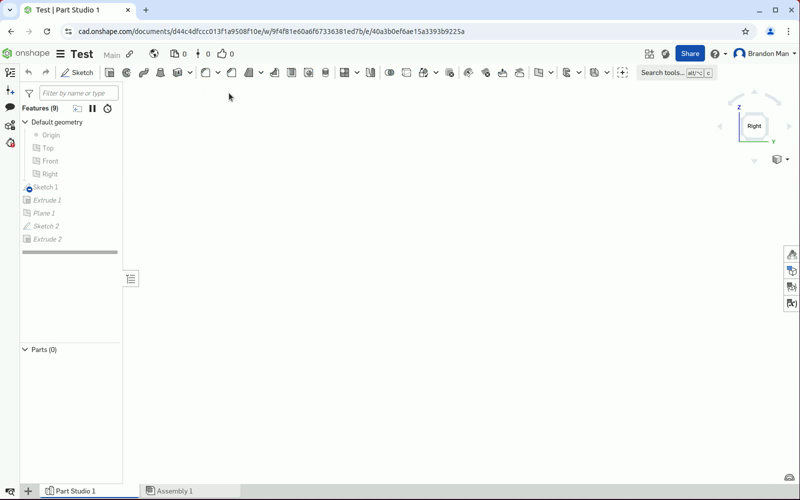
key(shift+s)
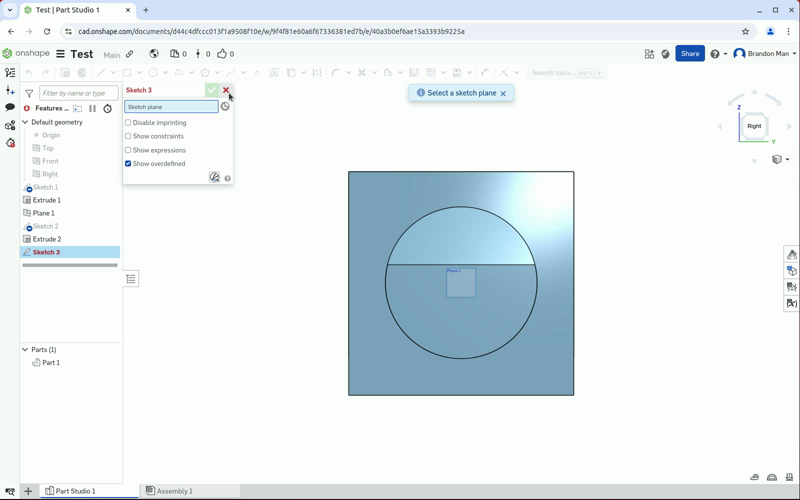
mouse_move(73, 215)
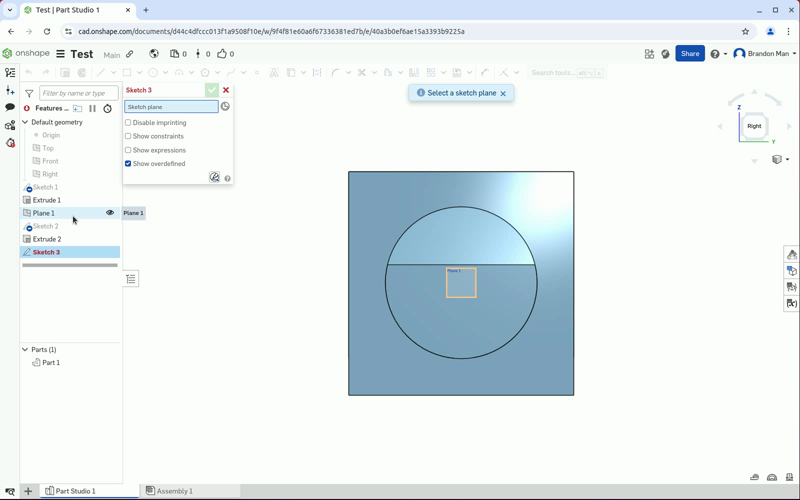
click(73, 215)
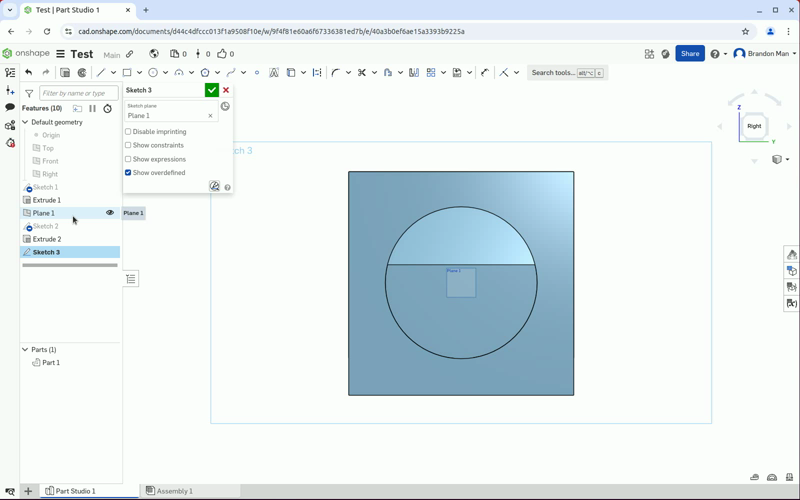
mouse_move(73, 352)
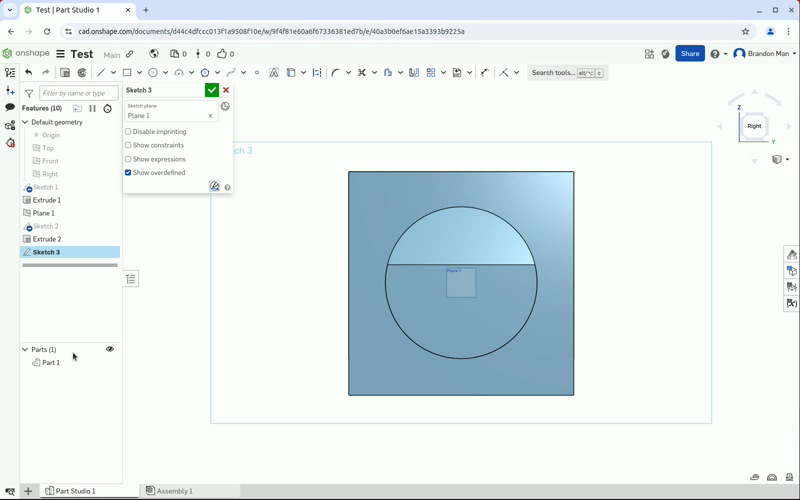
key(y)
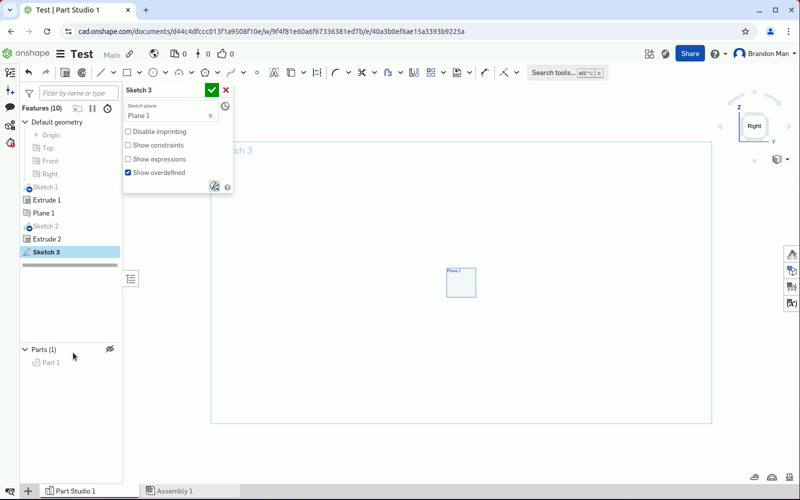
key(c)
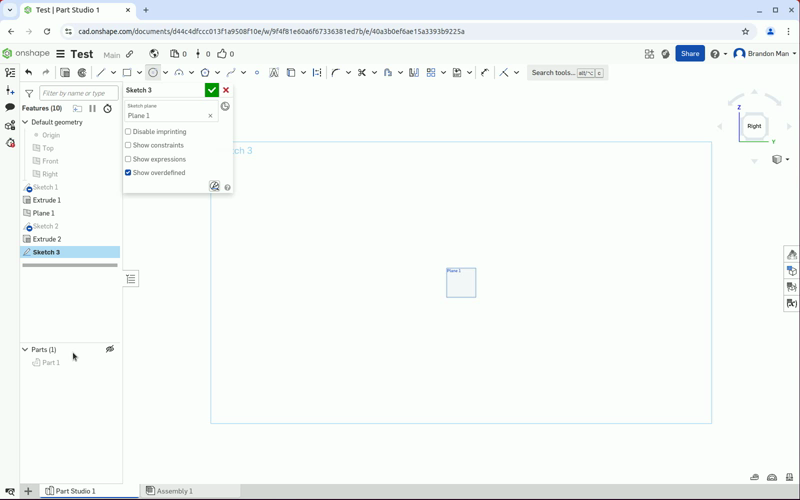
key_down(shift)
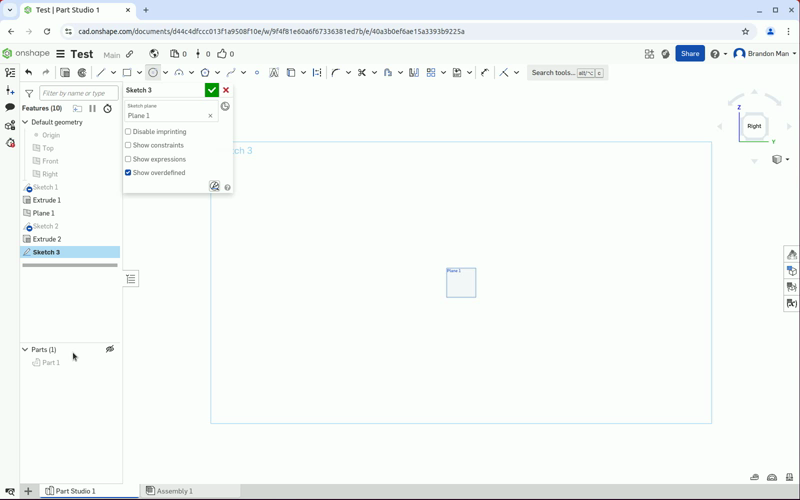
mouse_move(548, 196)
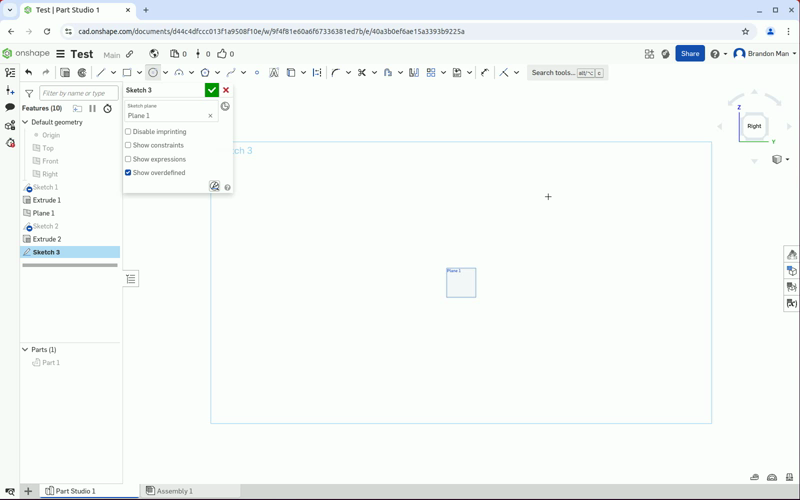
click(548, 196)
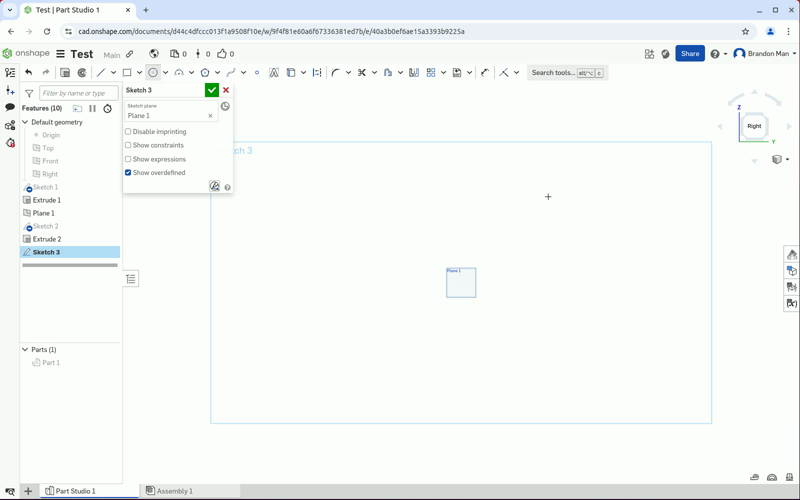
key_up(shift)
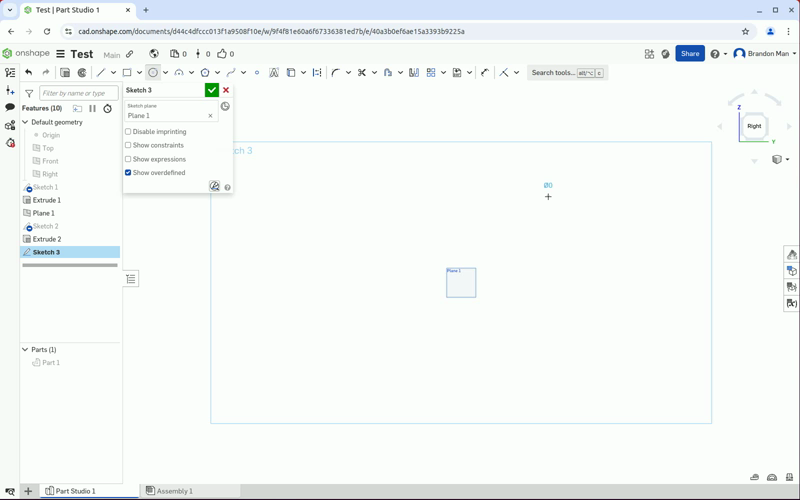
mouse_move(560, 196)
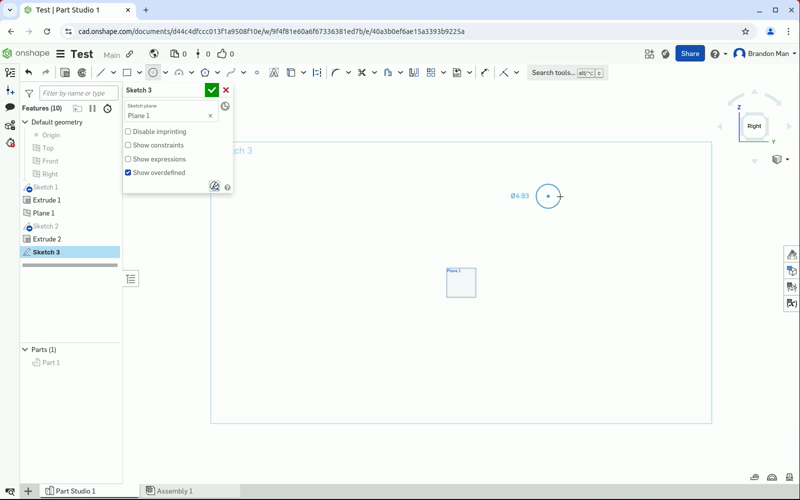
click(560, 196)
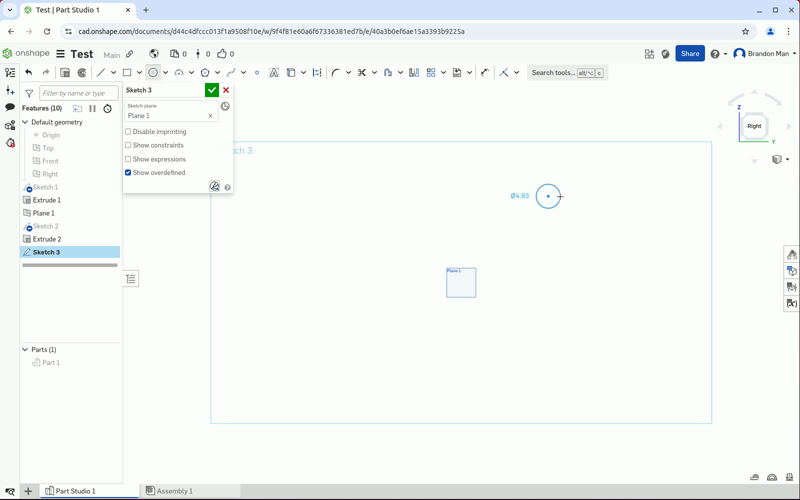
key(esc)
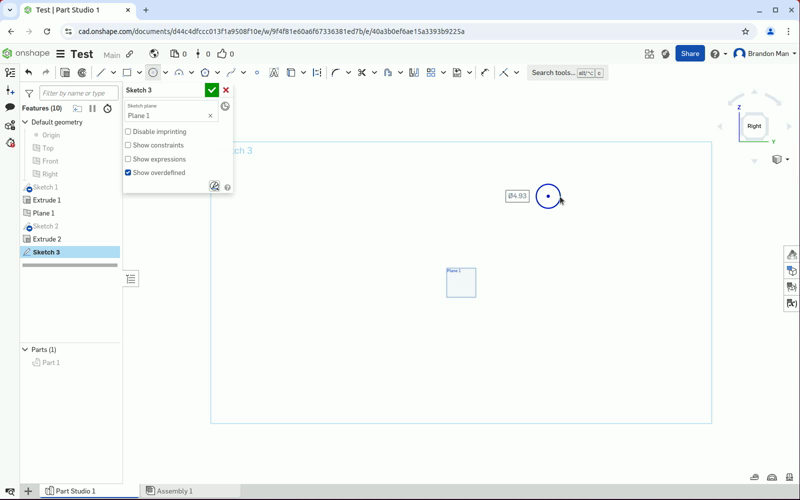
mouse_move(550, 204)
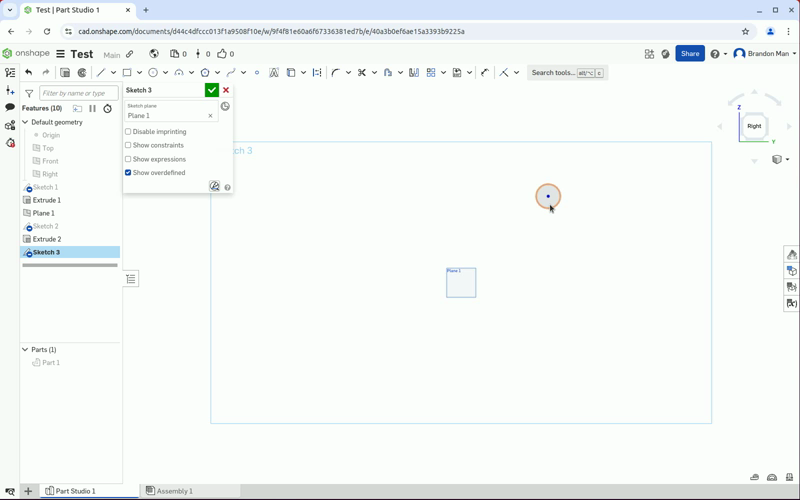
scroll(6)
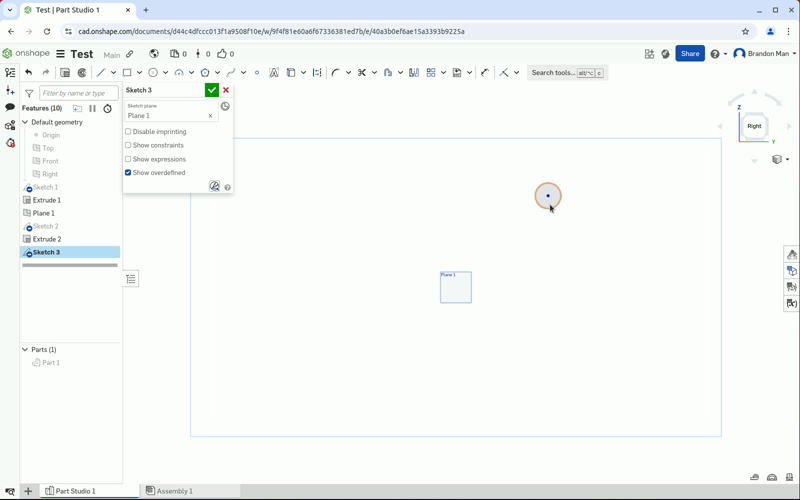
scroll(6)
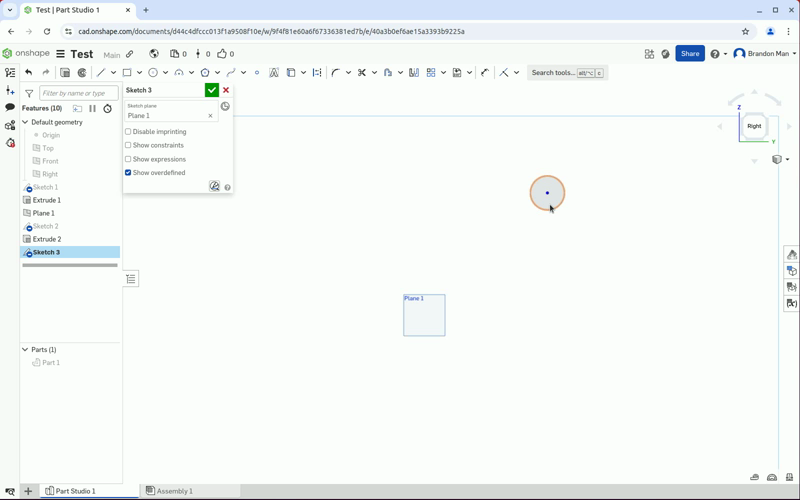
scroll(6)
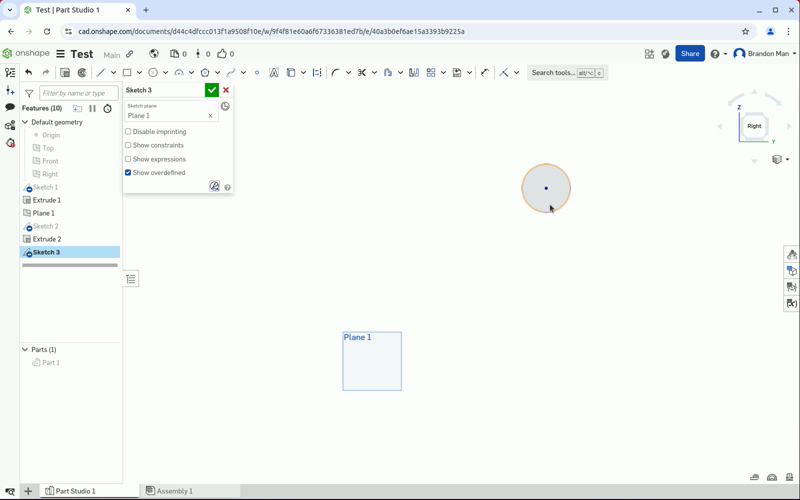
scroll(6)
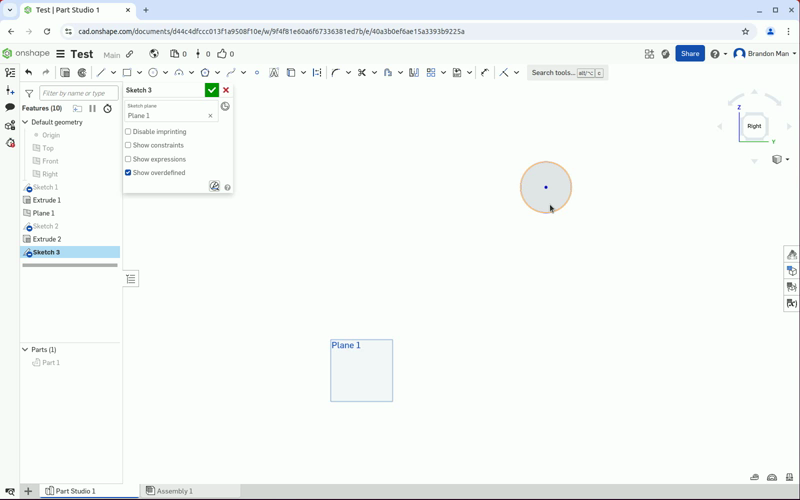
scroll(6)
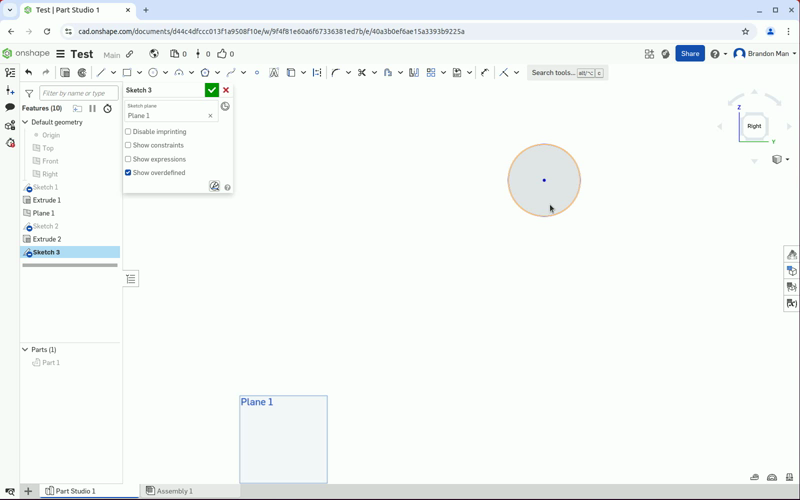
scroll(6)
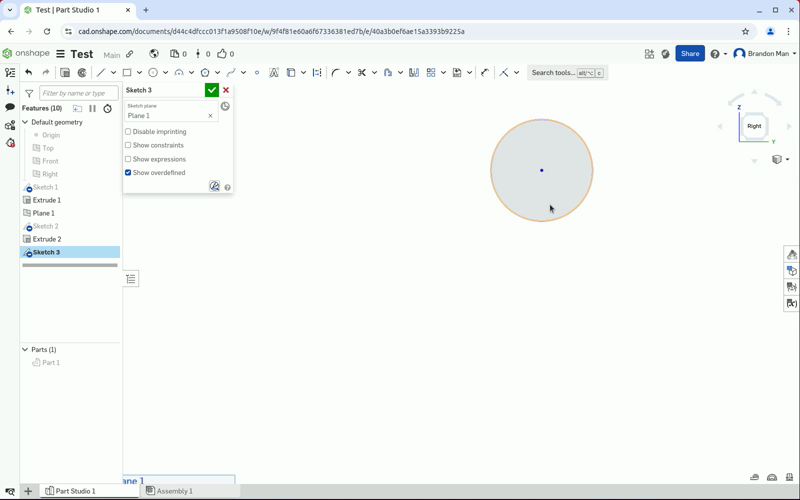
scroll(6)
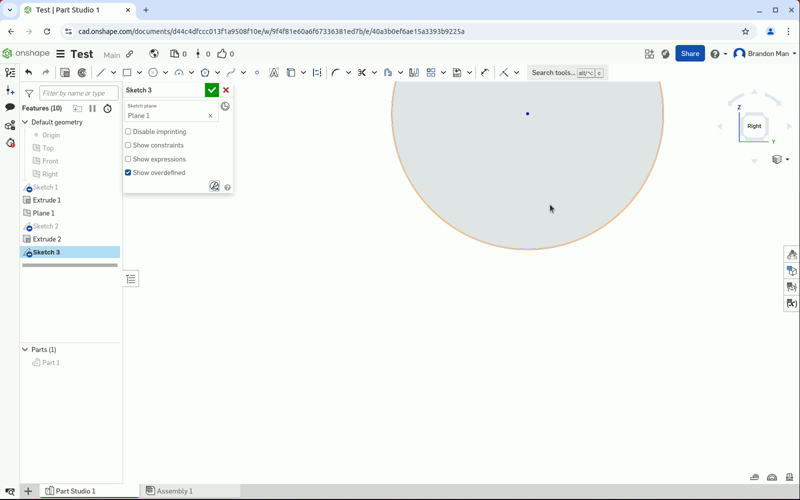
click(550, 204)
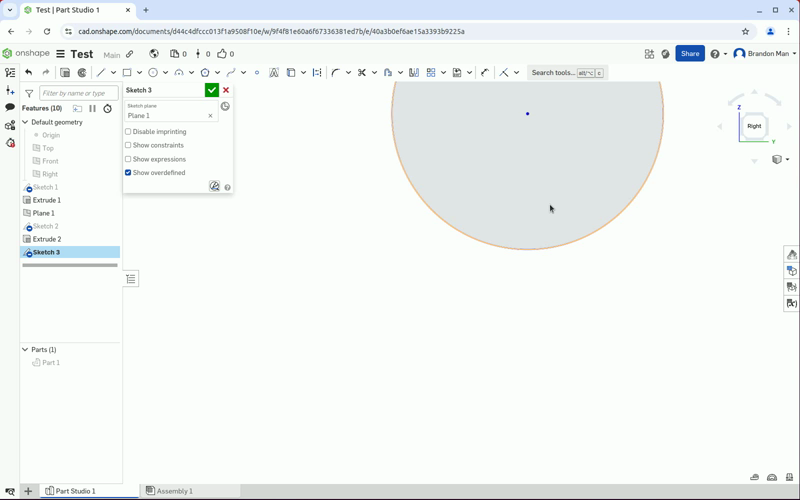
scroll(-6)
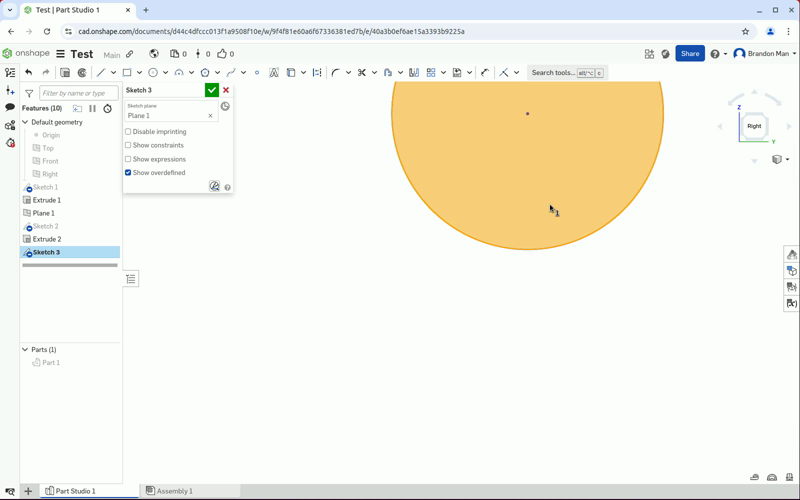
scroll(-6)
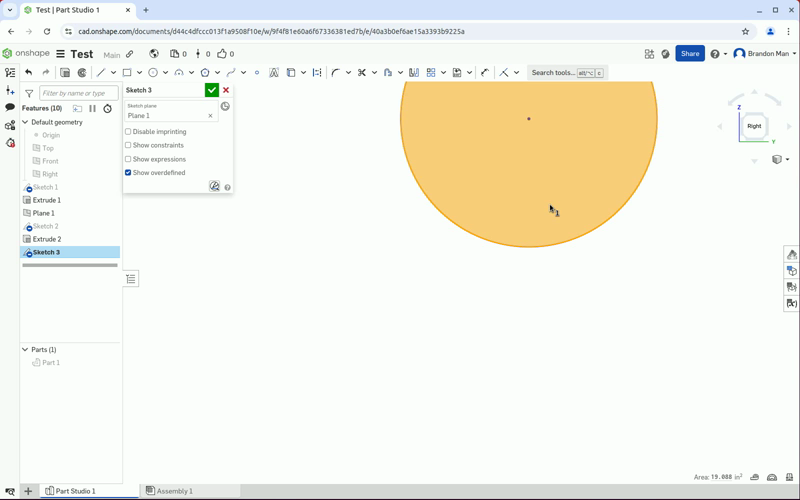
scroll(-6)
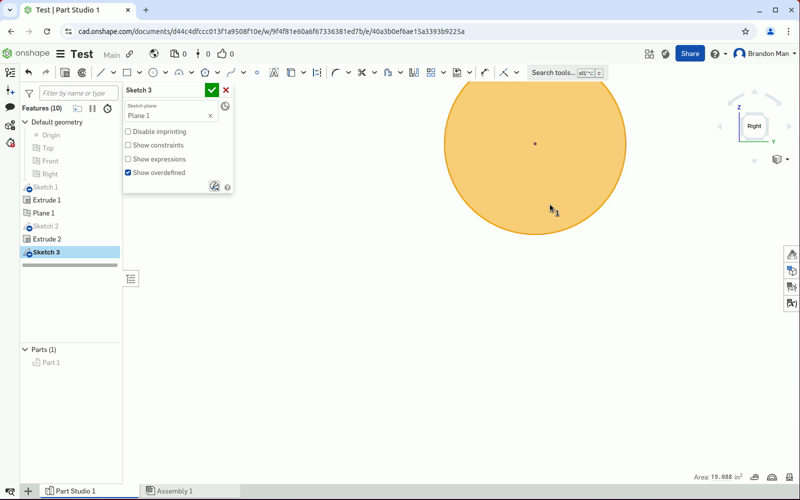
scroll(-6)
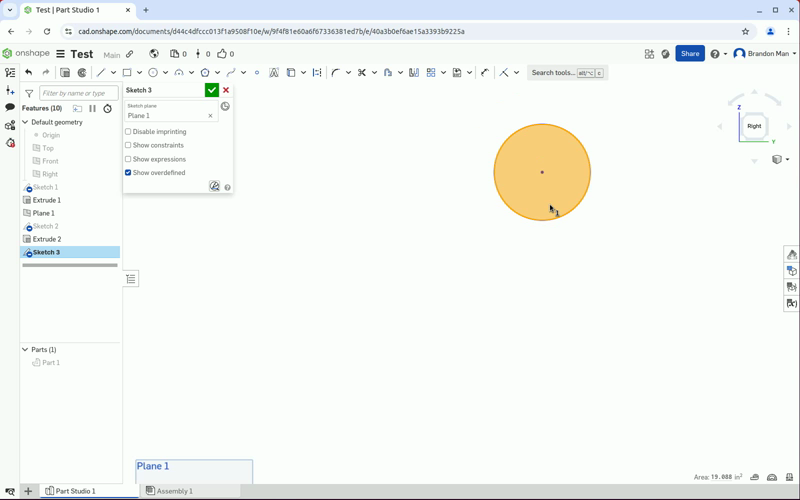
scroll(-6)
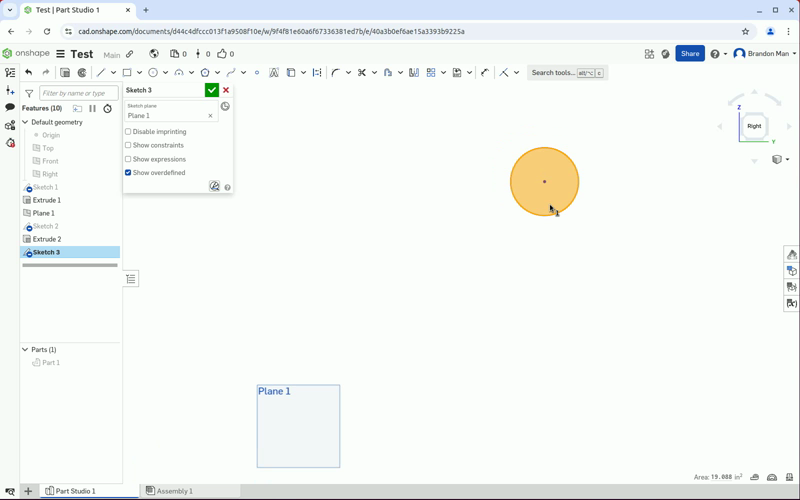
scroll(-6)
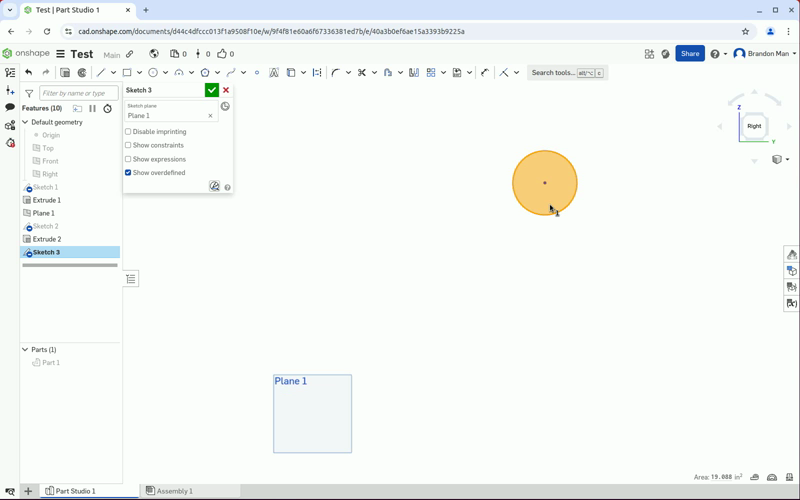
scroll(-6)
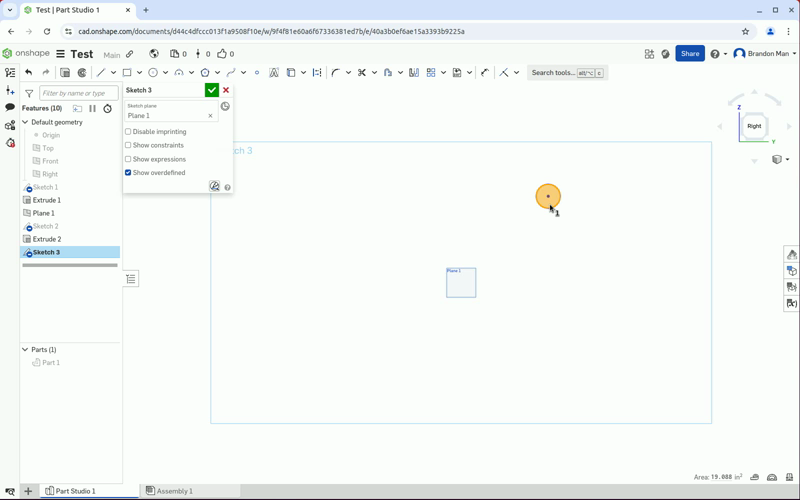
mouse_move(73, 352)
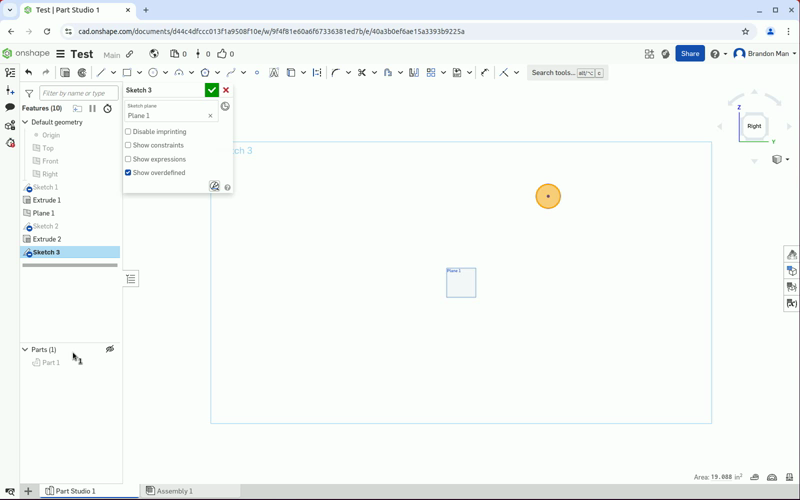
key(shift+y)
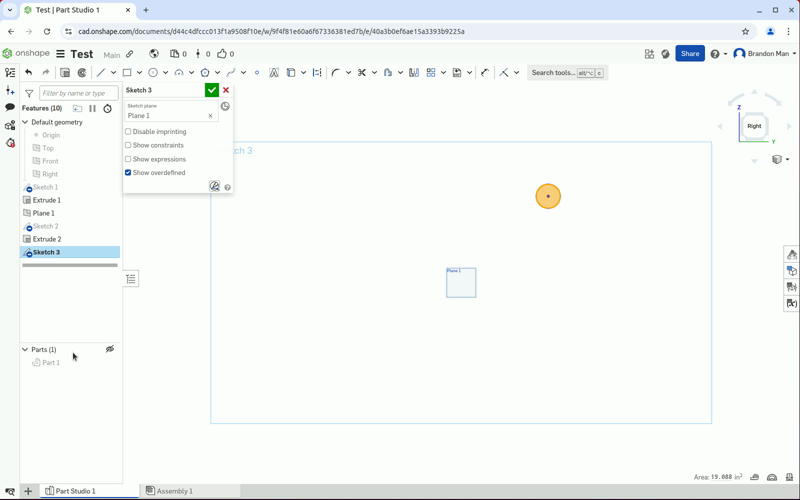
key(shift+e)
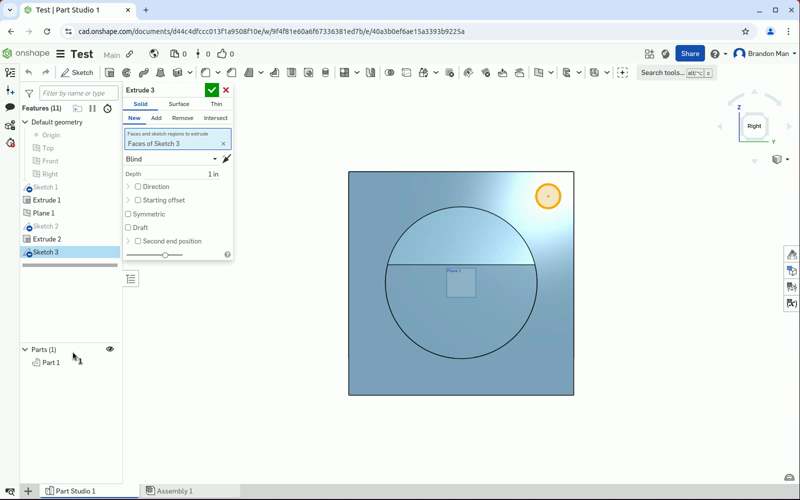
mouse_move(143, 106)
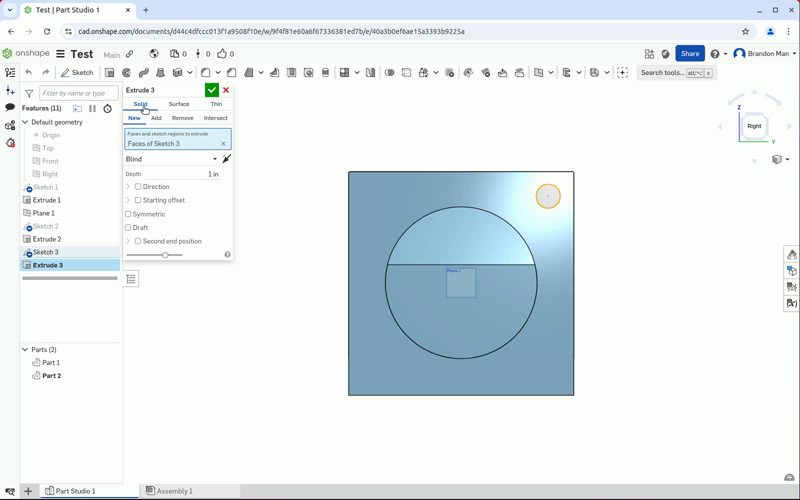
click(143, 106)
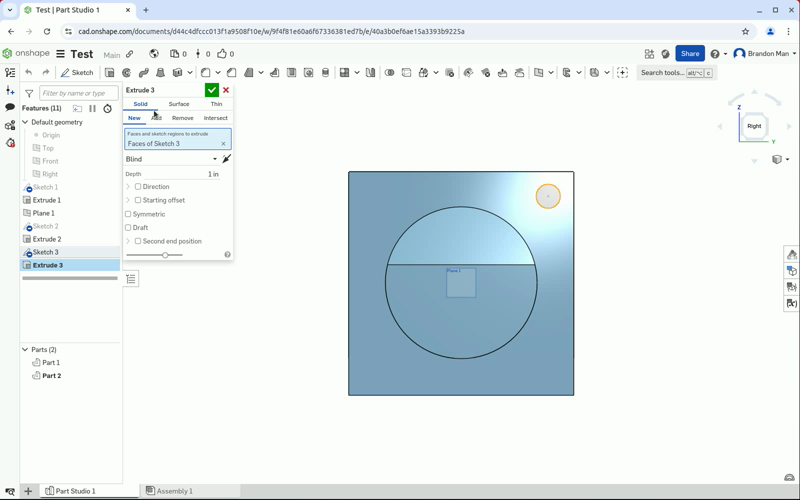
mouse_move(186, 120)
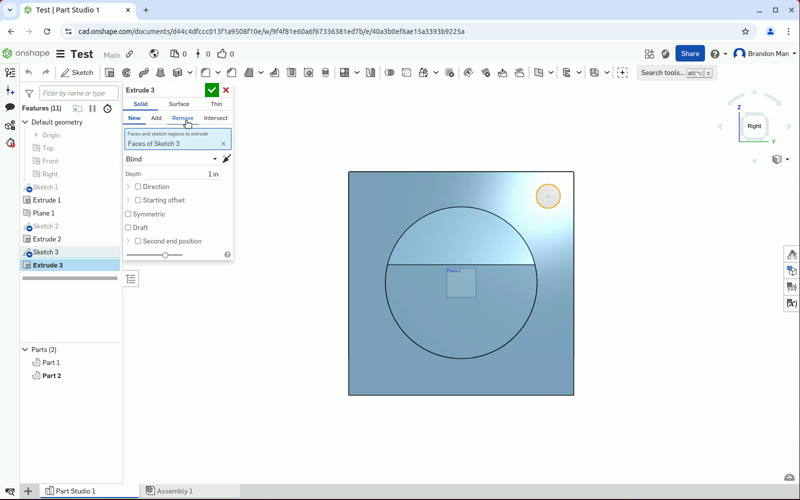
click(186, 120)
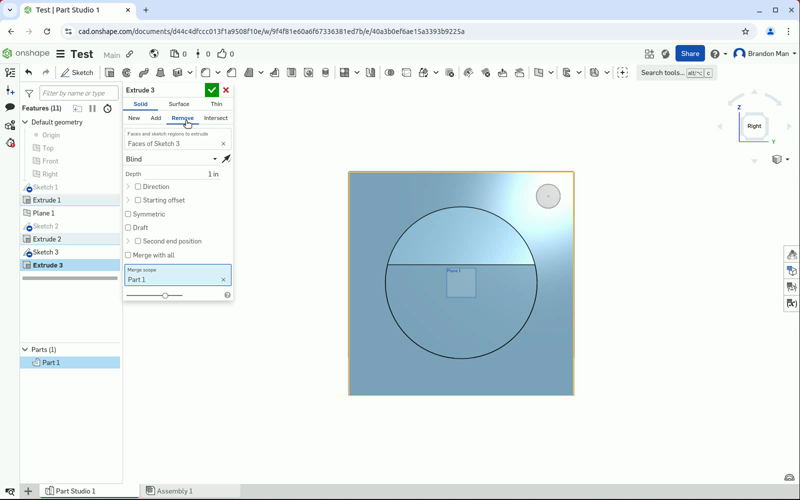
key(tab, 4)
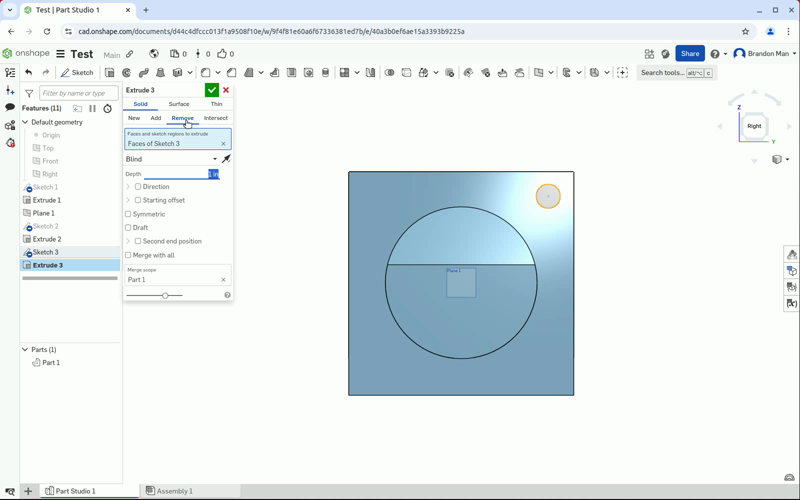
text(15.405)
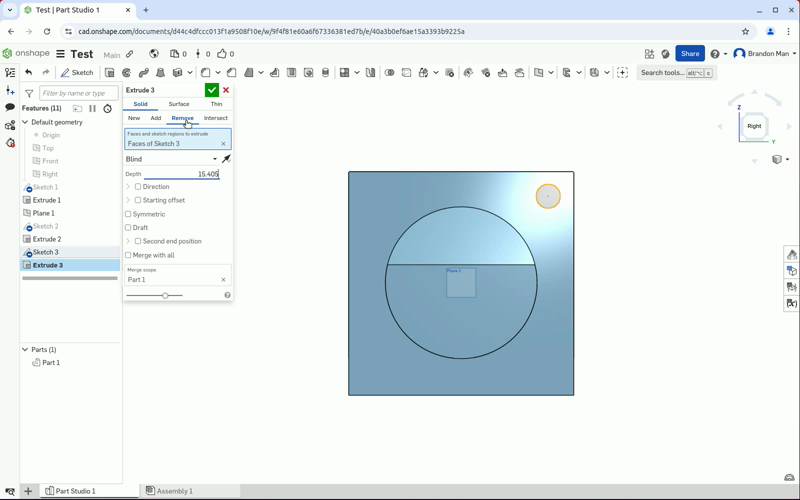
key(tab, 6)
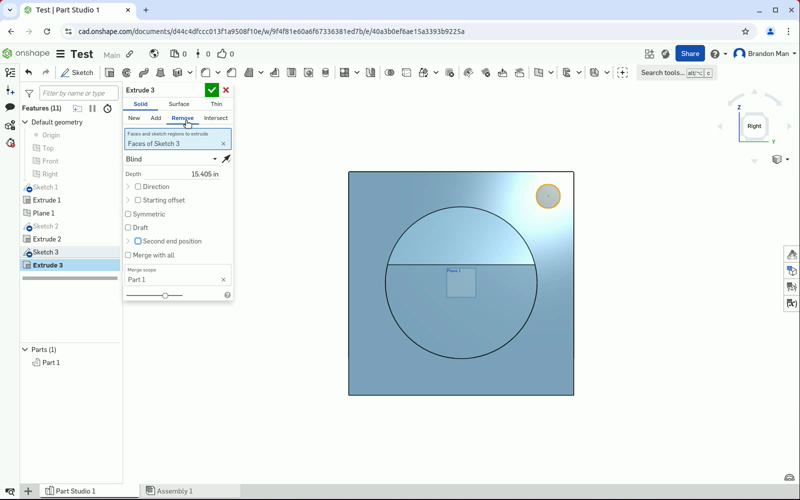
key(space)
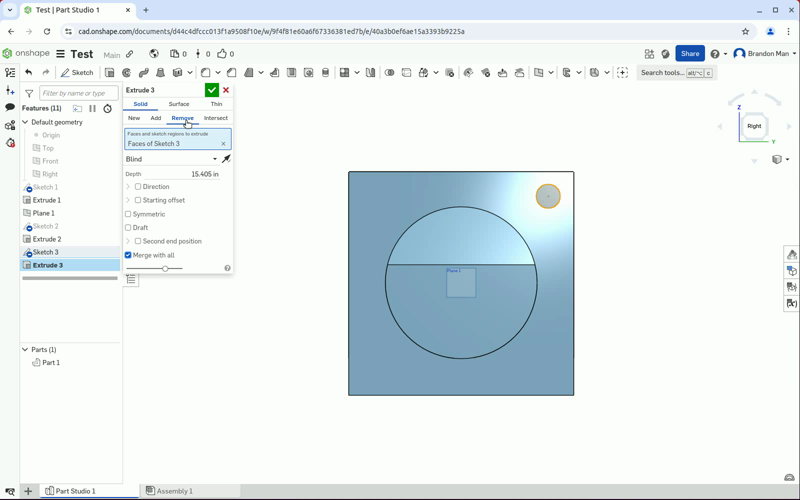
key(enter)
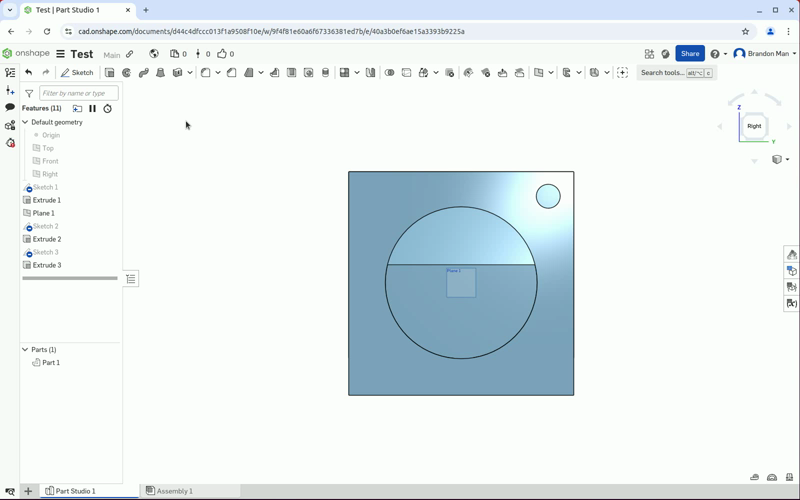
key(shift+h)
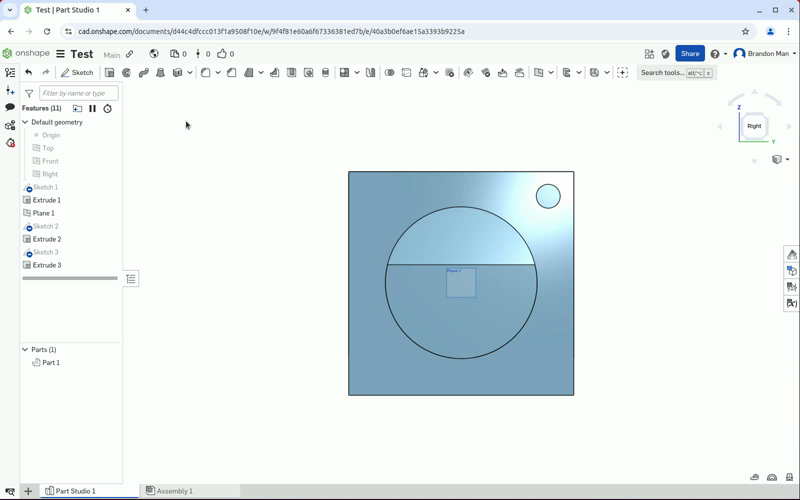
key(shift+h)
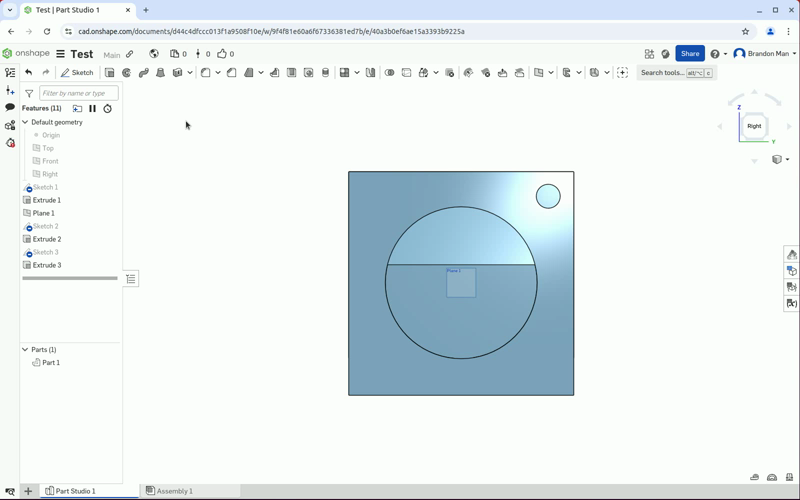
mouse_move(73, 189)
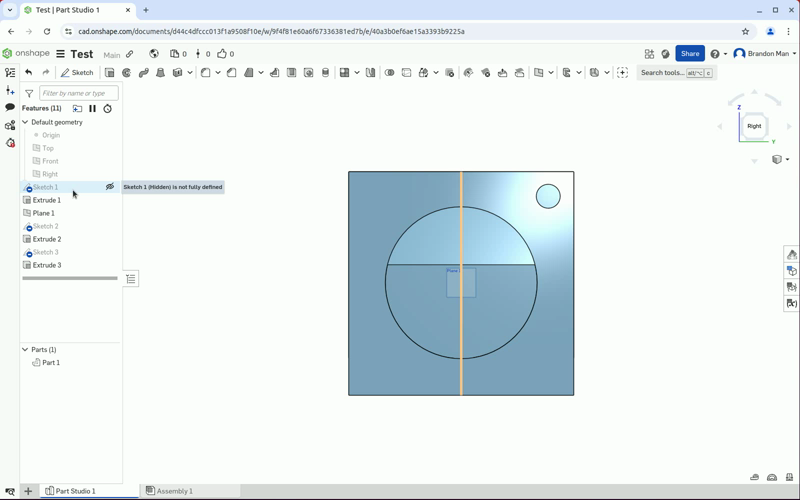
click(73, 189)
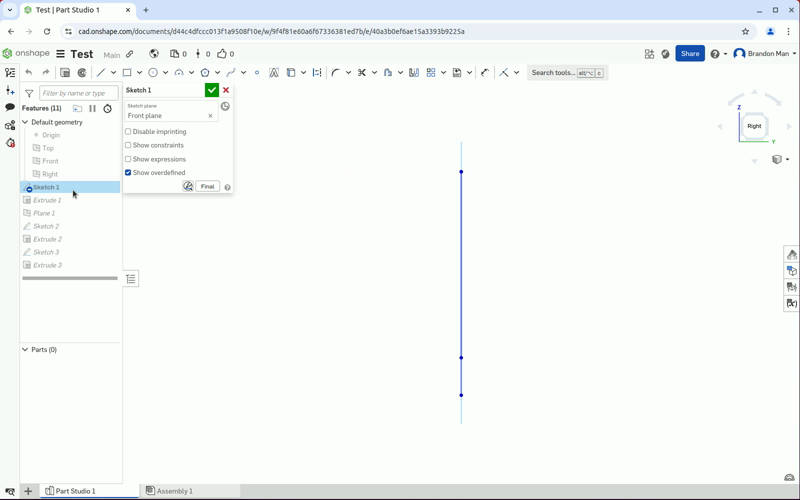
mouse_move(229, 92)
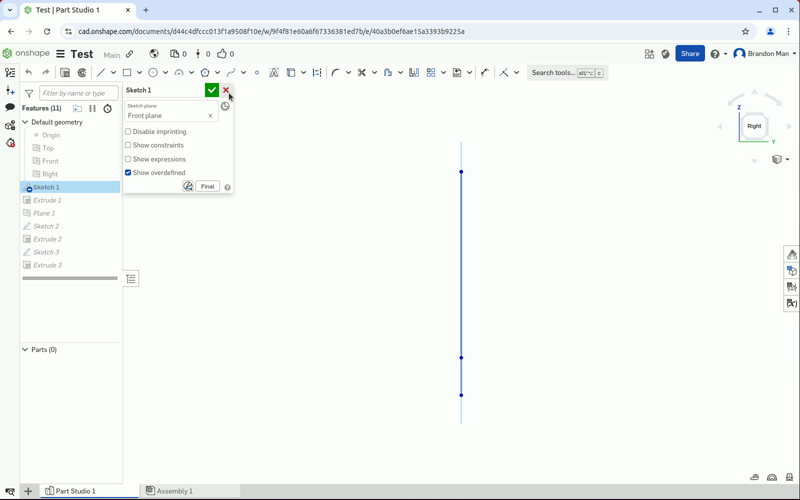
click(229, 92)
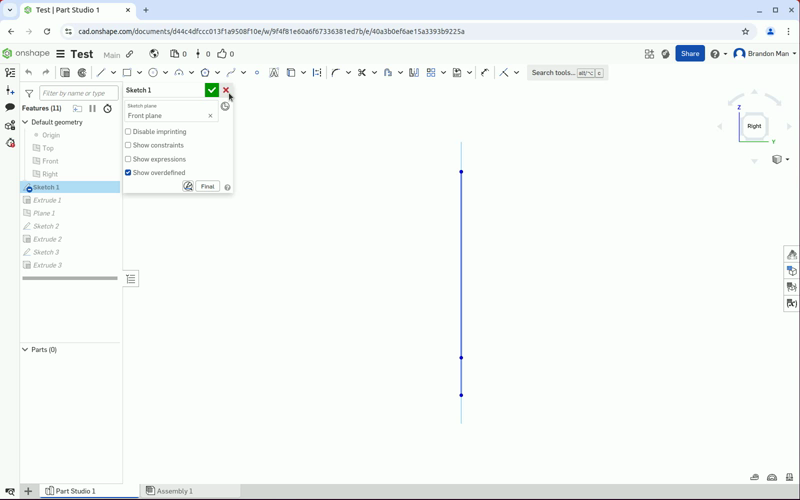
key(shift+s)
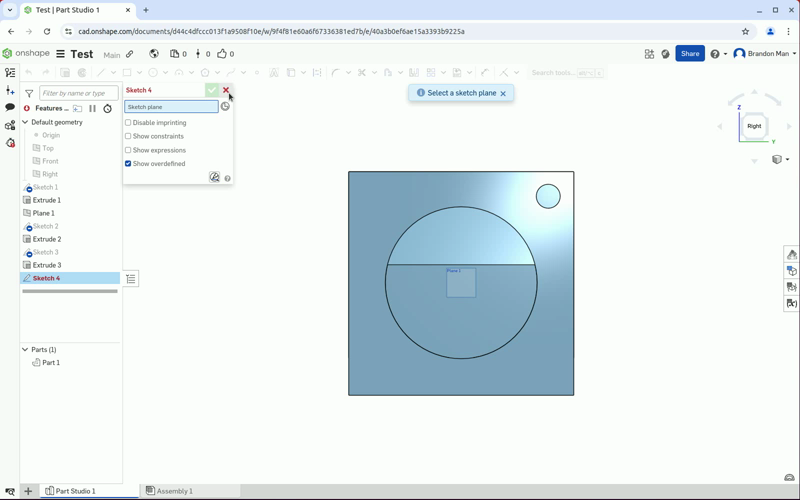
mouse_move(73, 215)
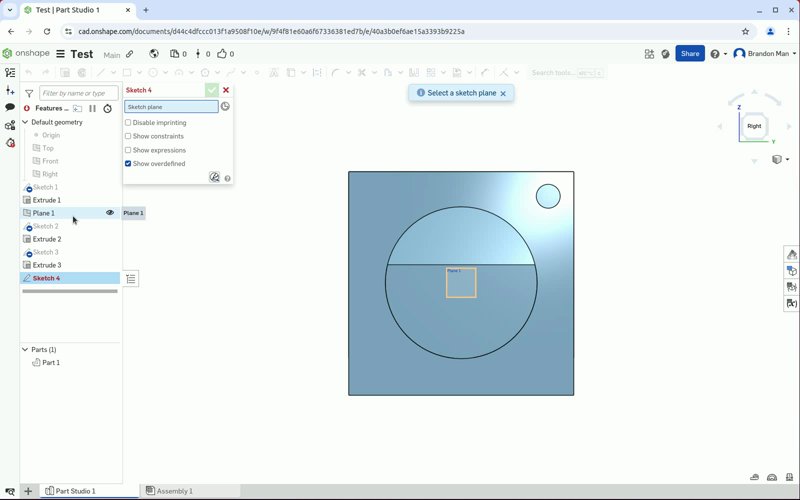
click(73, 215)
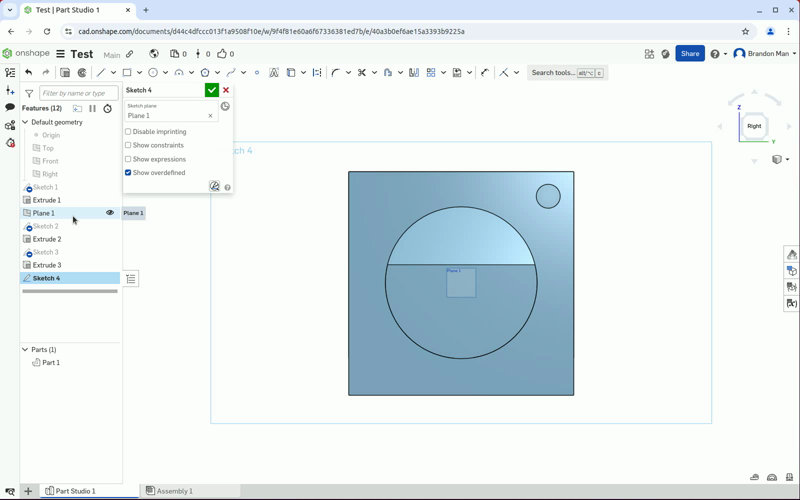
mouse_move(73, 352)
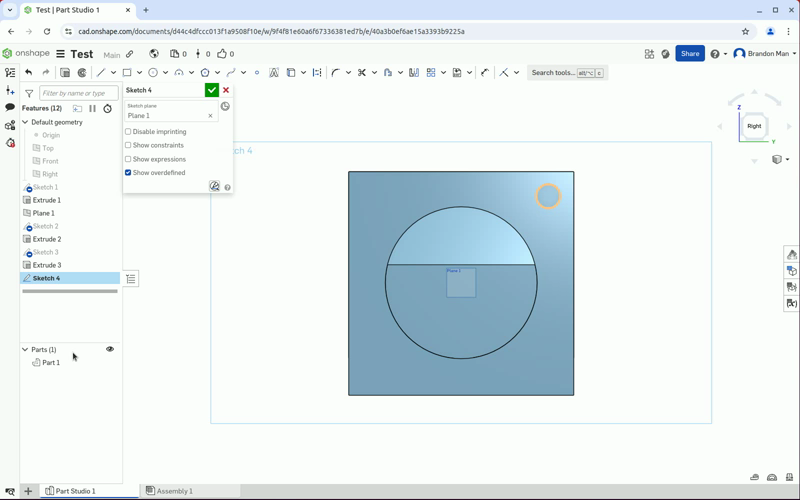
key(y)
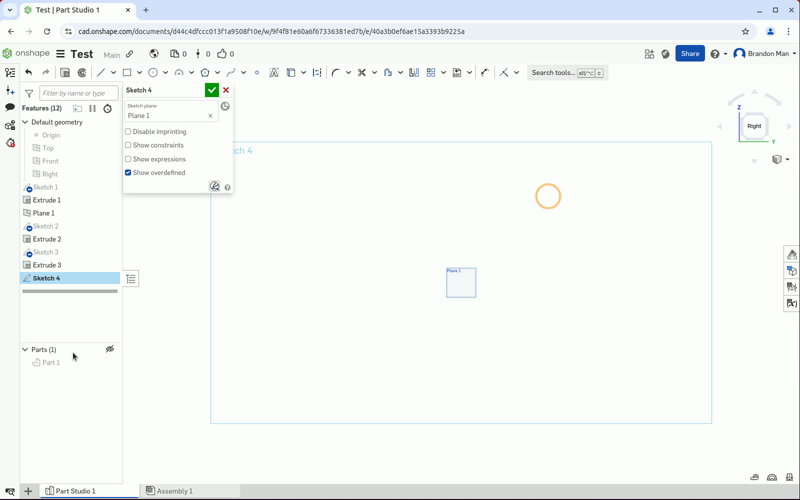
key(c)
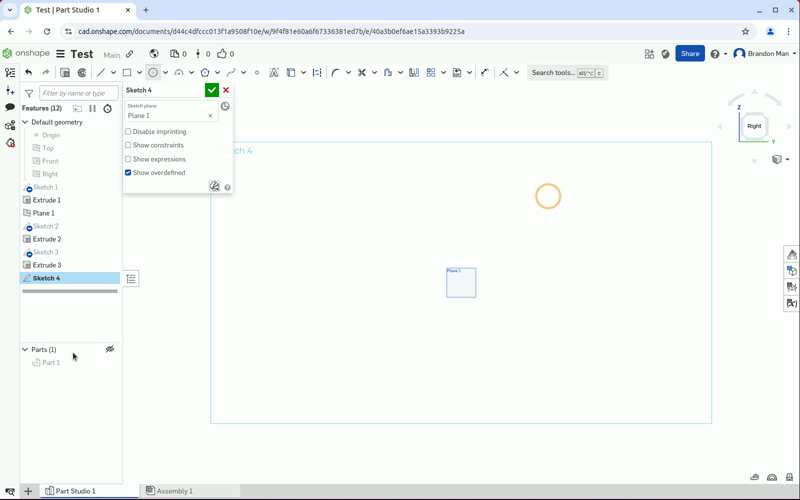
key_down(shift)
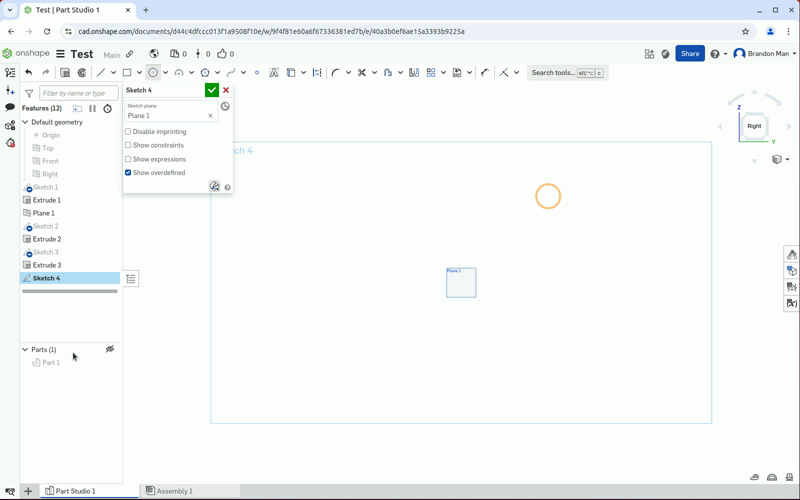
mouse_move(374, 196)
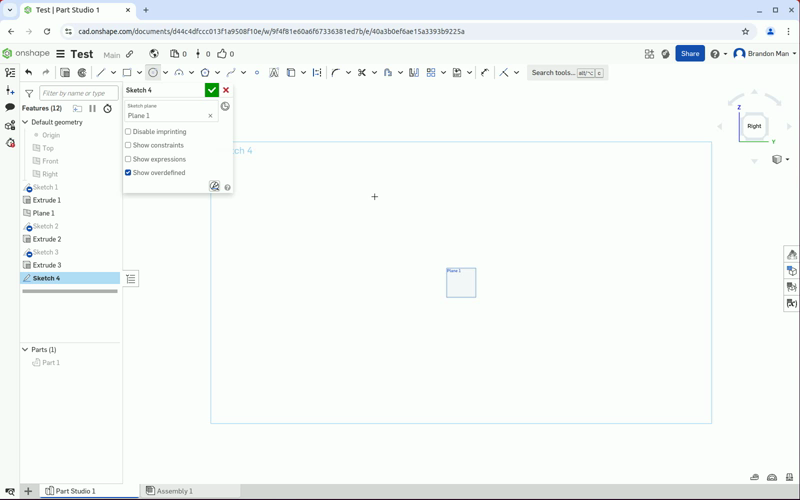
click(374, 196)
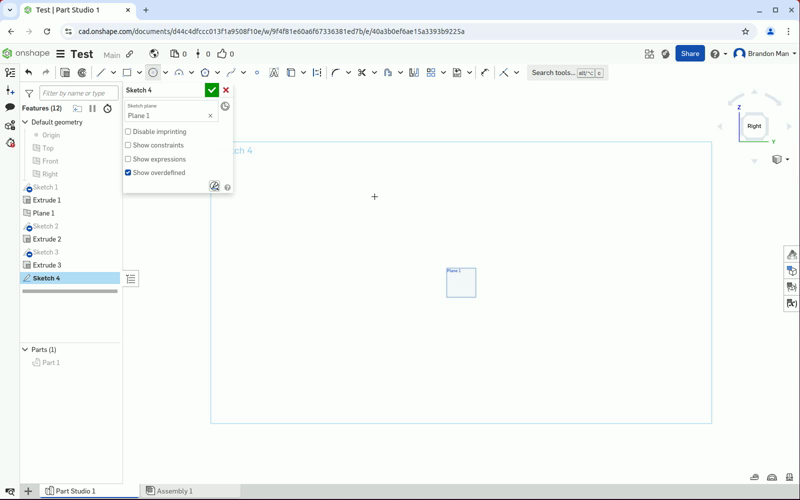
key_up(shift)
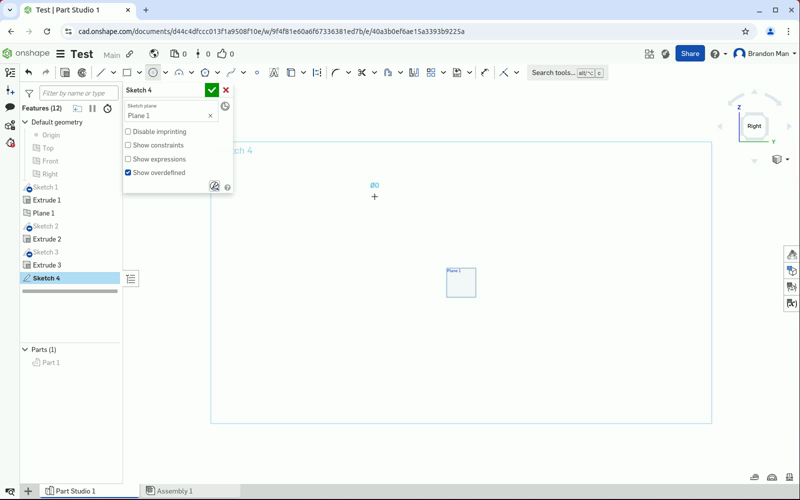
mouse_move(386, 196)
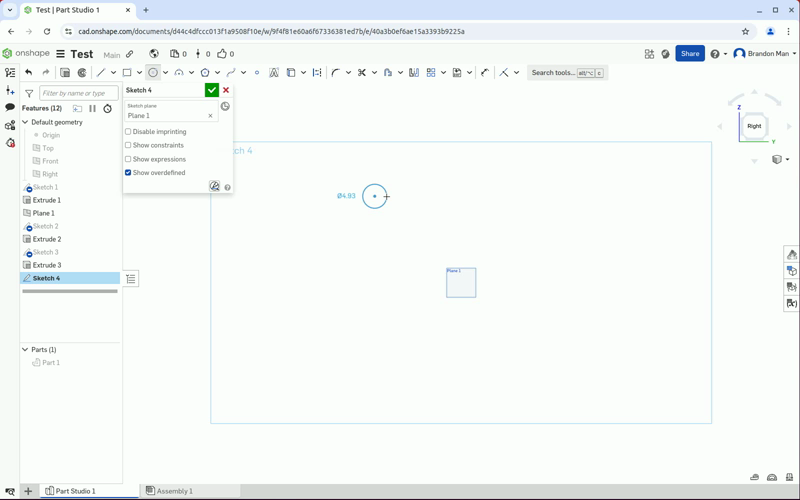
click(386, 196)
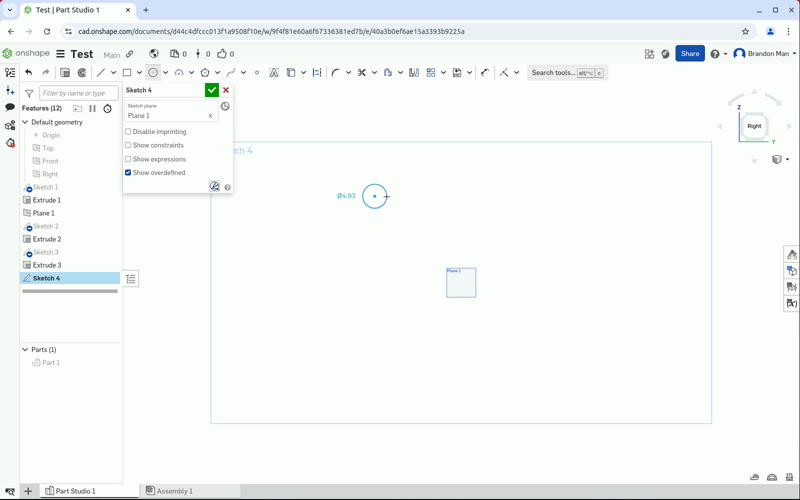
key(esc)
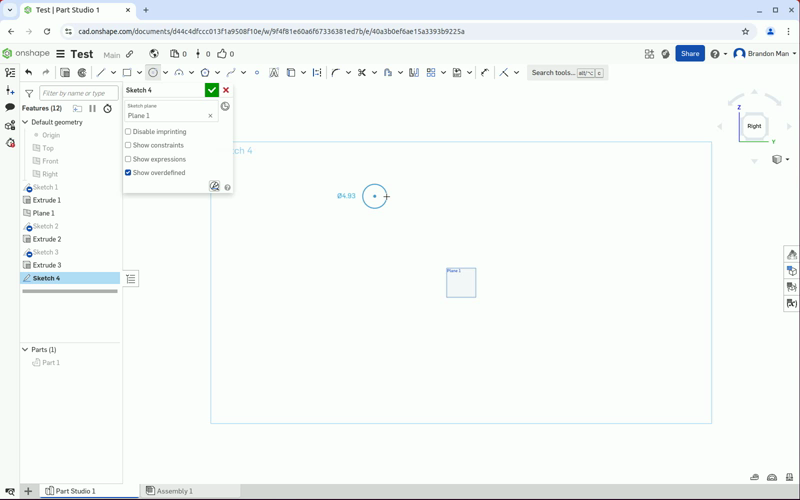
mouse_move(371, 192)
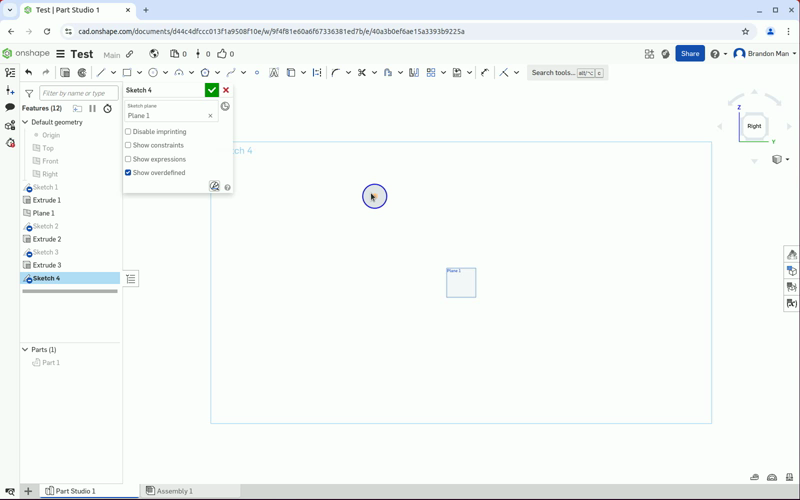
scroll(6)
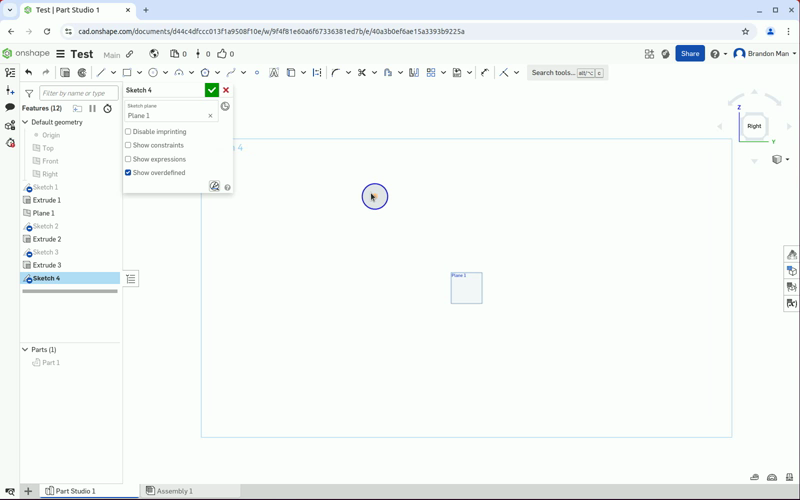
scroll(6)
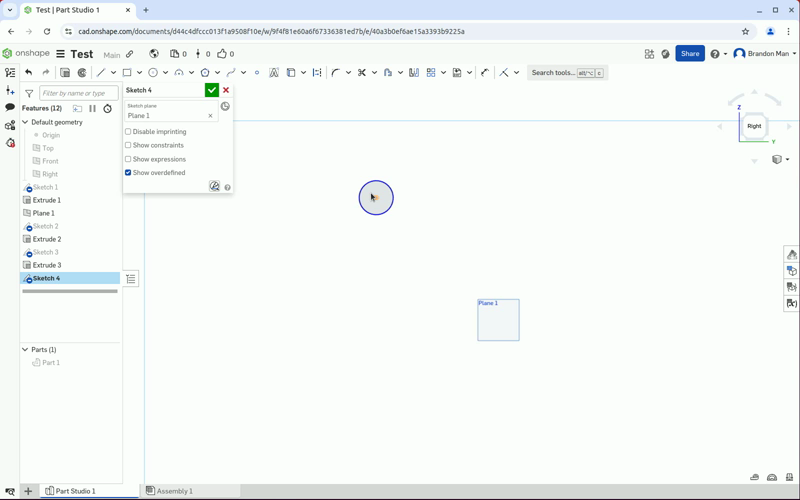
scroll(6)
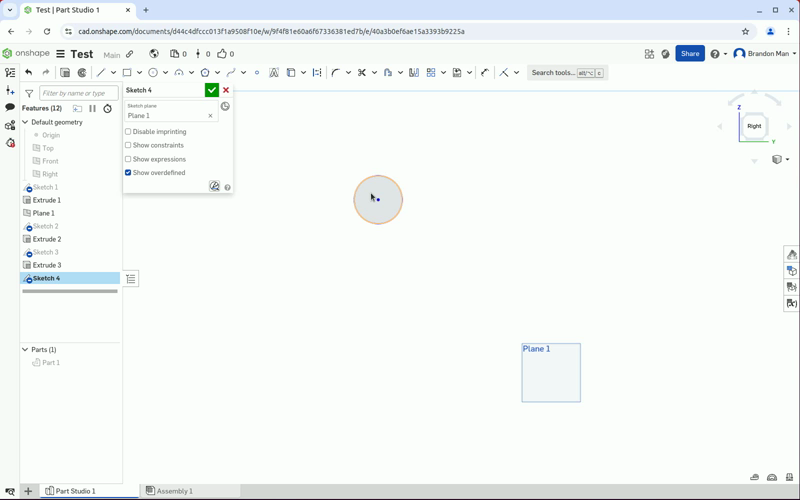
scroll(6)
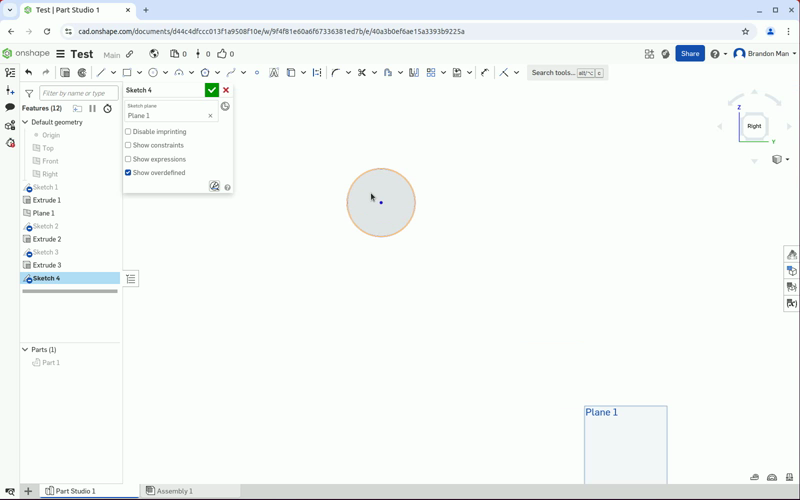
scroll(6)
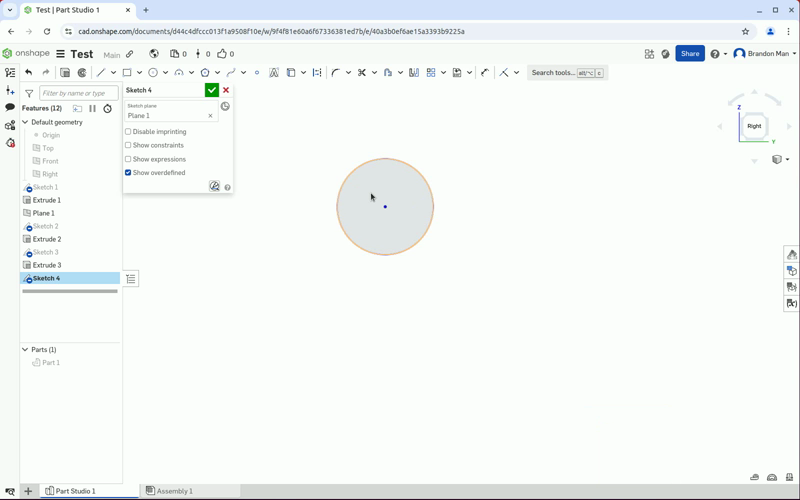
scroll(6)
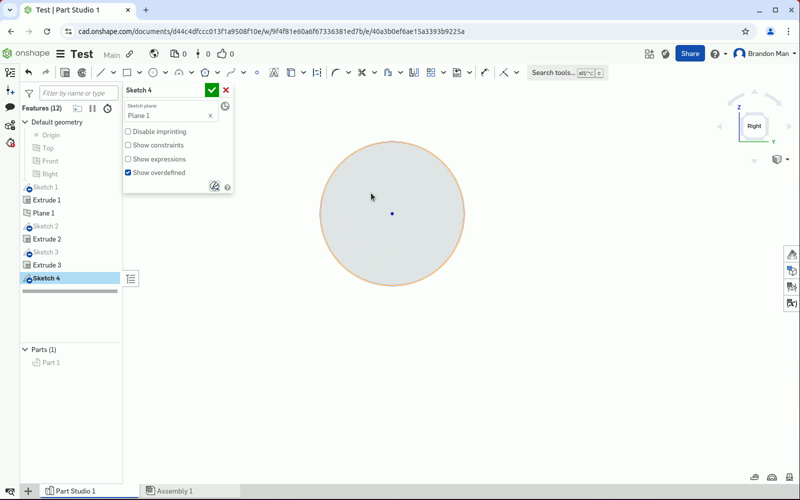
scroll(6)
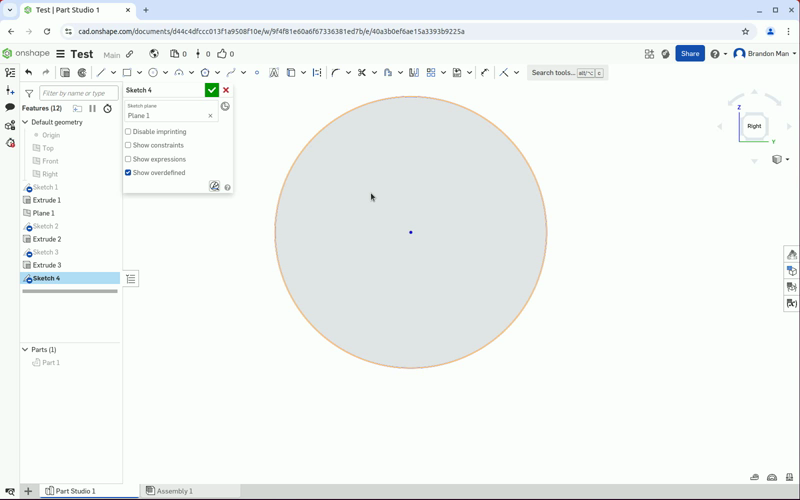
click(371, 192)
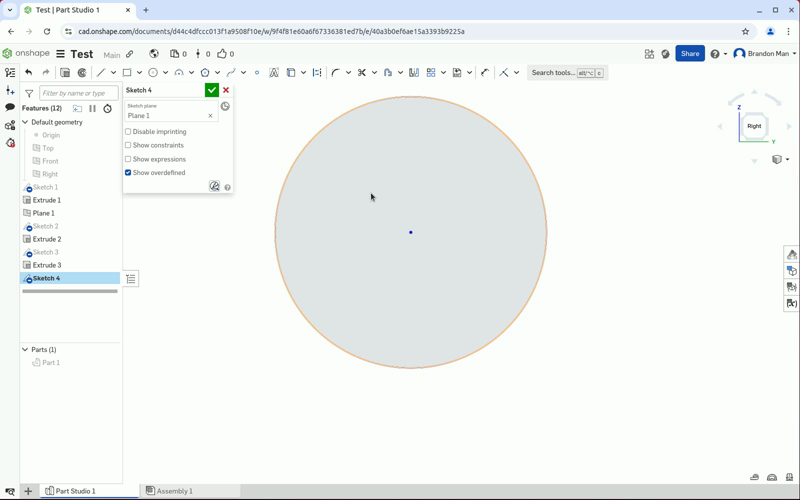
scroll(-6)
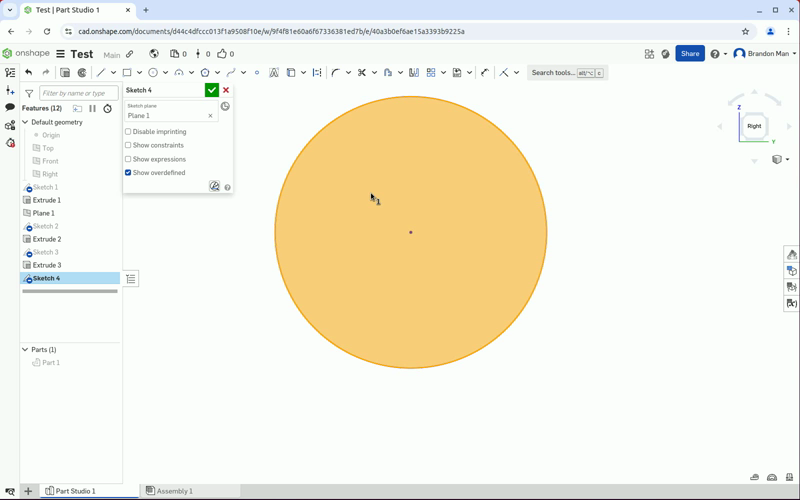
scroll(-6)
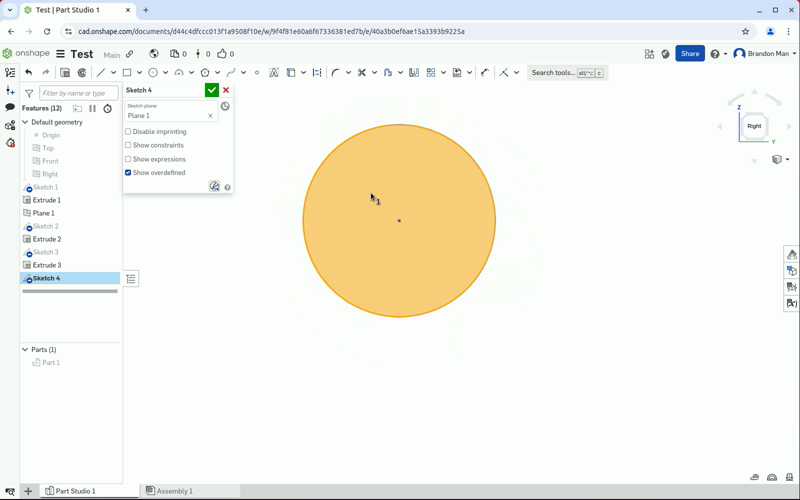
scroll(-6)
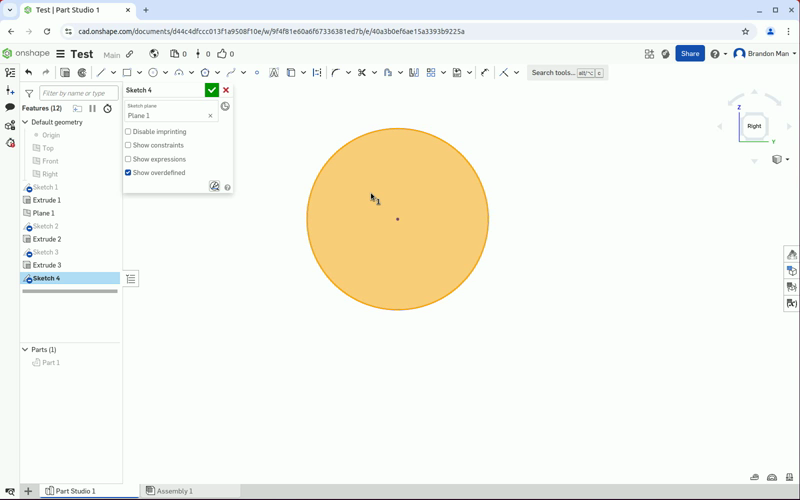
scroll(-6)
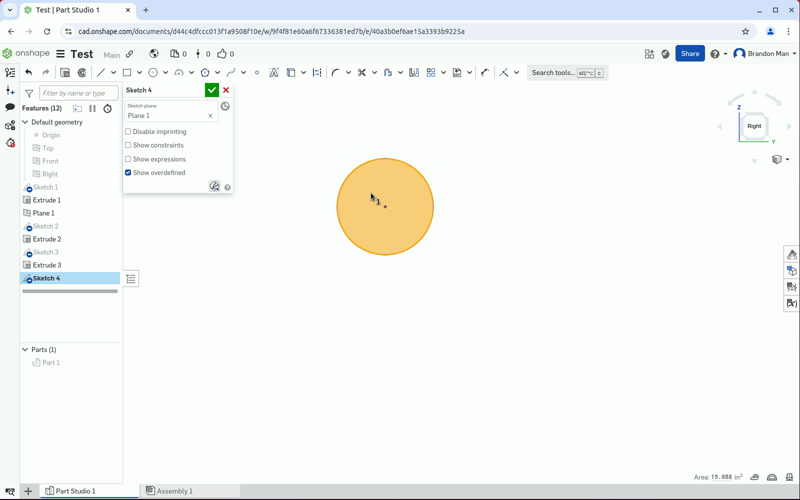
scroll(-6)
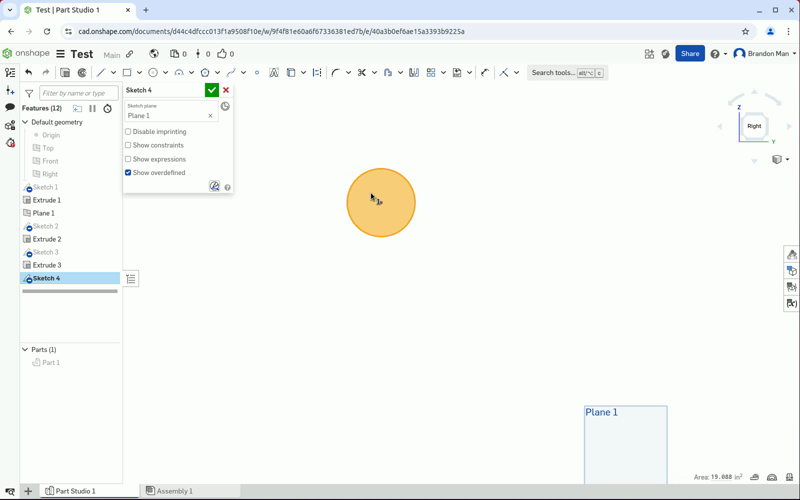
scroll(-6)
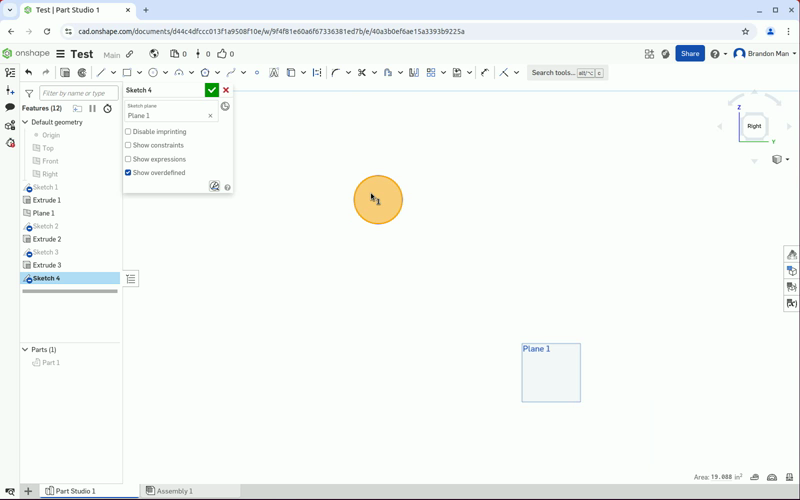
scroll(-6)
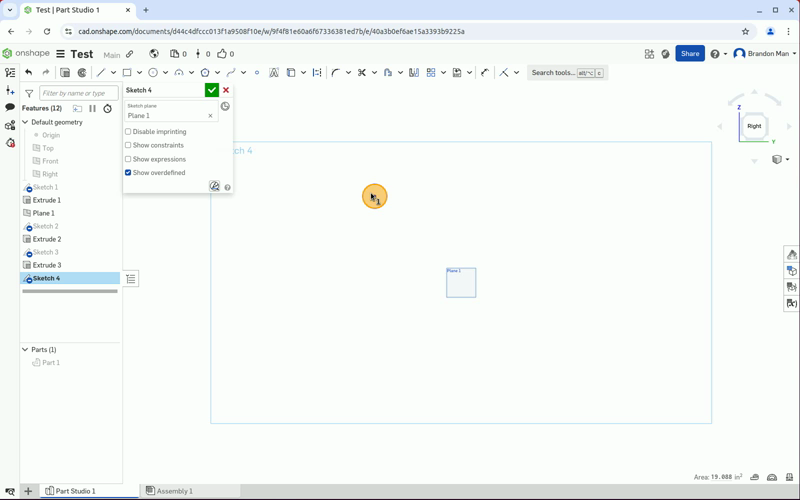
mouse_move(73, 352)
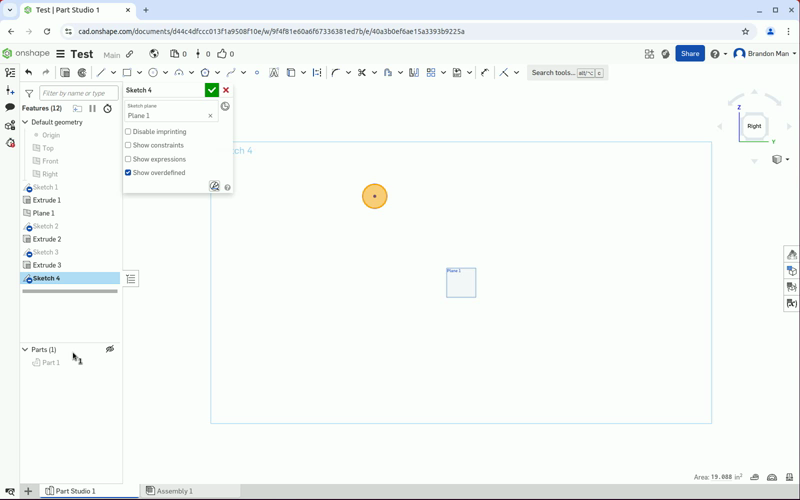
key(shift+y)
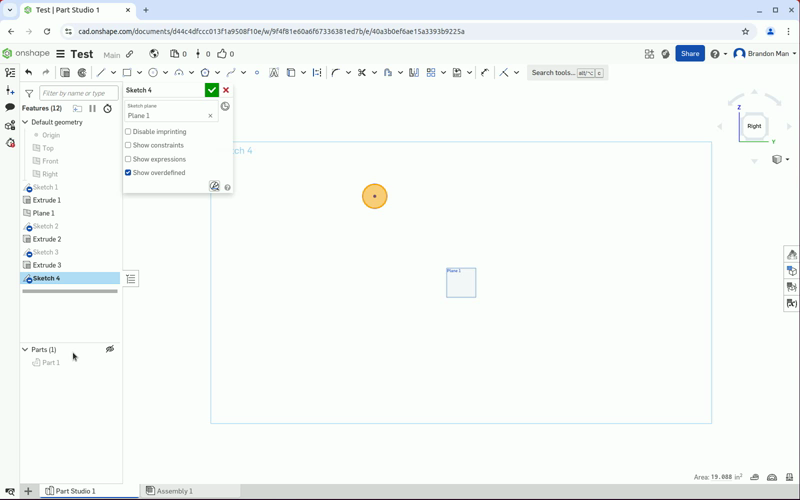
key(shift+e)
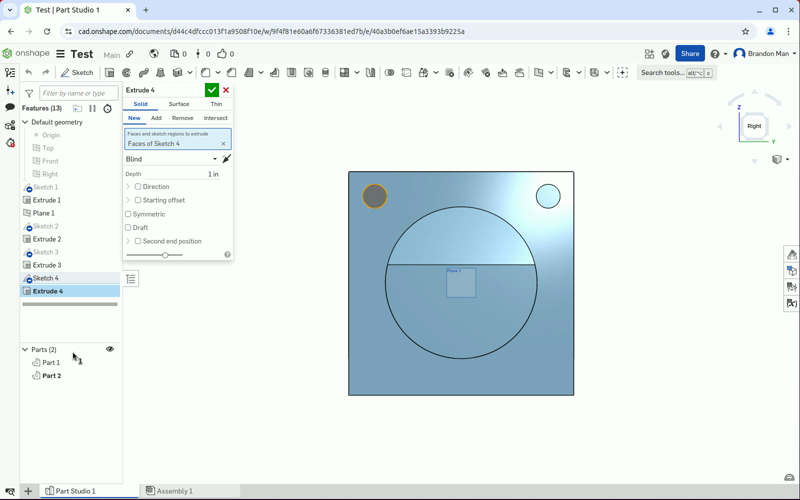
mouse_move(143, 106)
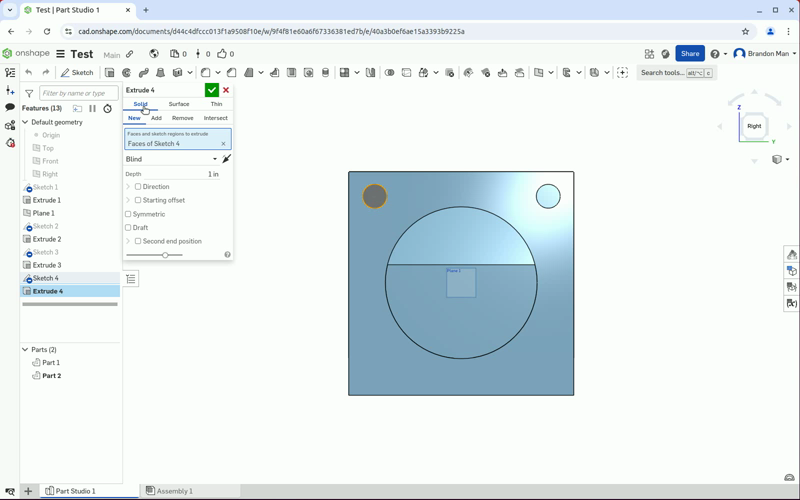
click(143, 106)
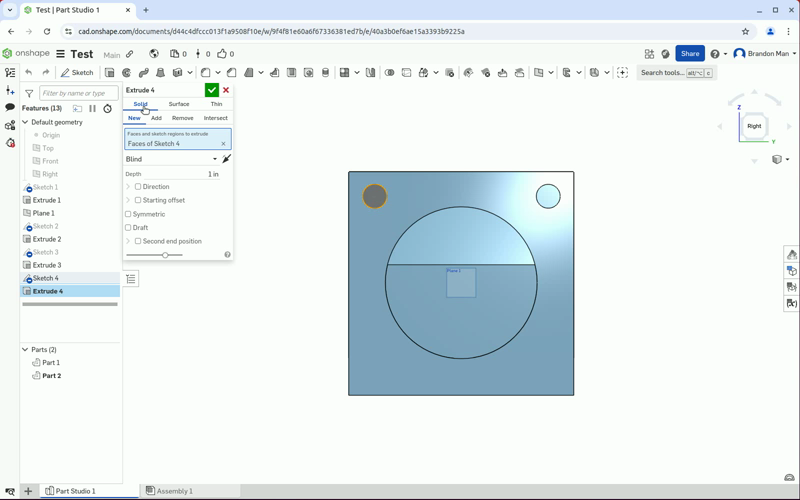
mouse_move(186, 120)
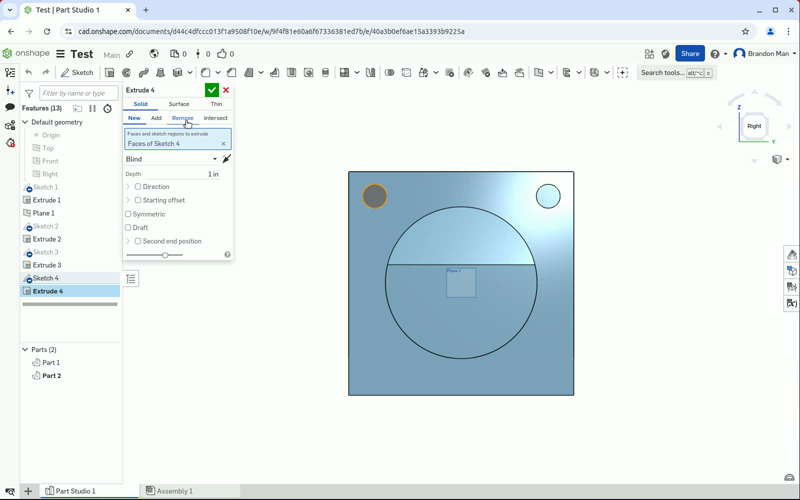
click(186, 120)
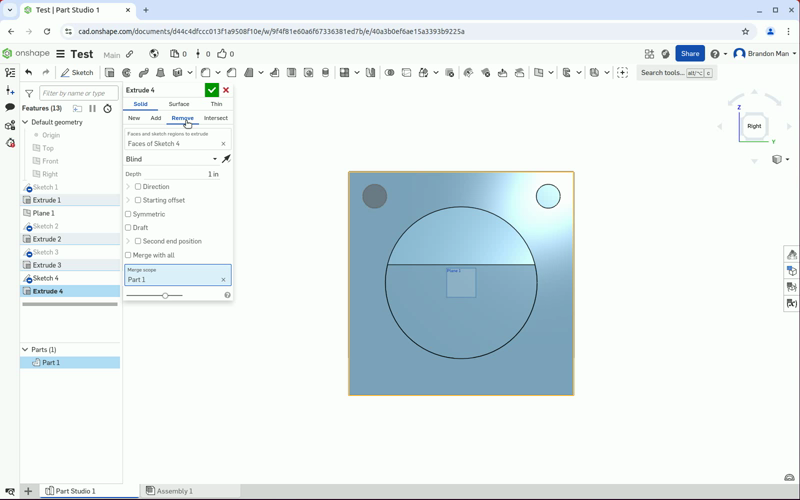
key(tab, 4)
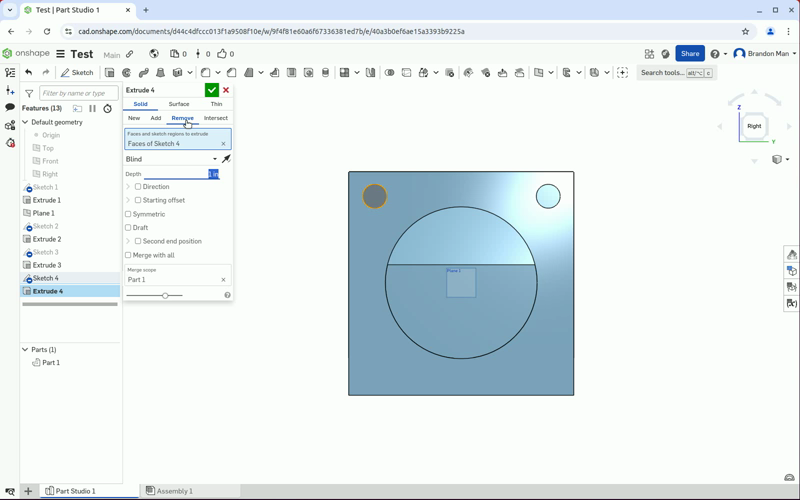
text(15.405)
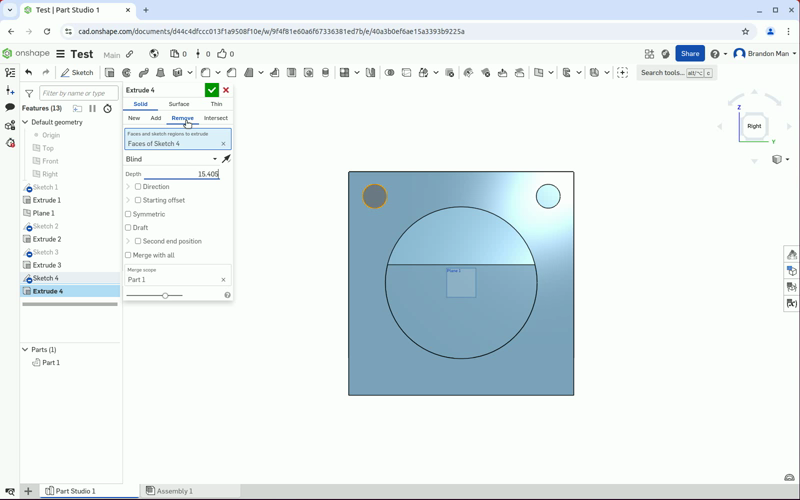
key(tab, 6)
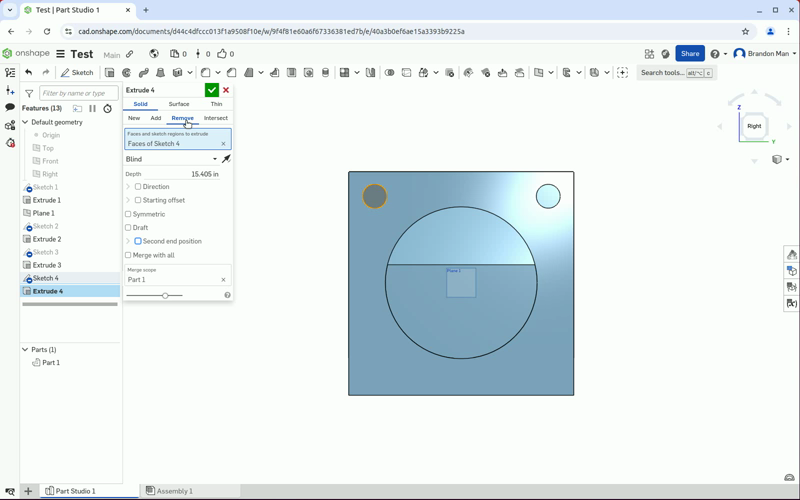
key(space)
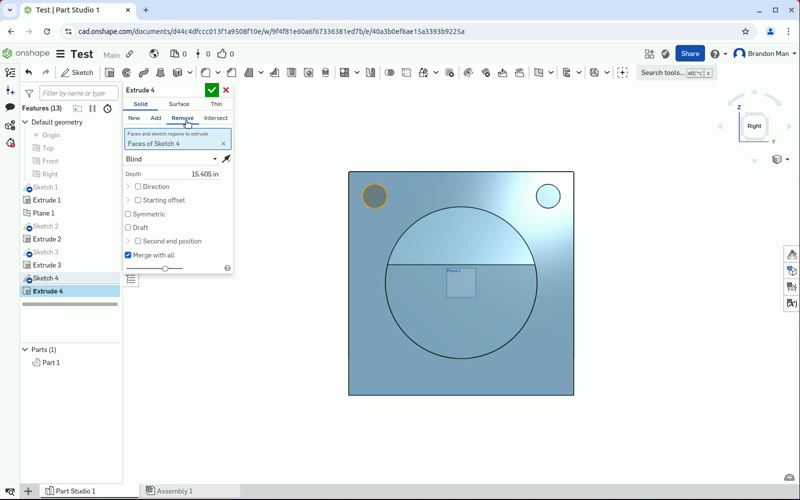
key(enter)
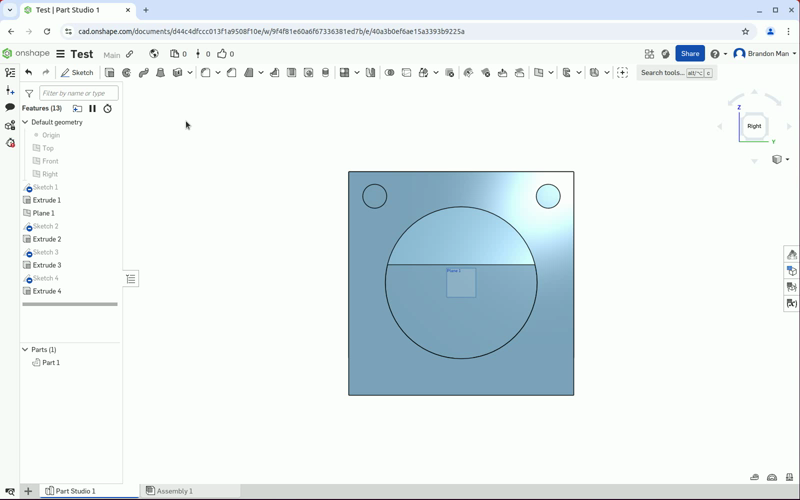
key(shift+h)
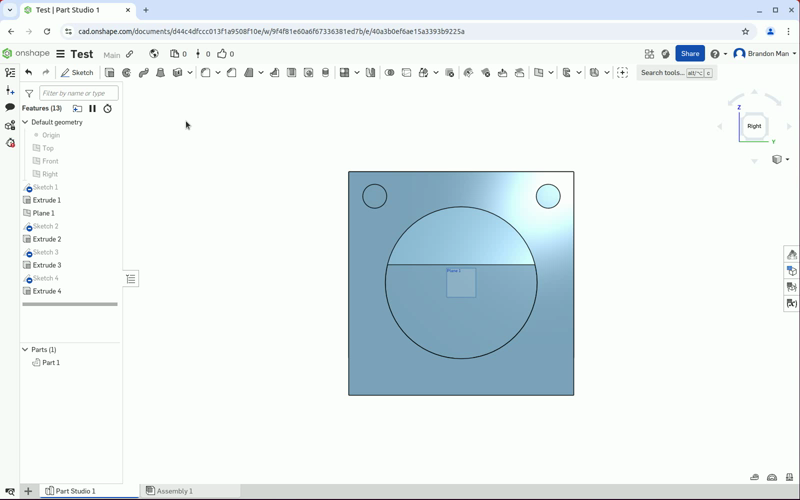
key(shift+h)
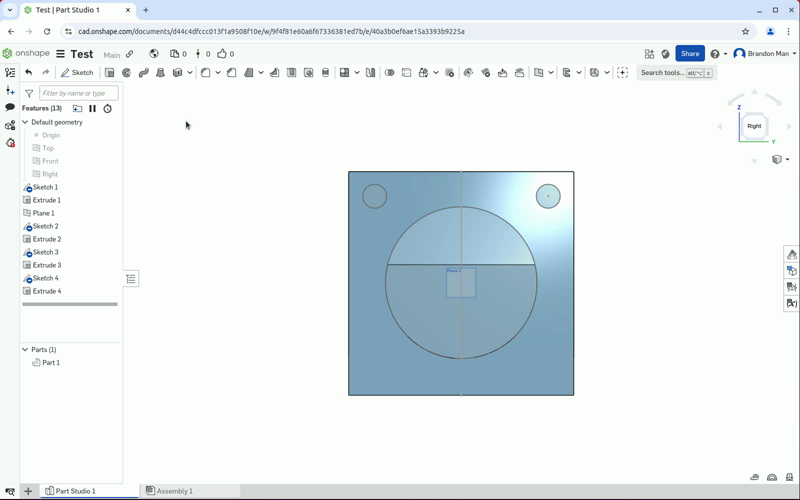
key(shift+7)
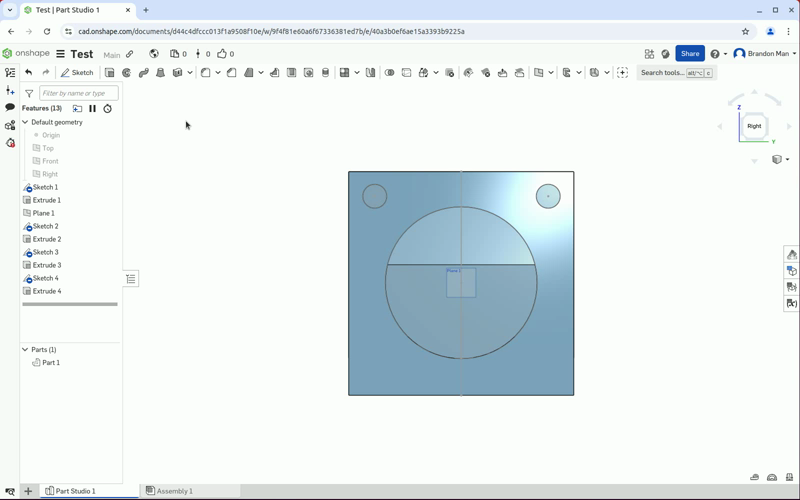
key(right, 2)
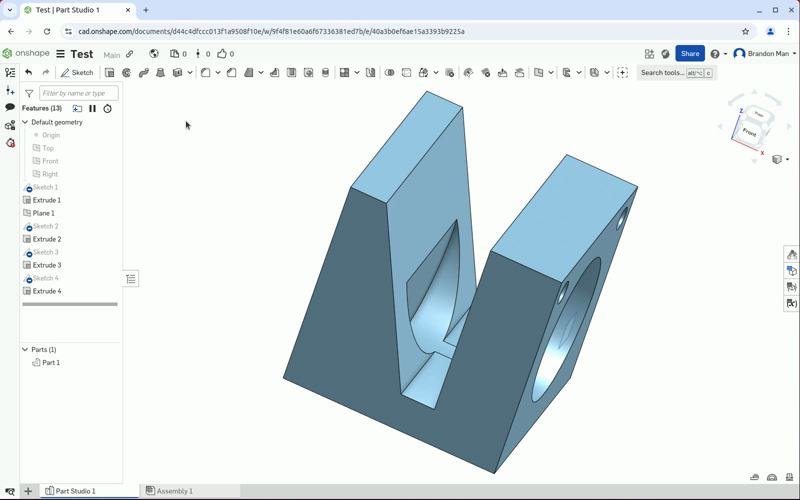
key(down, 2)
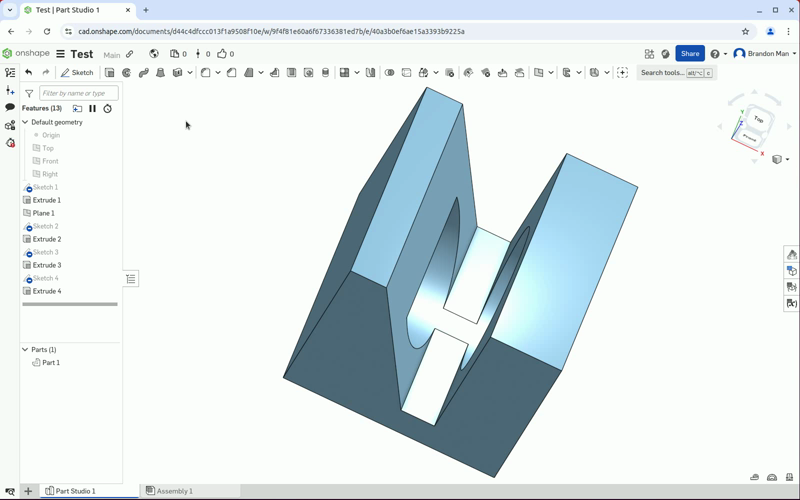
key(up, 2)
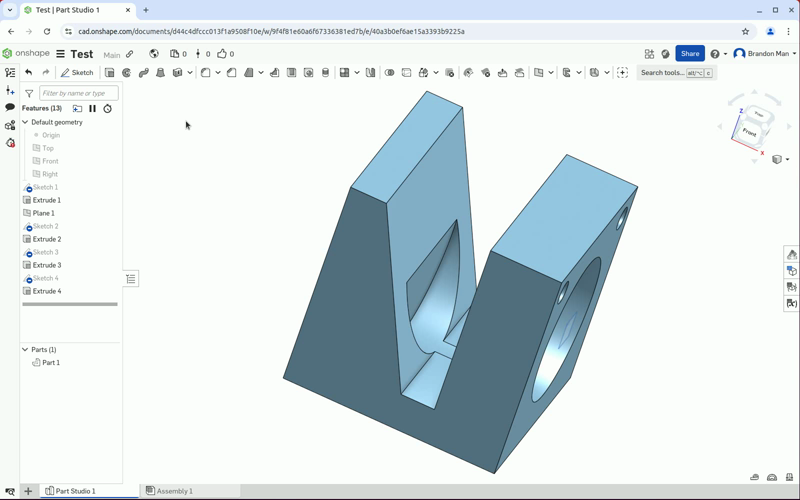
key(left, 2)
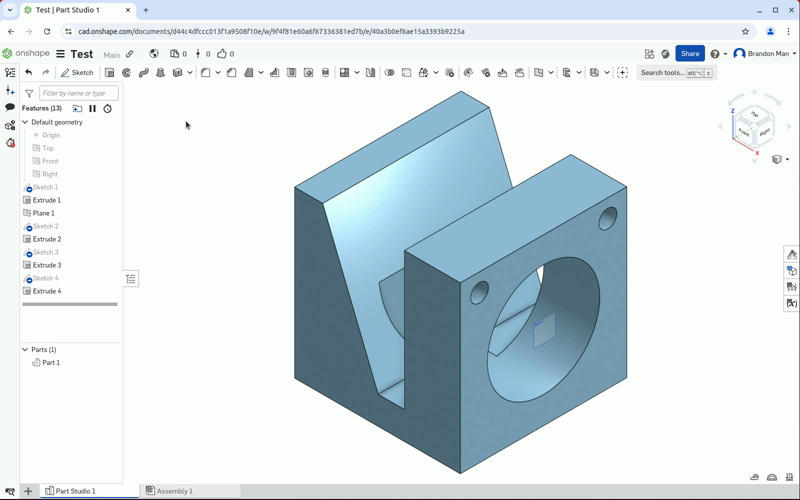
mouse_move(73, 189)
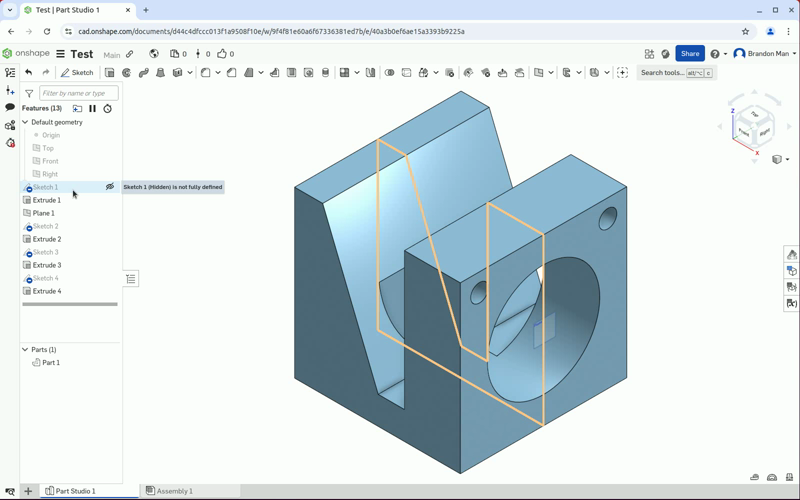
click(73, 189)